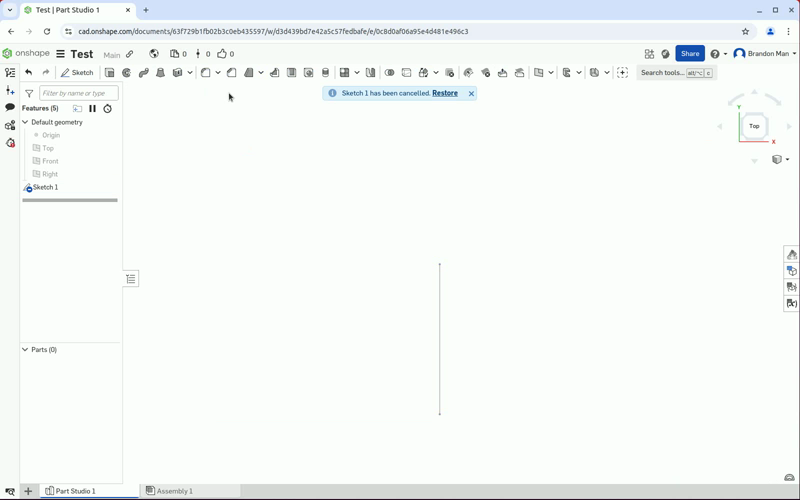
key(shift+h)
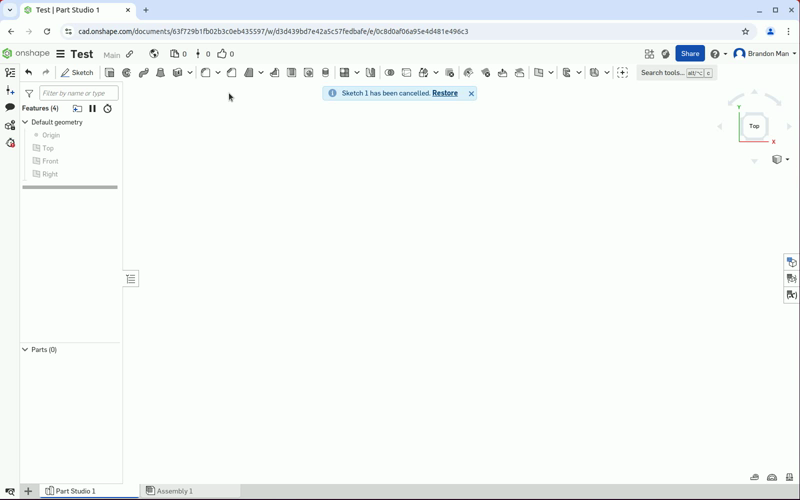
mouse_move(73, 352)
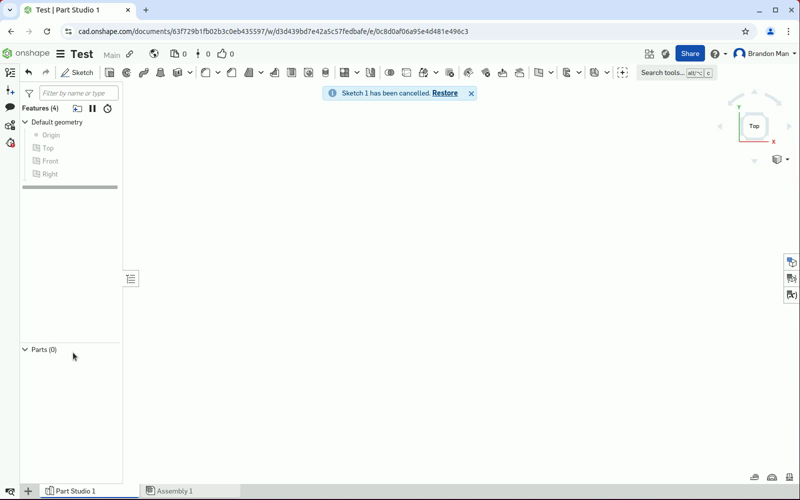
key(y)
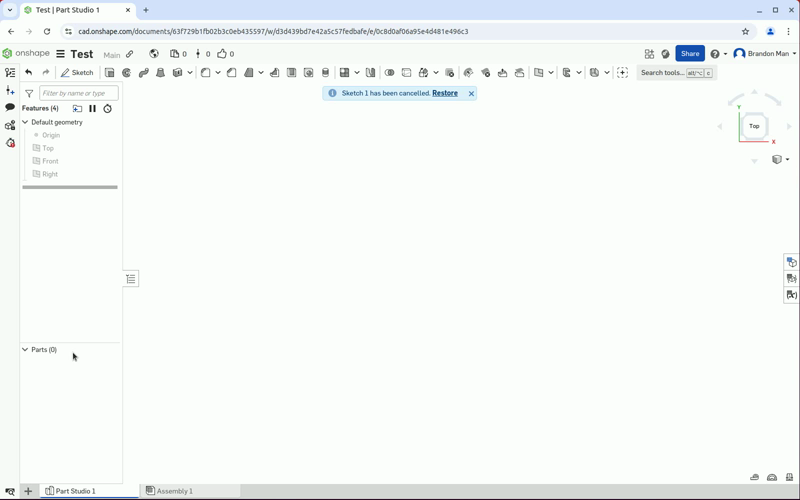
key(shift+p)
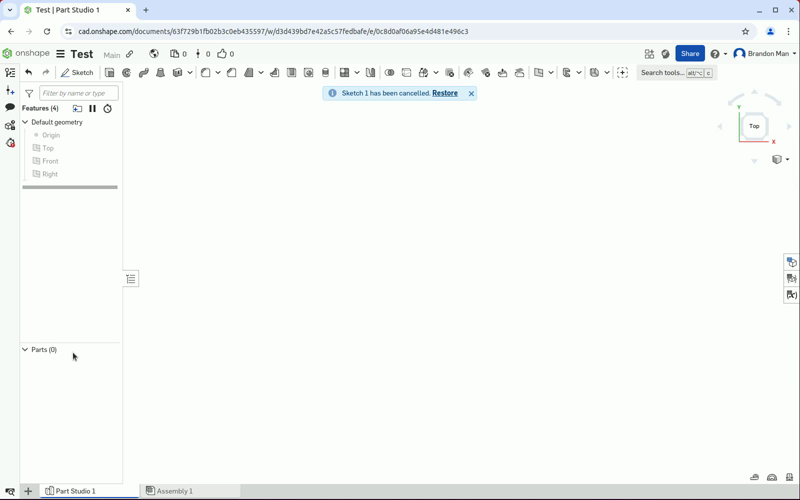
key(space)
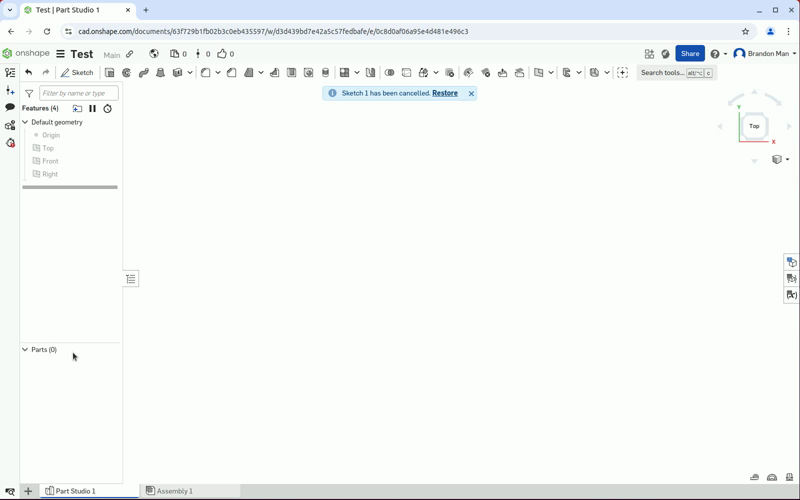
key_down(shift)
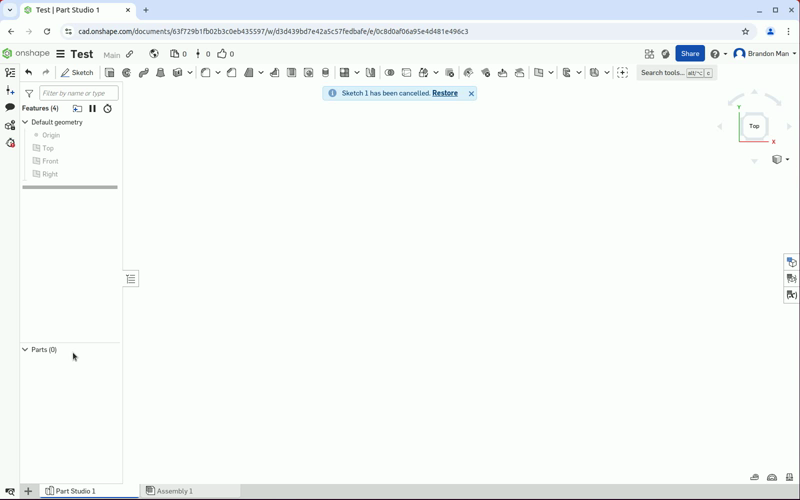
key(up)
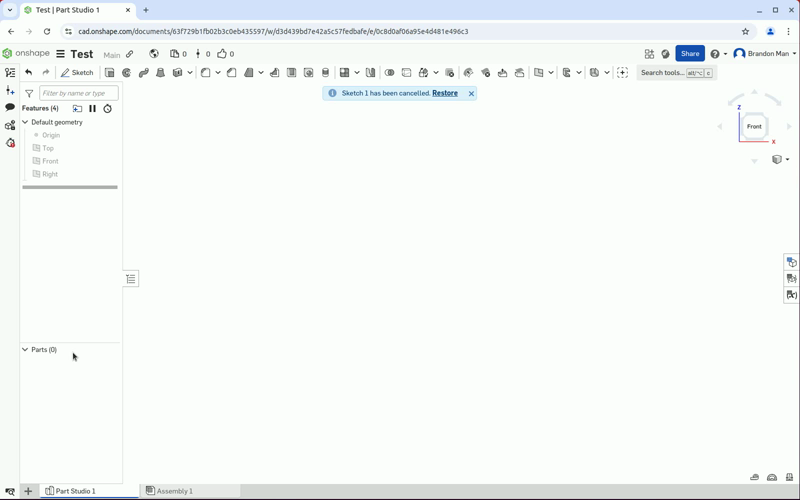
key_up(shift)
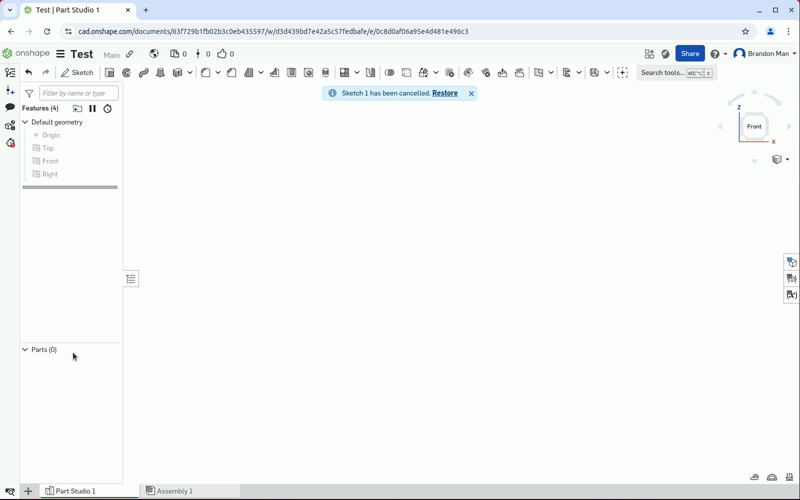
mouse_move(73, 352)
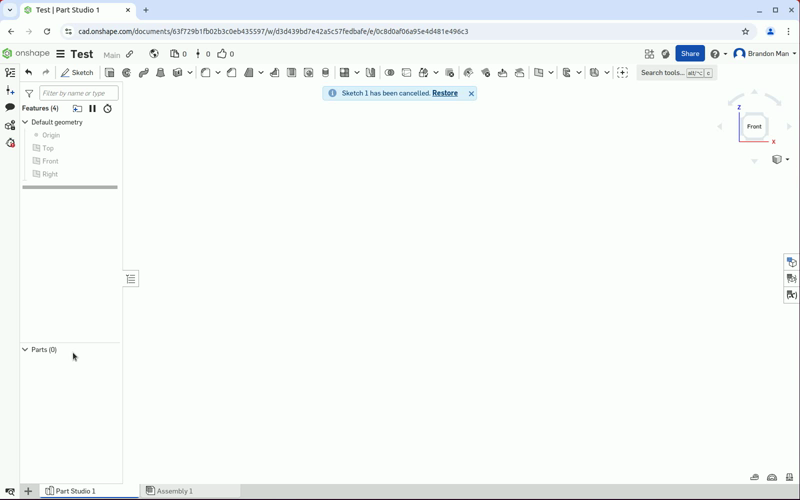
key(shift+y)
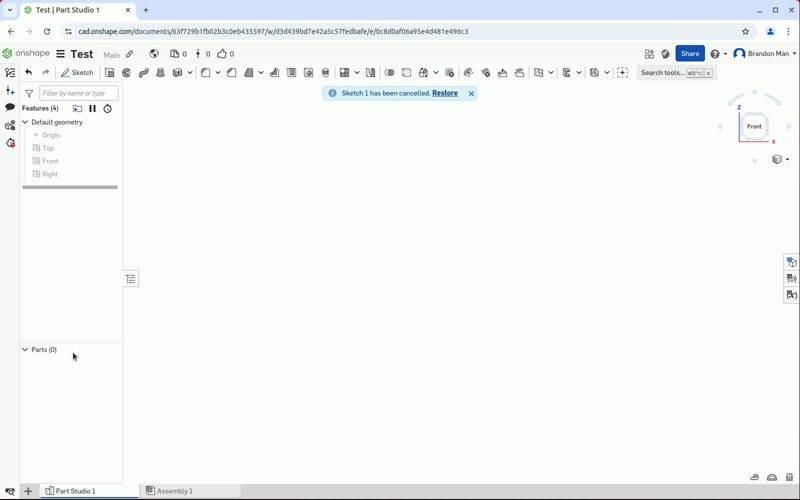
key(shift+s)
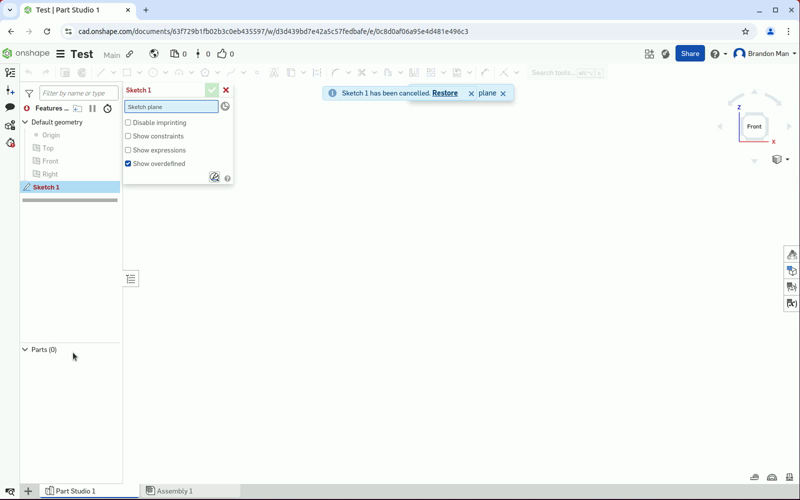
mouse_move(73, 163)
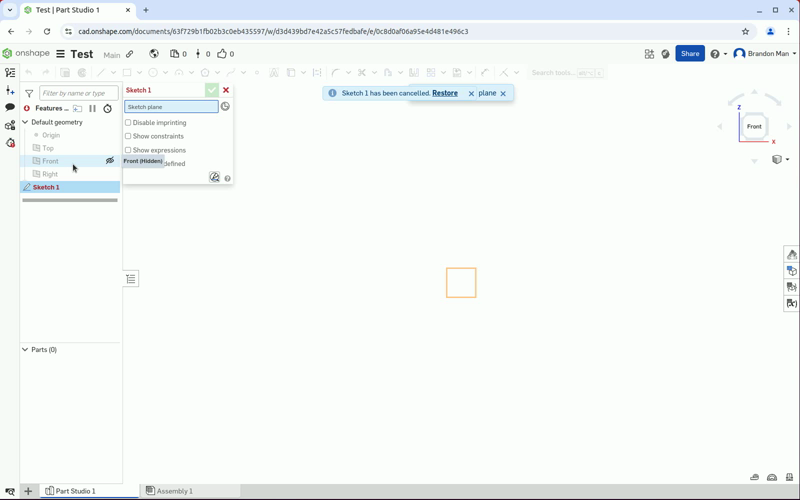
click(73, 163)
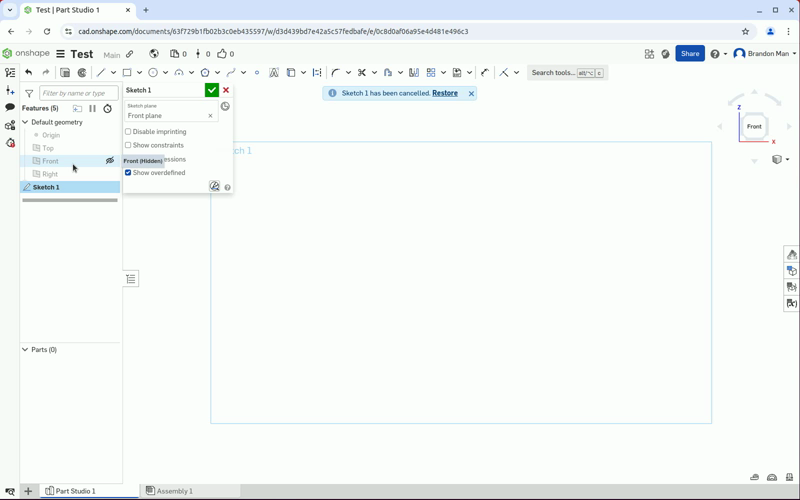
mouse_move(73, 352)
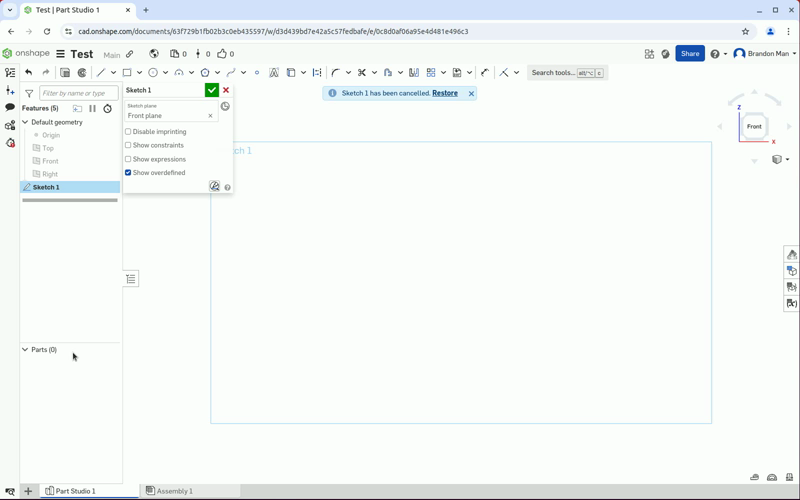
key(y)
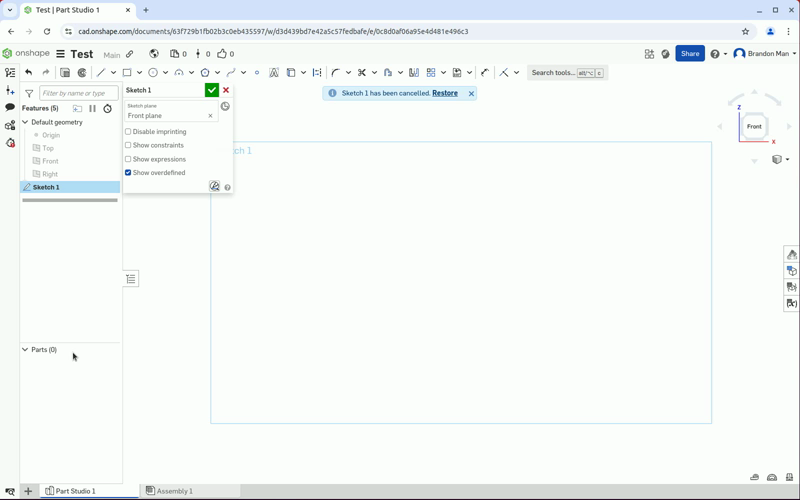
key(l)
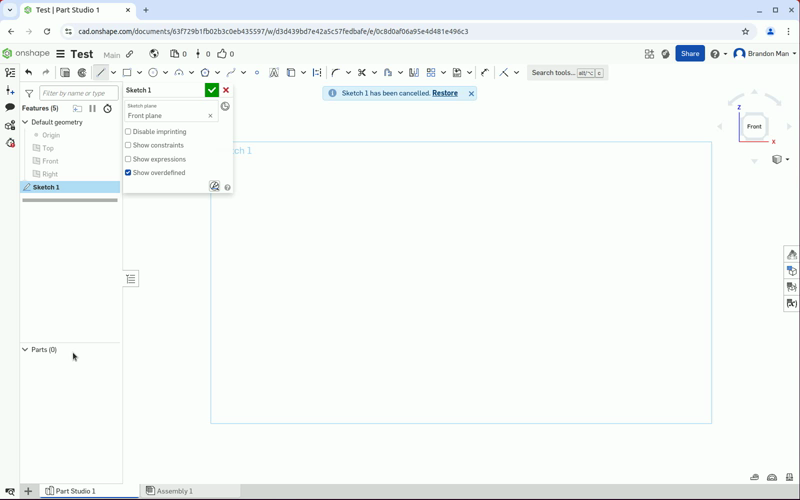
key_down(shift)
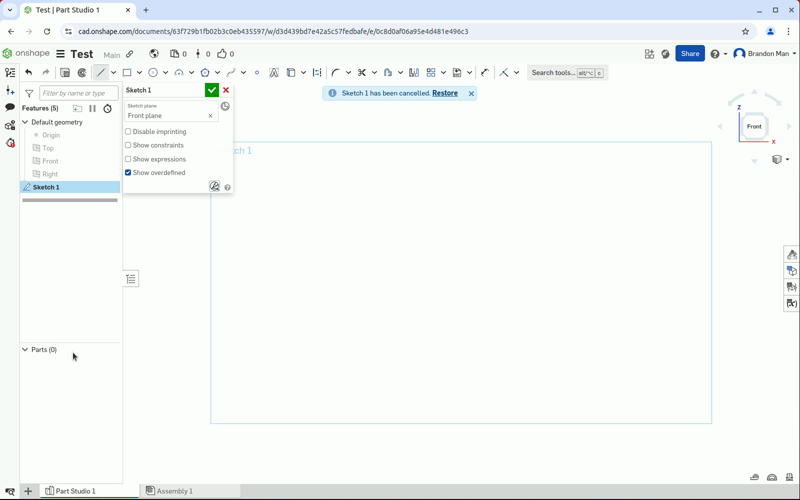
mouse_move(401, 282)
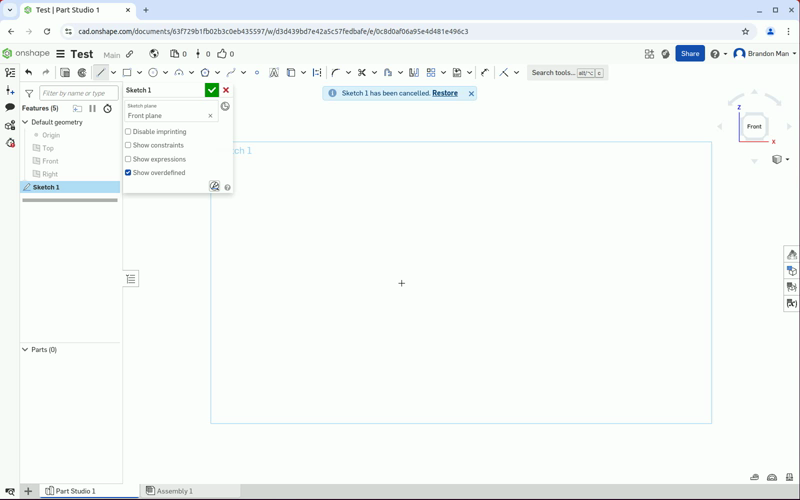
click(401, 282)
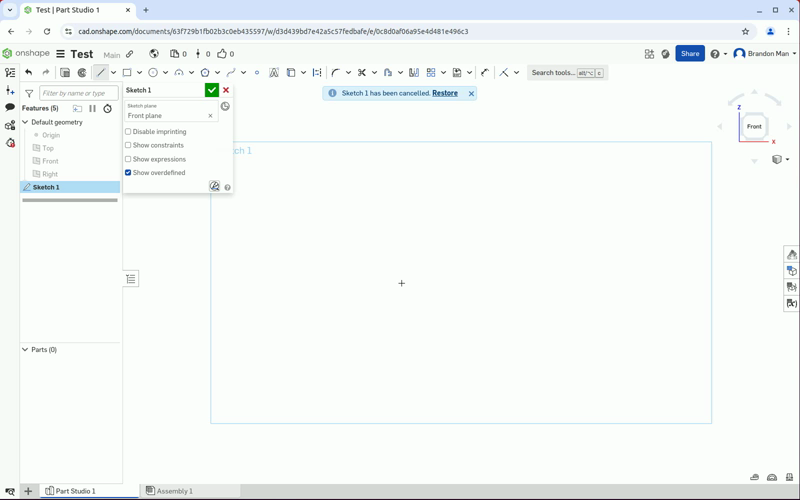
key_up(shift)
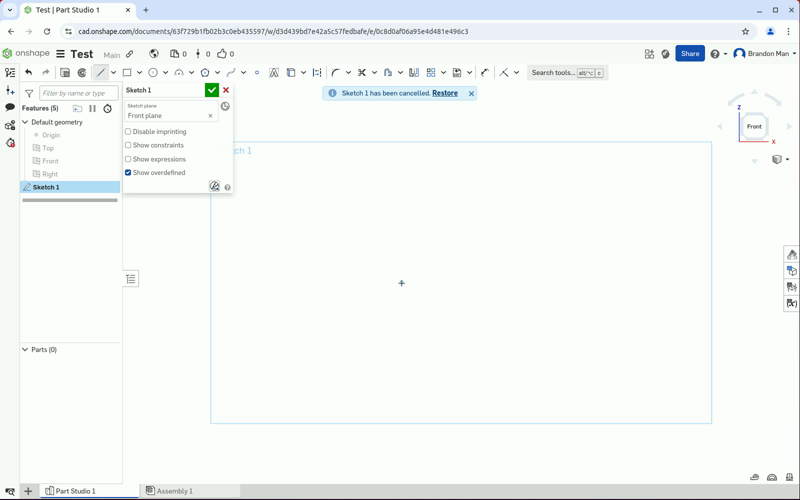
key_down(shift)
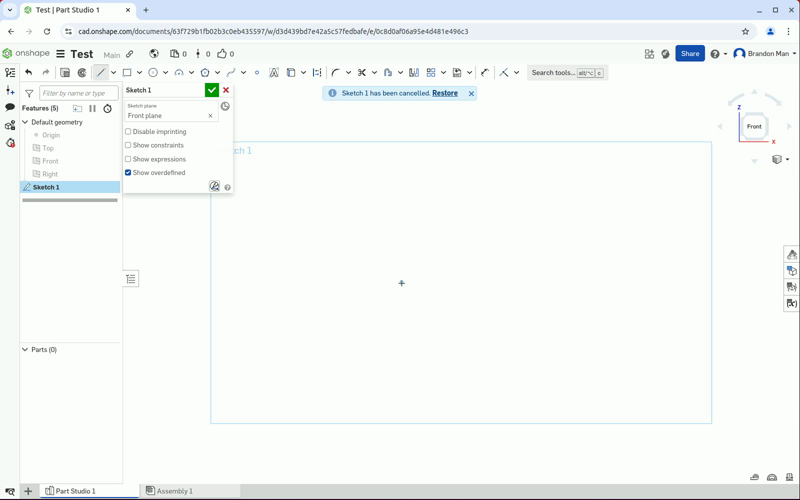
mouse_move(431, 282)
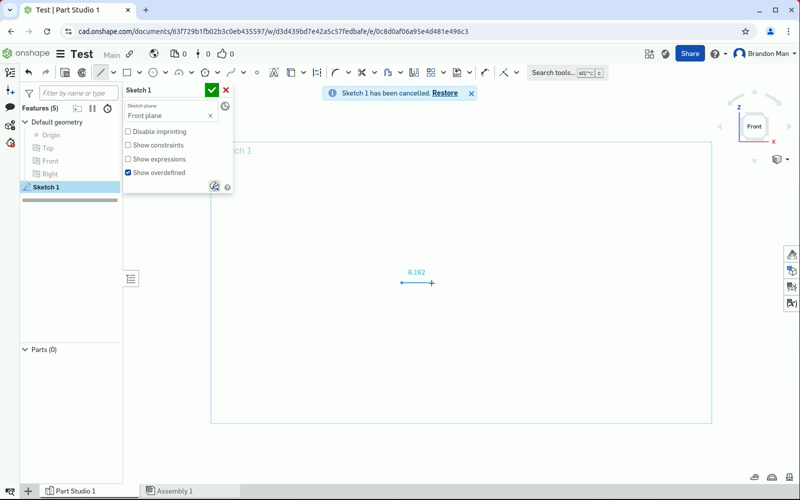
mouse_move(414, 282)
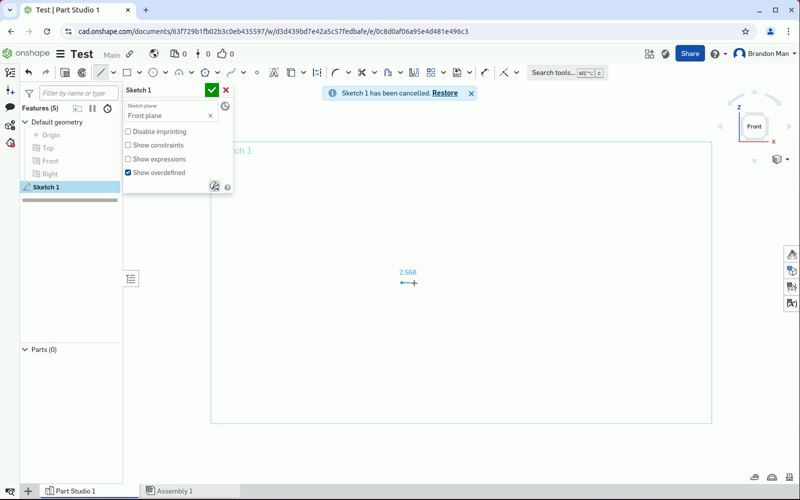
click(414, 282)
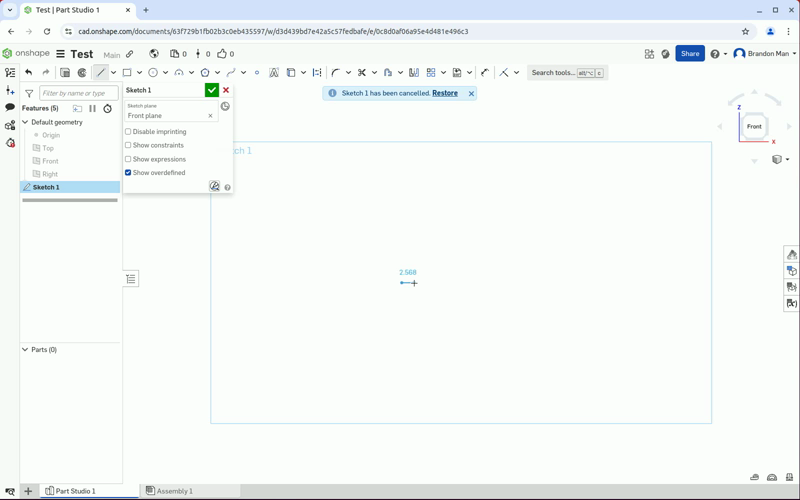
key_up(shift)
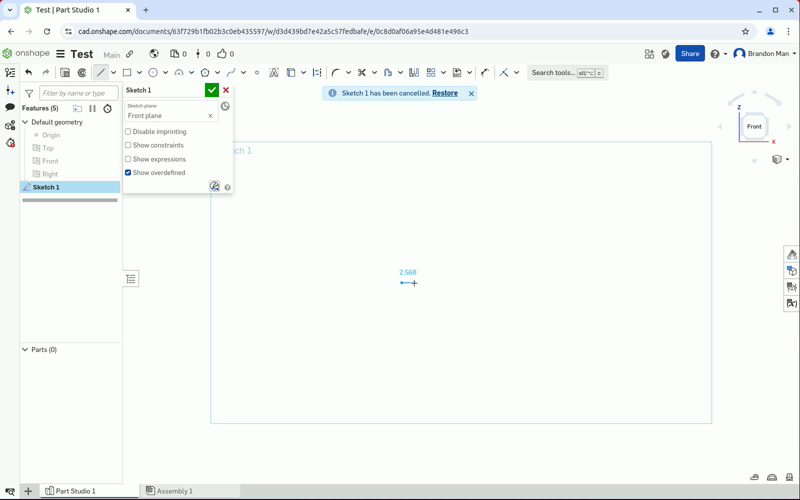
key_down(shift)
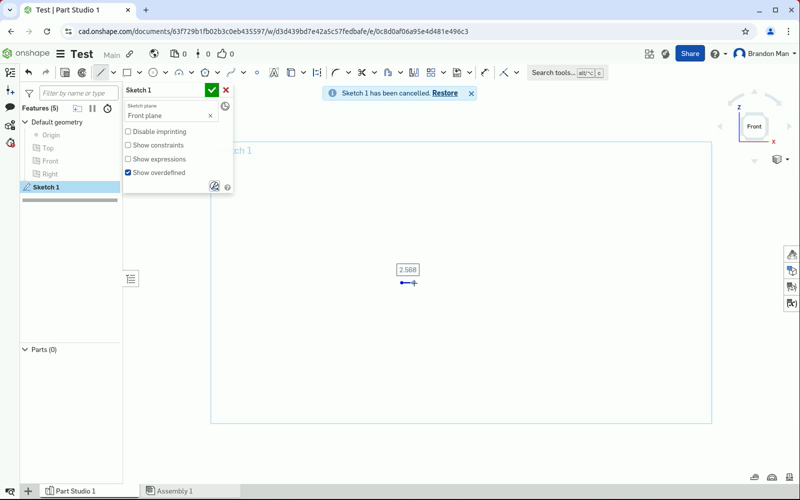
mouse_move(444, 282)
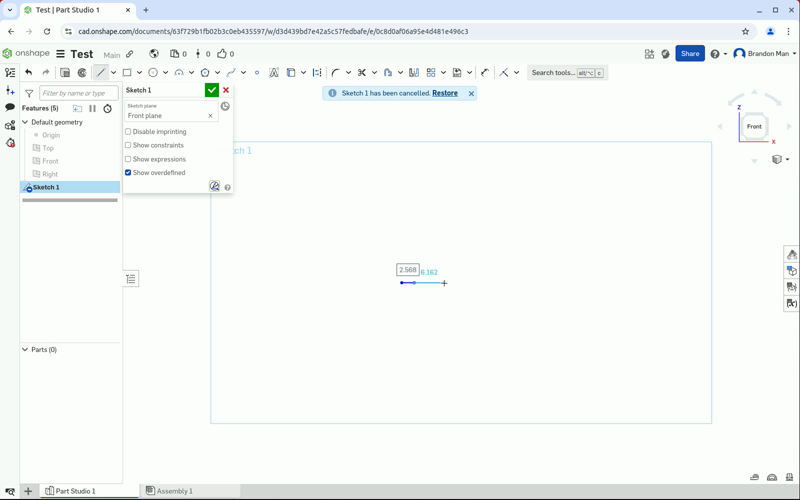
mouse_move(414, 244)
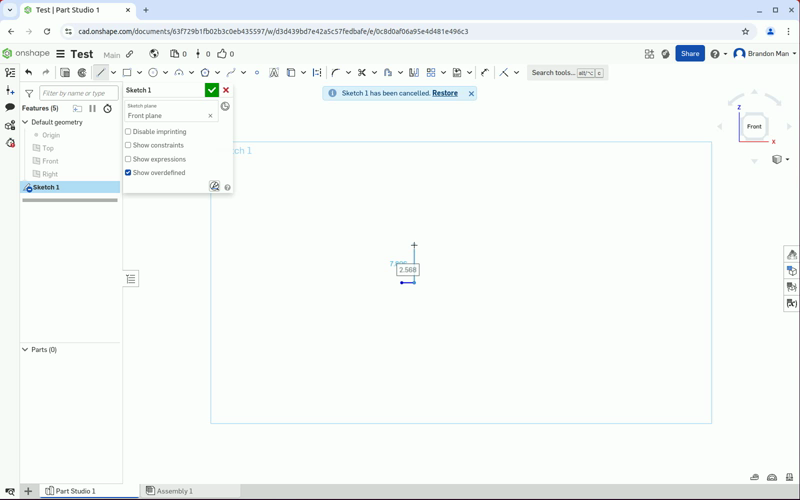
click(414, 244)
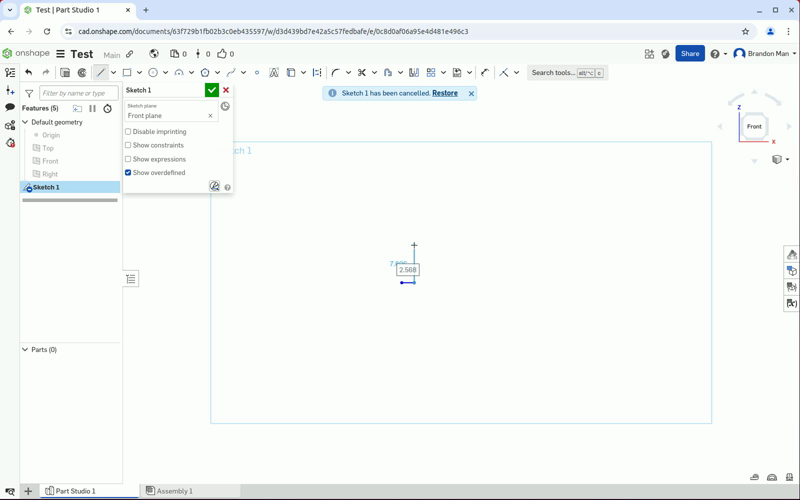
key_up(shift)
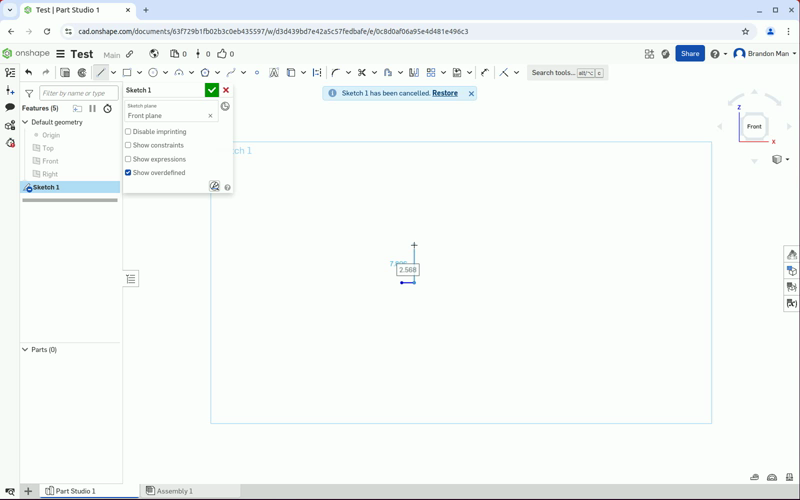
key_down(shift)
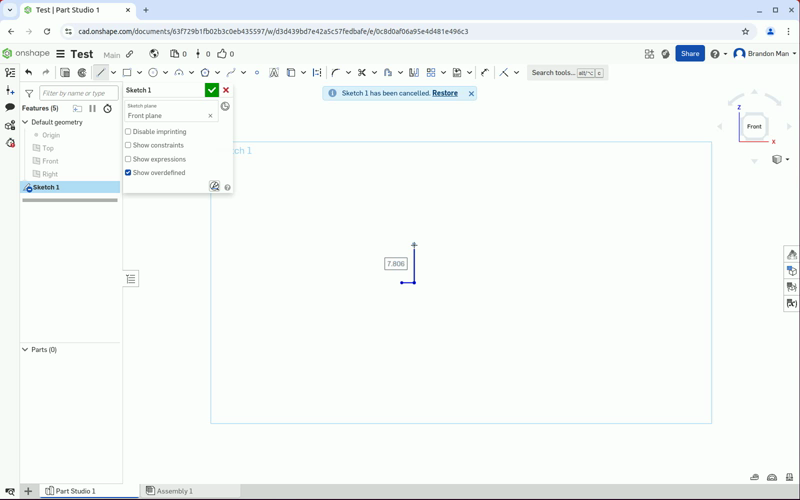
mouse_move(444, 244)
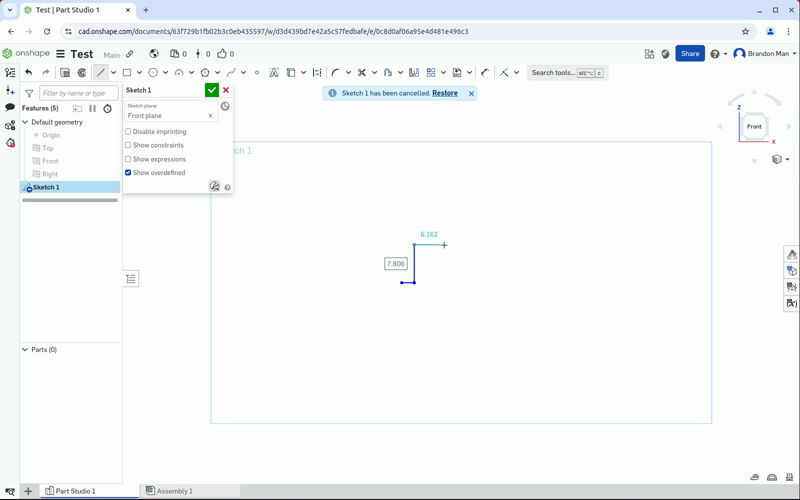
mouse_move(401, 244)
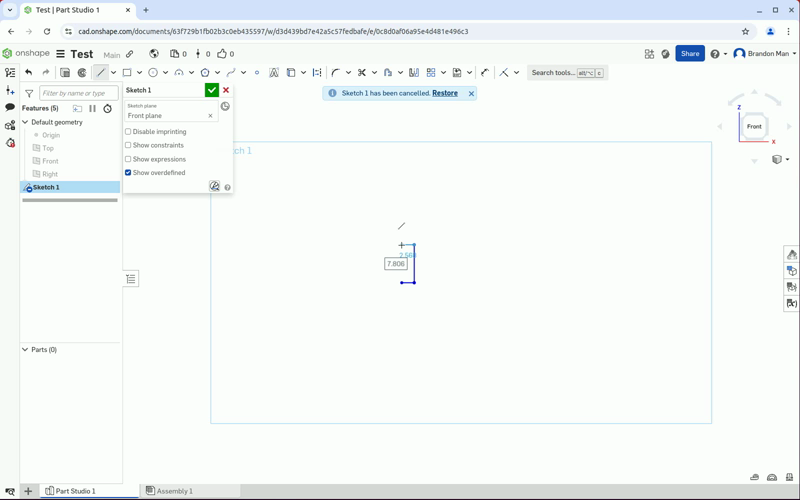
click(401, 244)
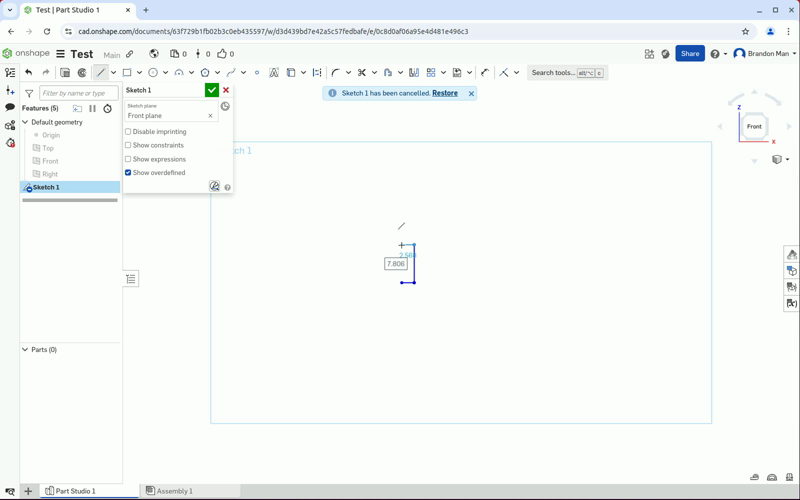
key_up(shift)
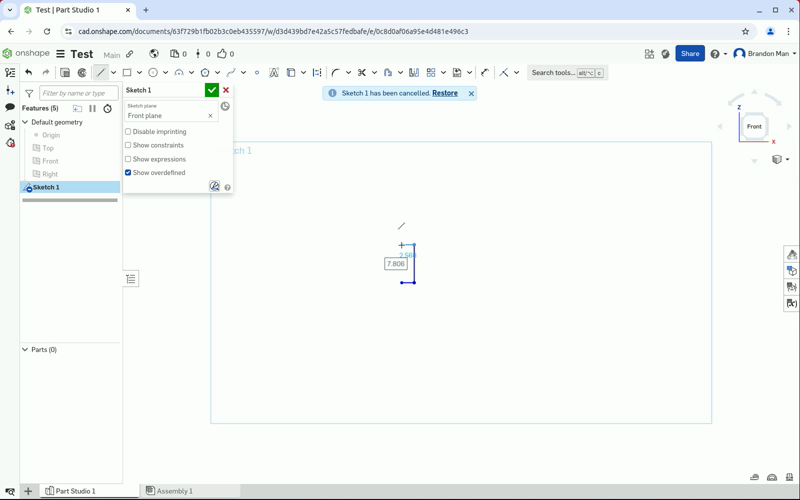
mouse_move(431, 244)
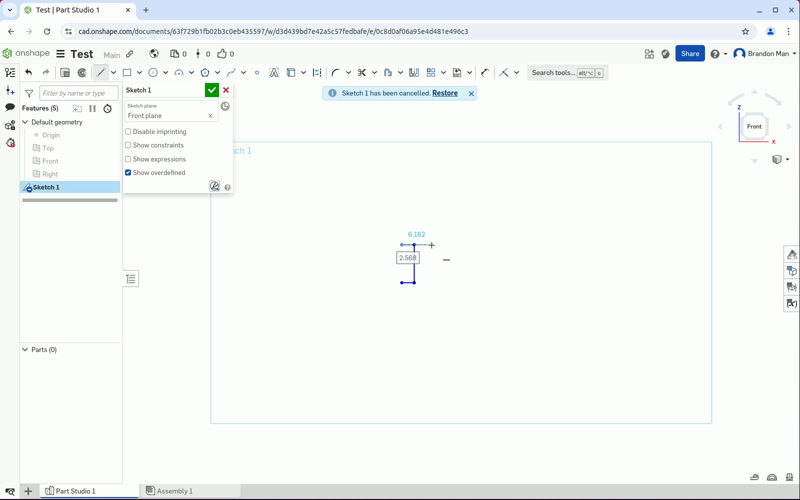
key_down(shift)
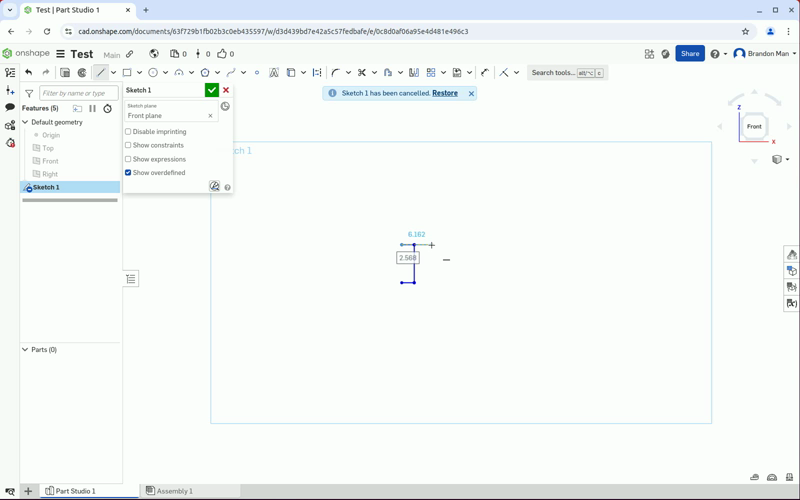
mouse_move(401, 282)
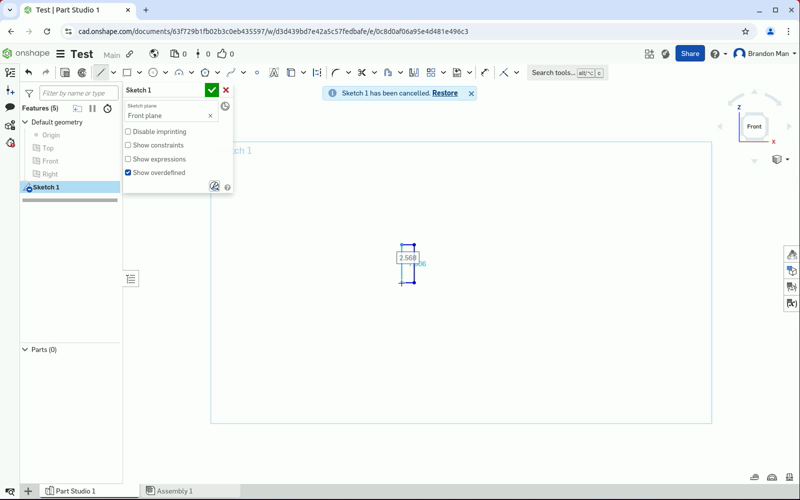
key_up(shift)
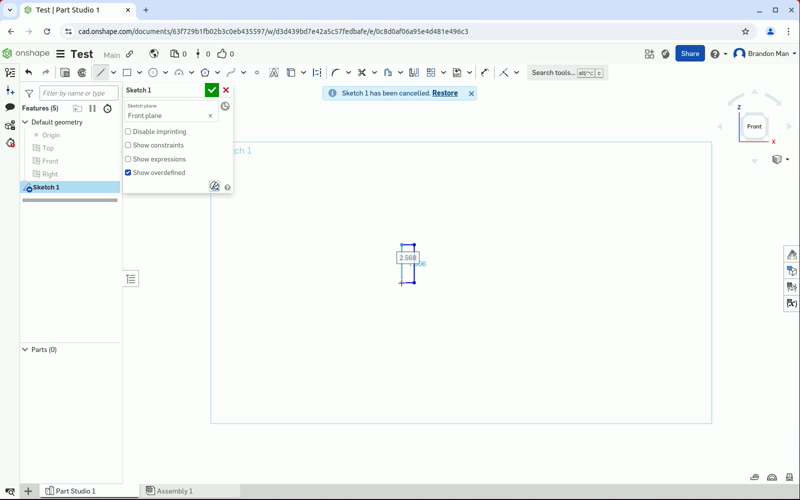
click(401, 282)
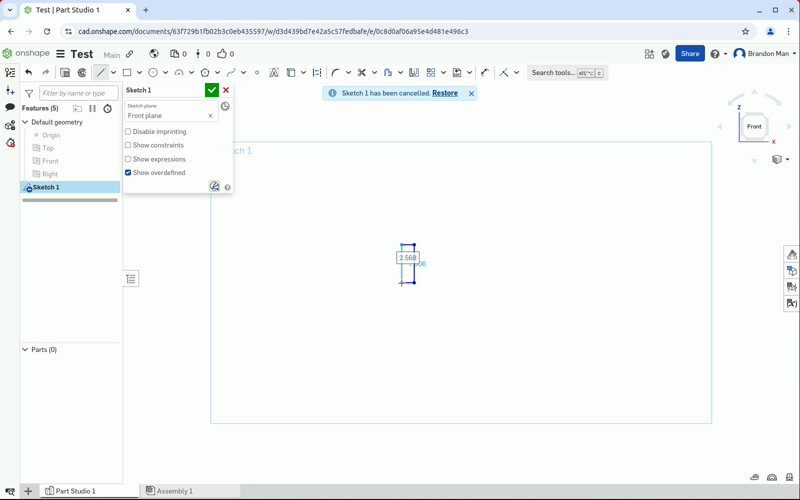
key(esc)
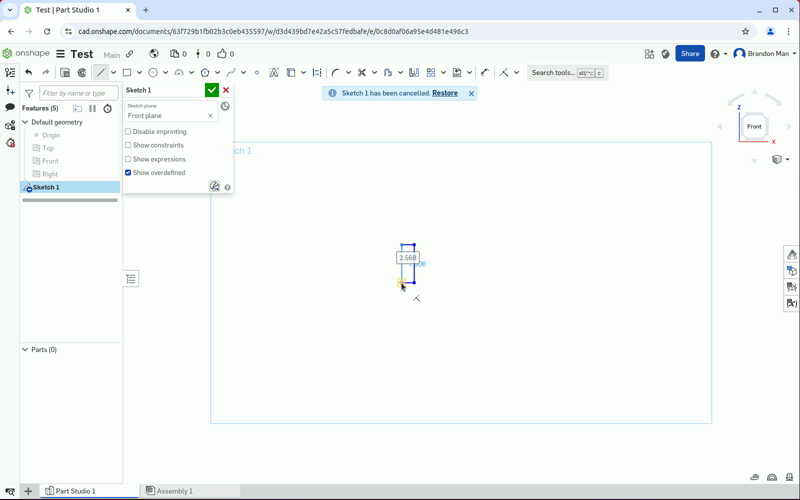
mouse_move(411, 258)
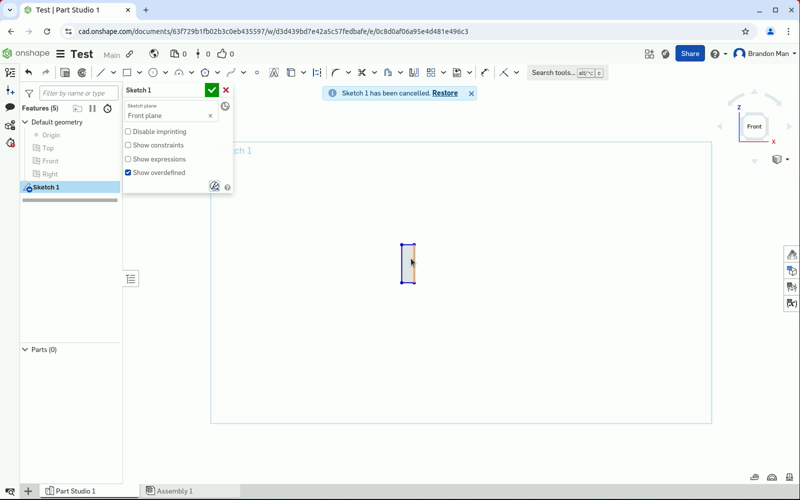
scroll(6)
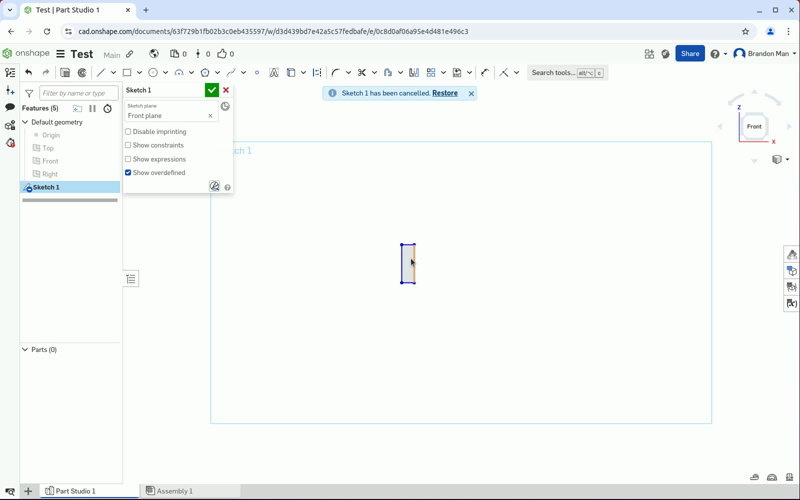
scroll(6)
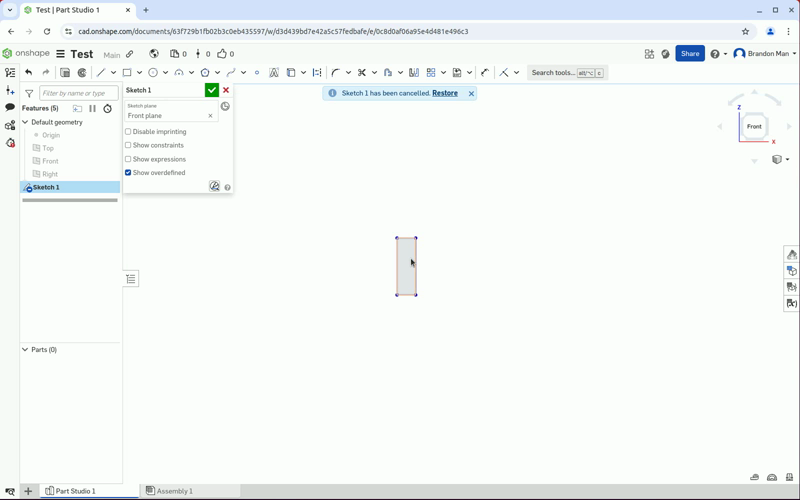
scroll(6)
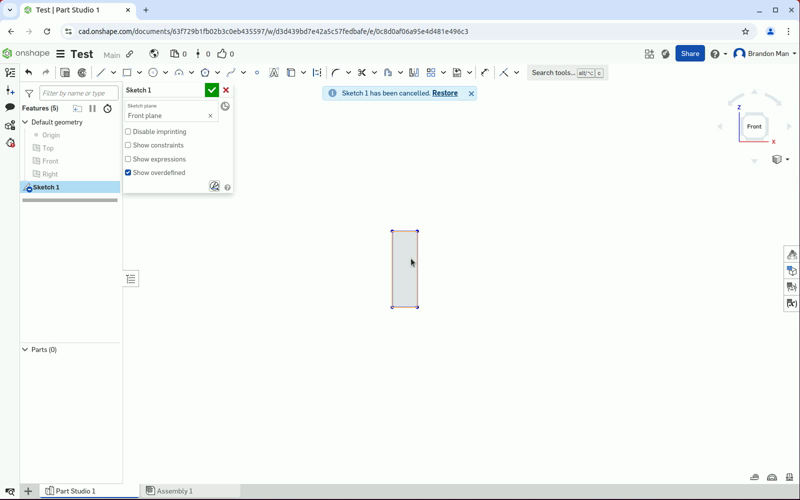
scroll(6)
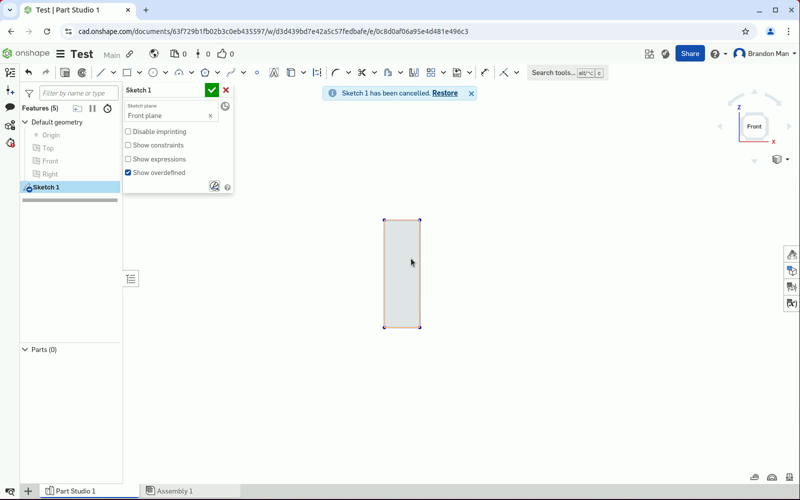
scroll(6)
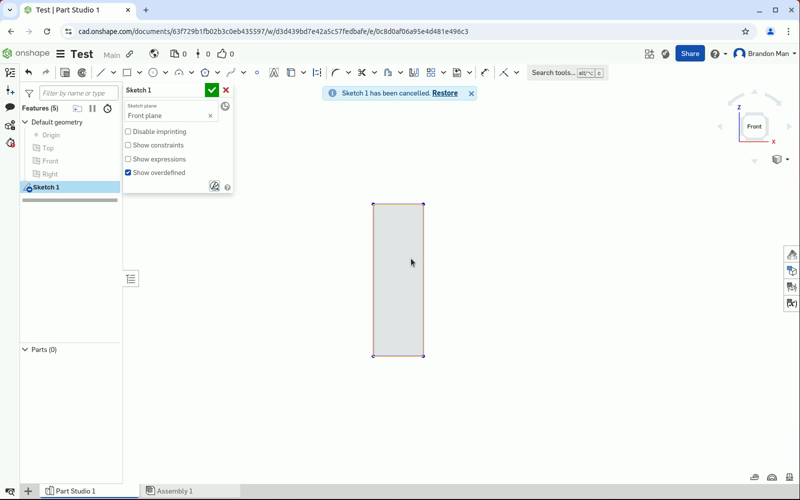
scroll(6)
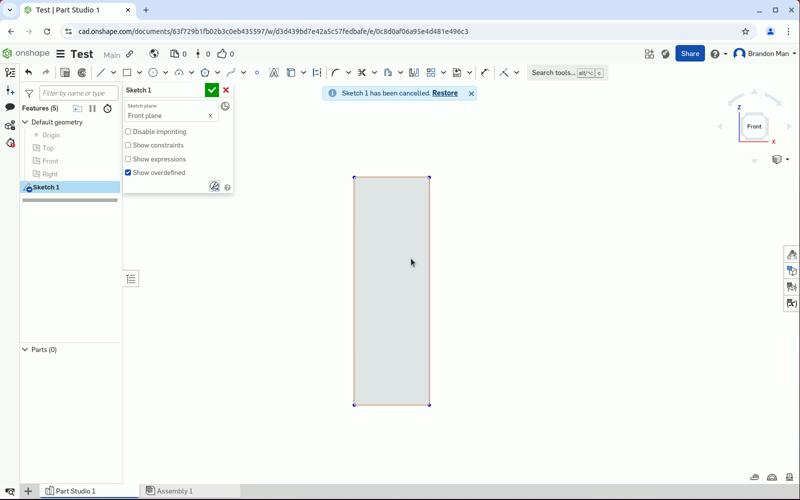
scroll(6)
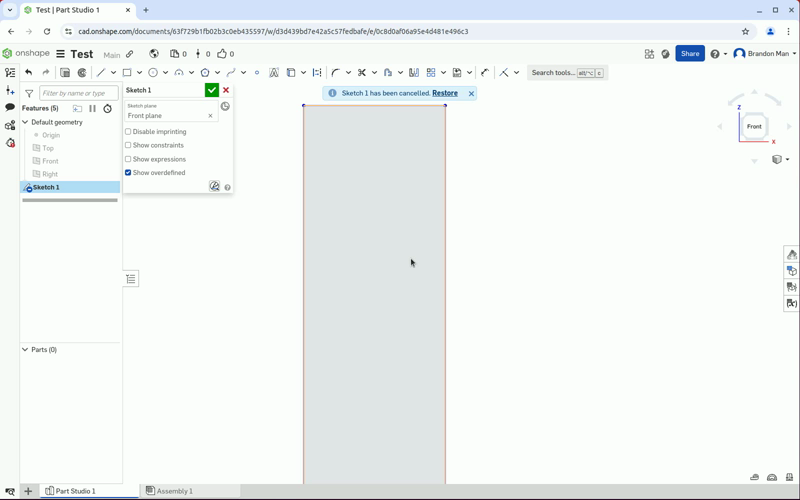
click(411, 258)
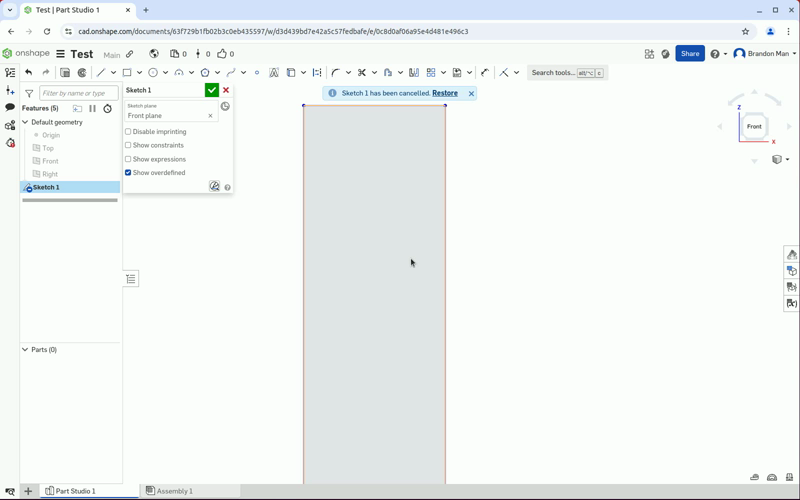
scroll(-6)
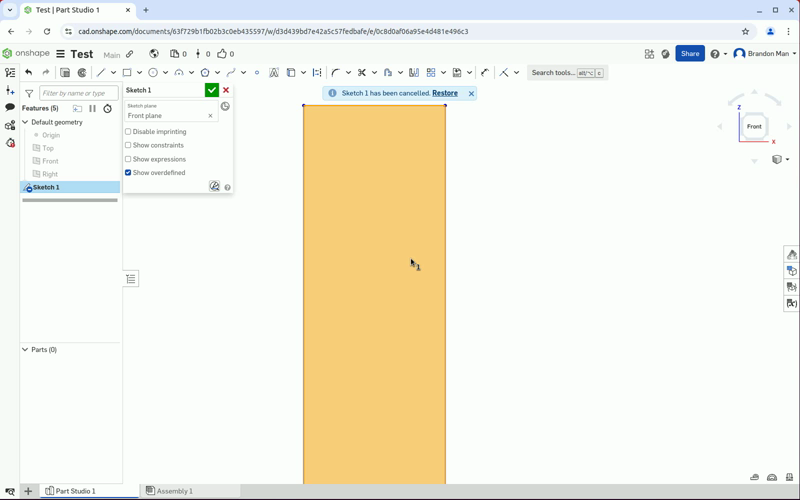
scroll(-6)
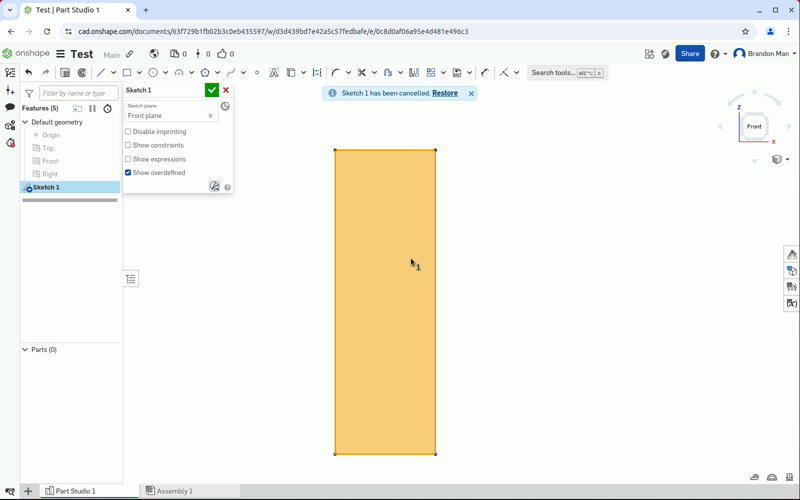
scroll(-6)
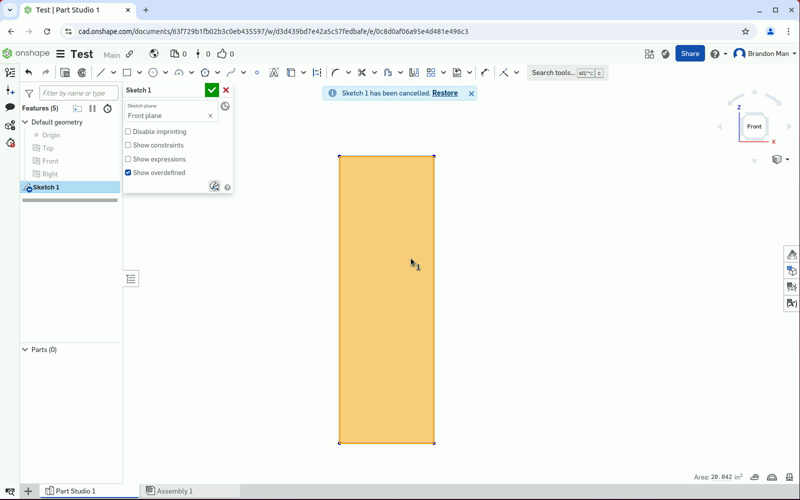
scroll(-6)
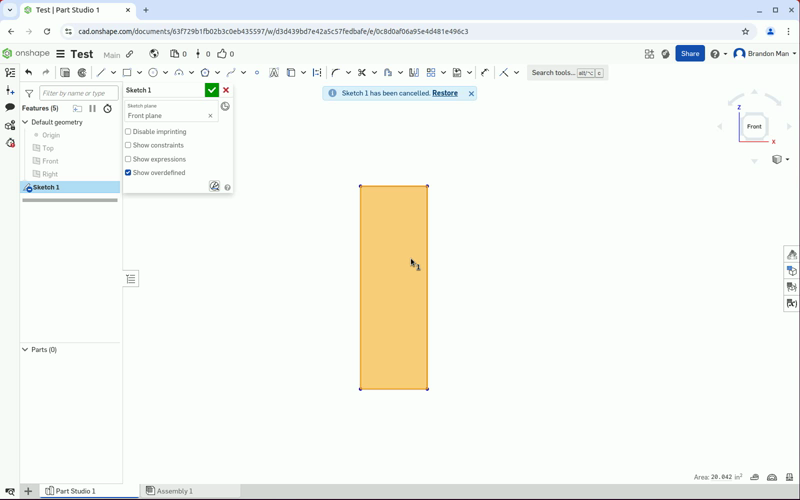
scroll(-6)
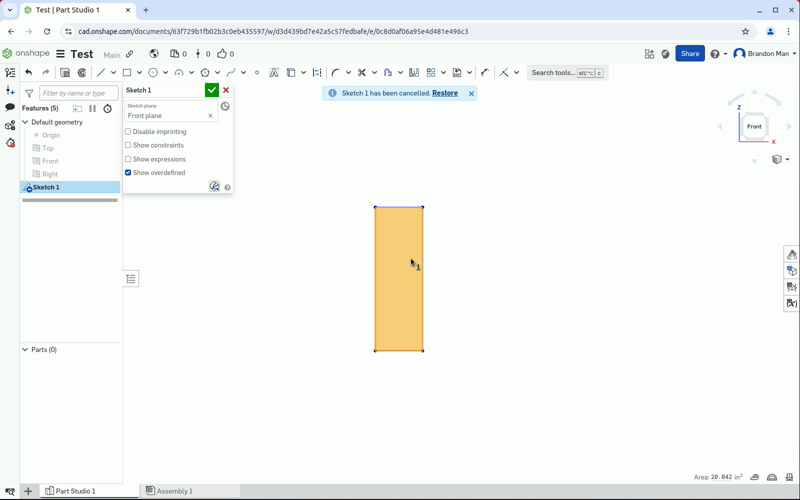
scroll(-6)
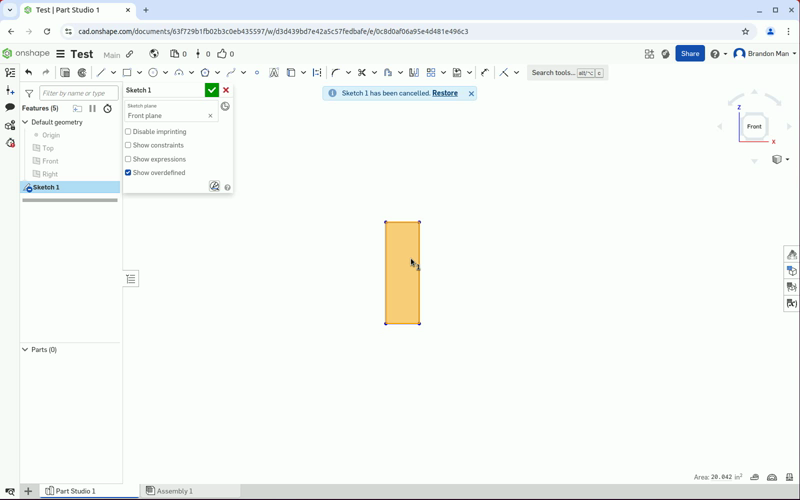
scroll(-6)
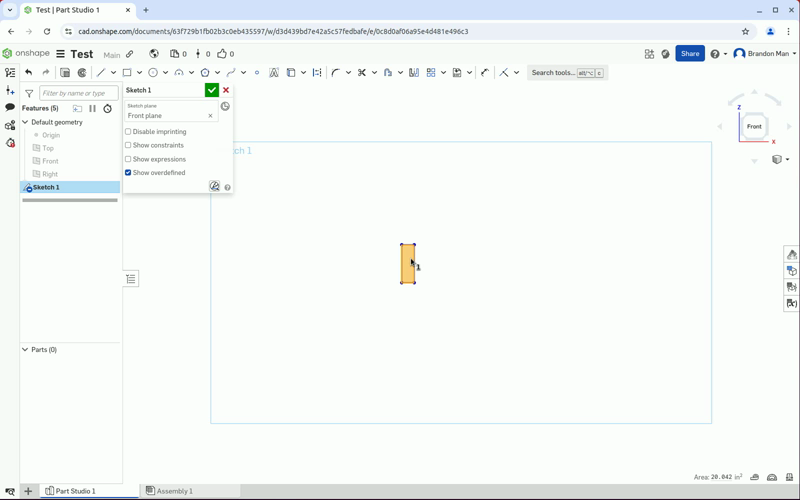
mouse_move(73, 352)
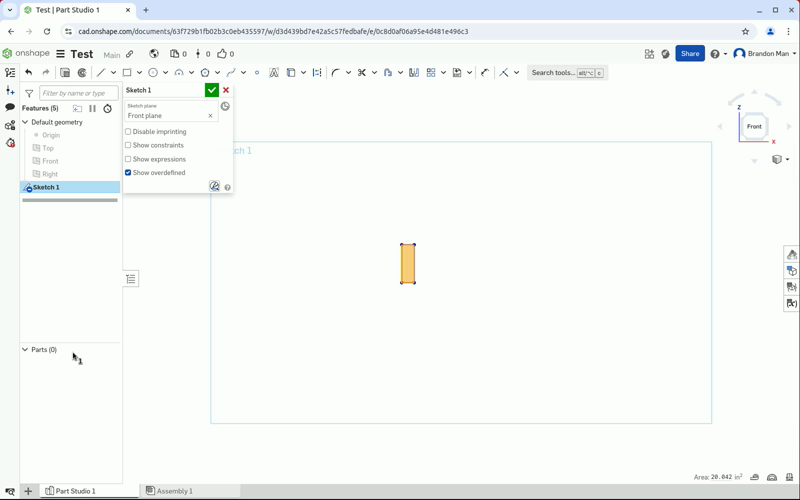
key(shift+y)
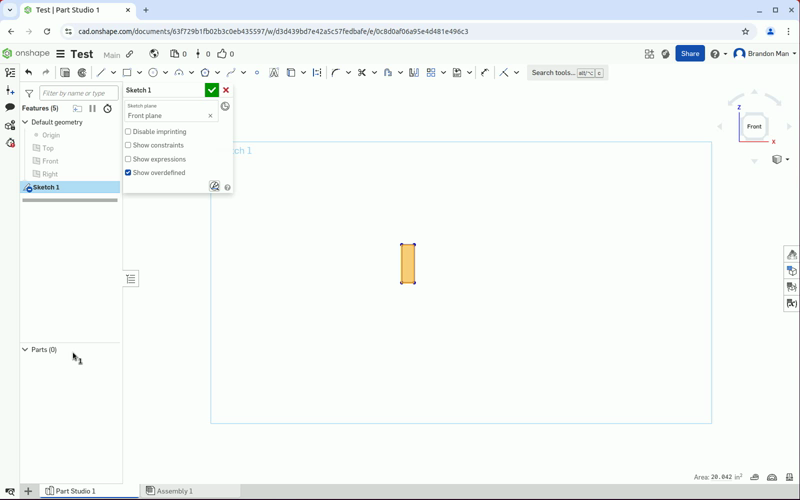
key(shift+e)
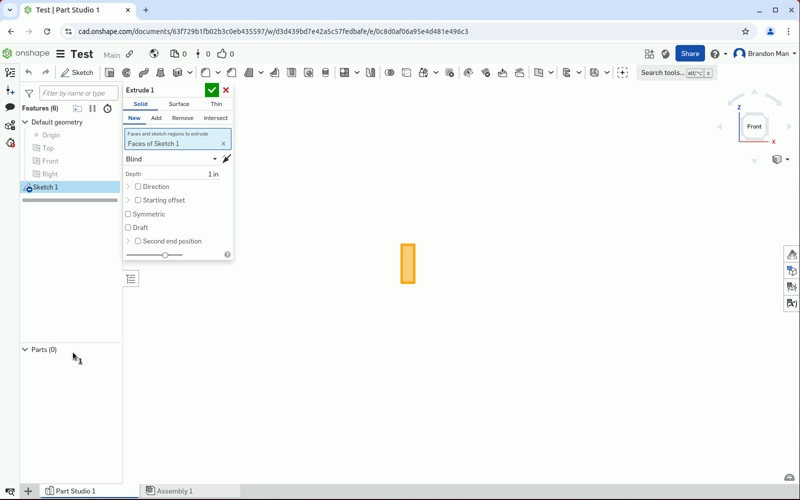
mouse_move(143, 106)
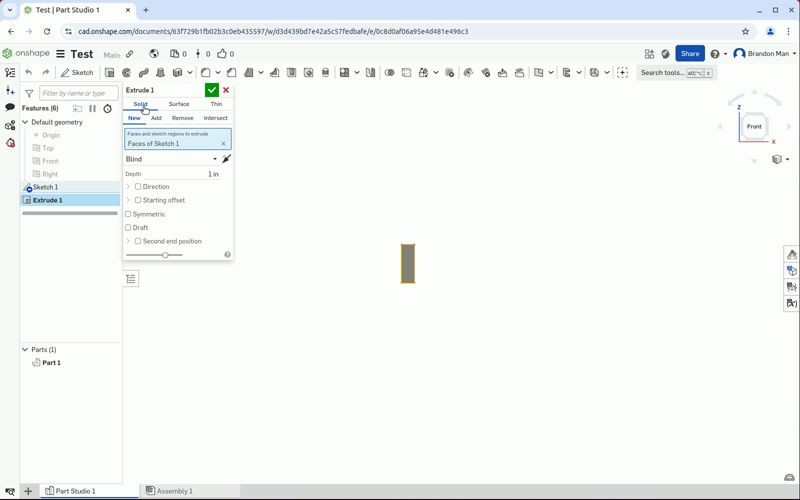
click(143, 106)
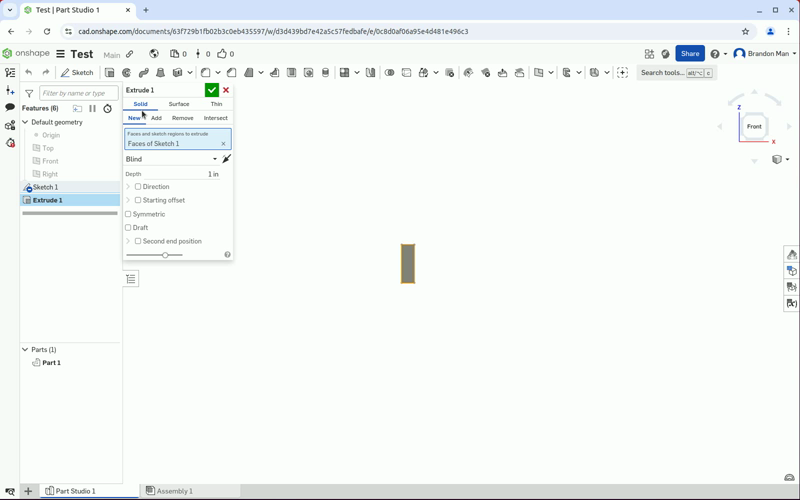
mouse_move(137, 120)
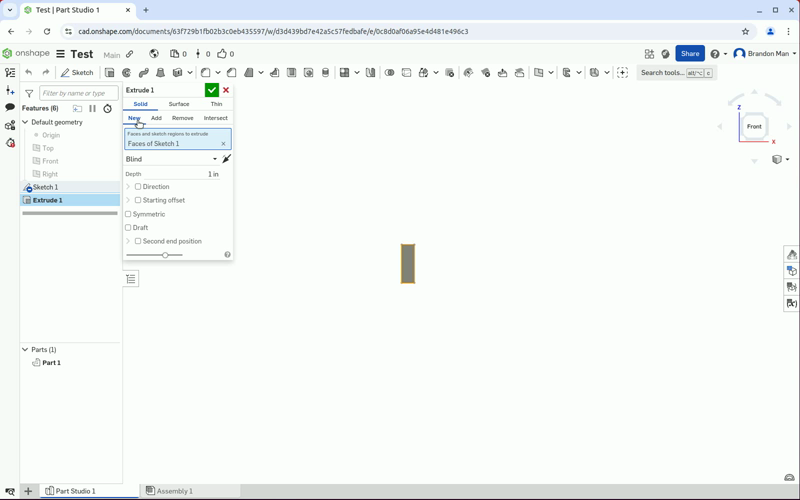
click(137, 120)
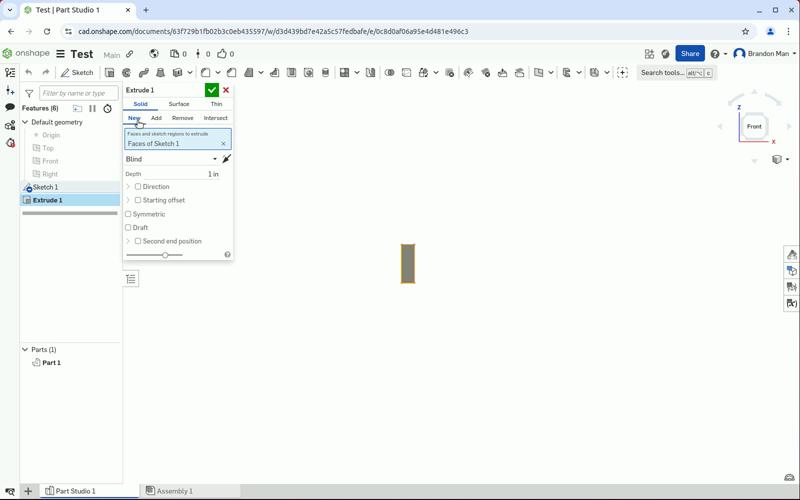
key(tab, 4)
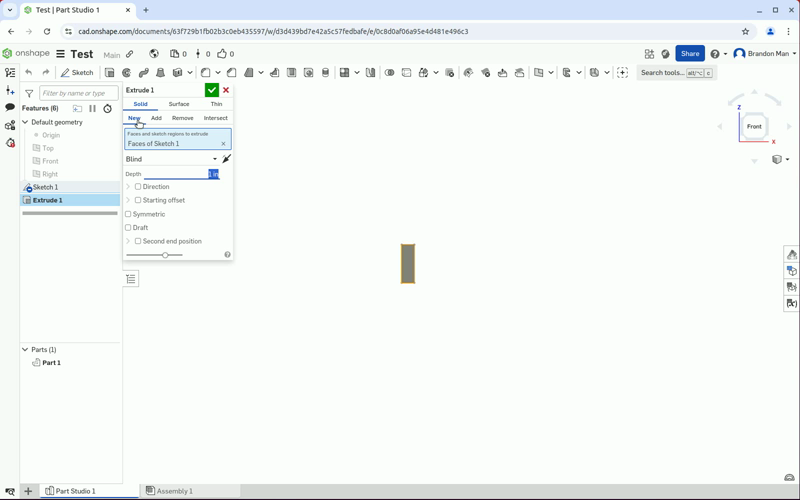
text(46.216)
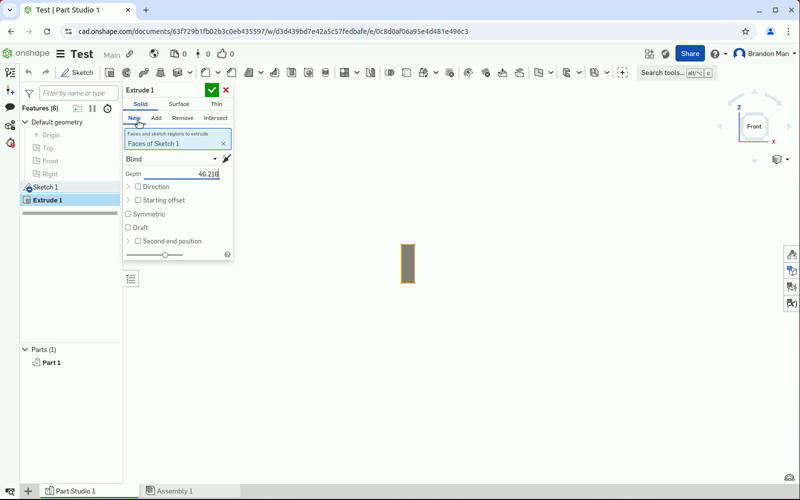
key(tab, 3)
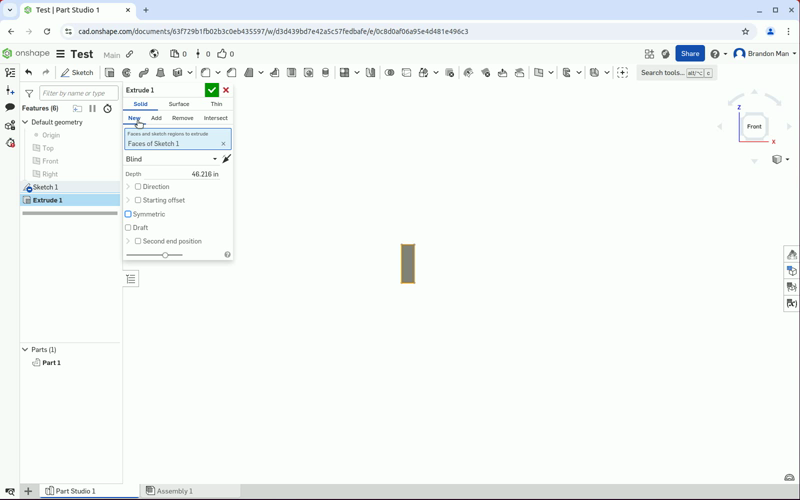
key(space)
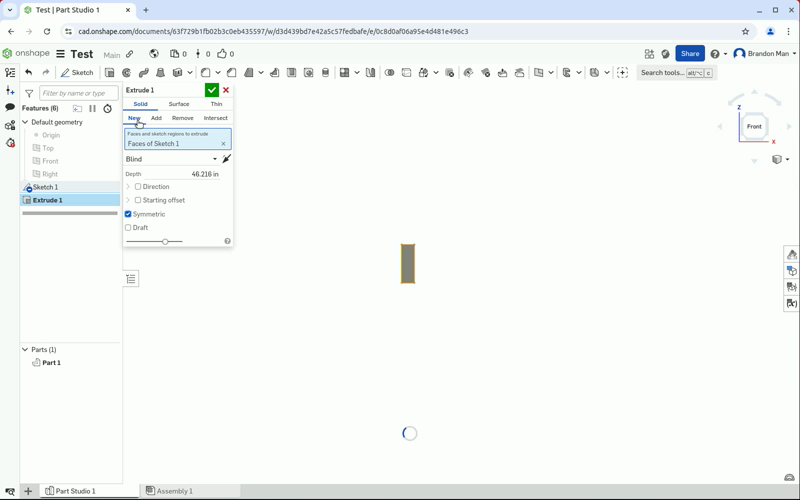
key(enter)
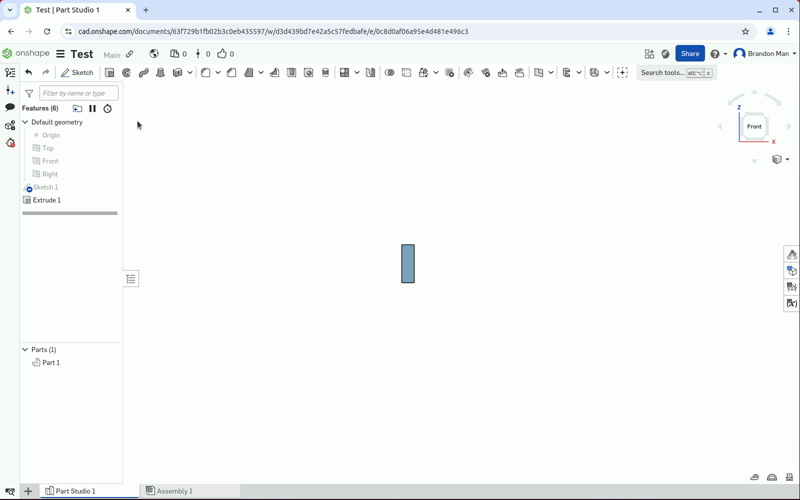
key(shift+h)
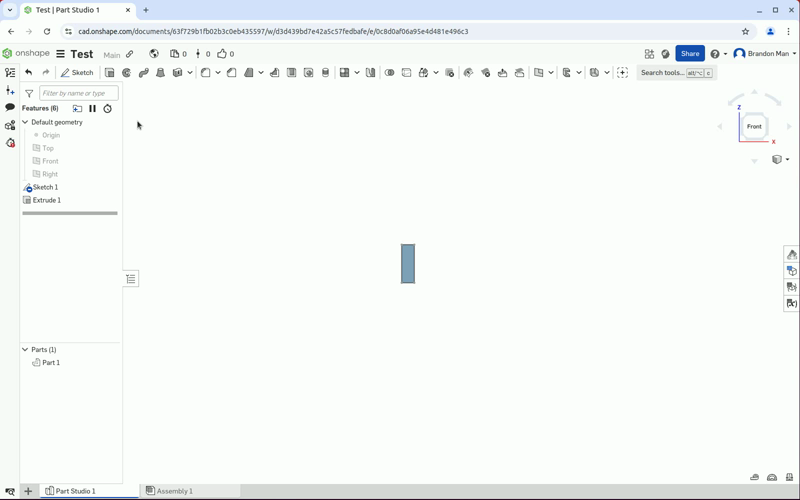
key(shift+h)
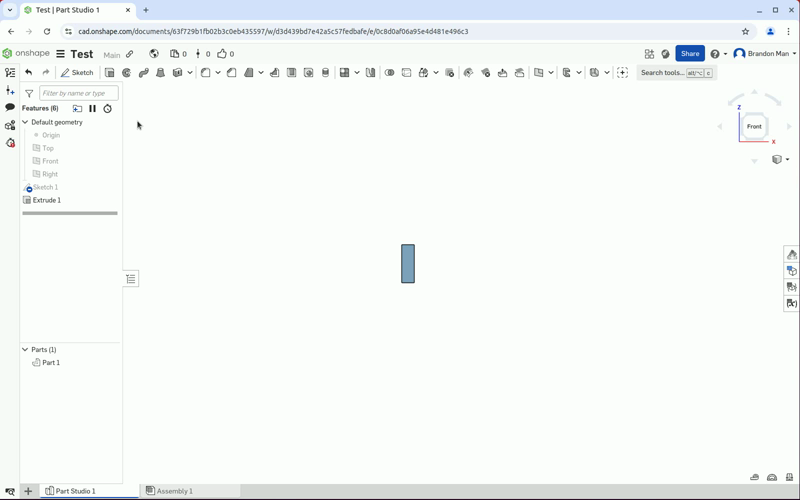
mouse_move(73, 189)
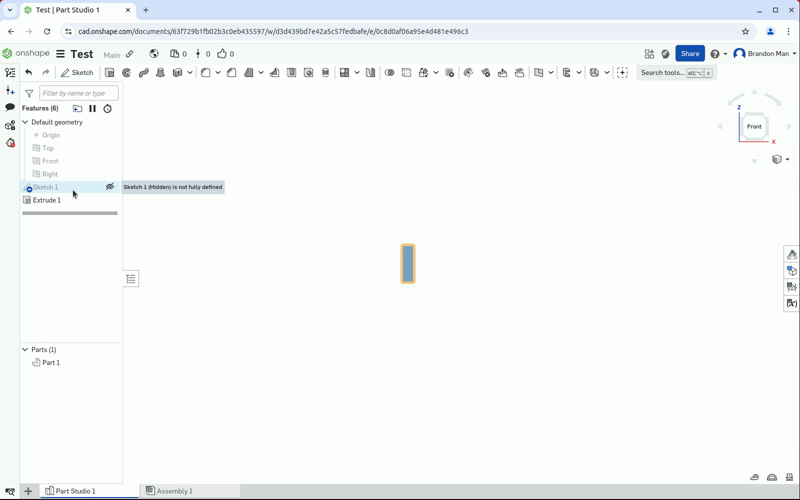
click(73, 189)
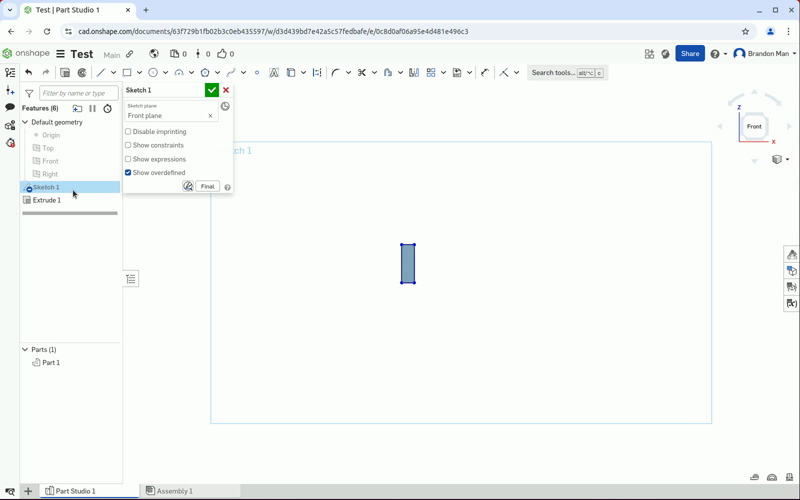
mouse_move(229, 92)
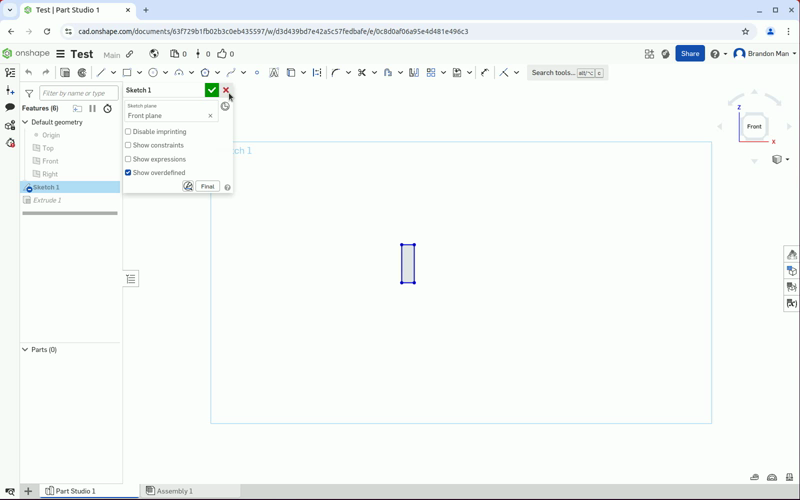
click(229, 92)
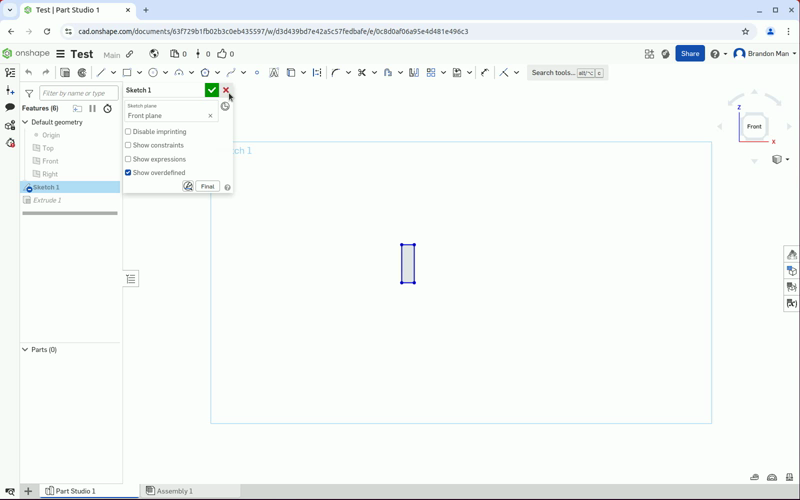
key(shift+s)
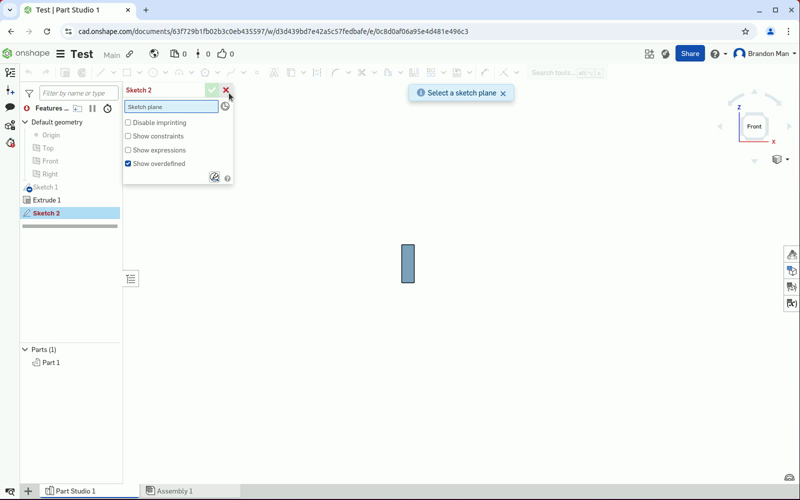
mouse_move(73, 163)
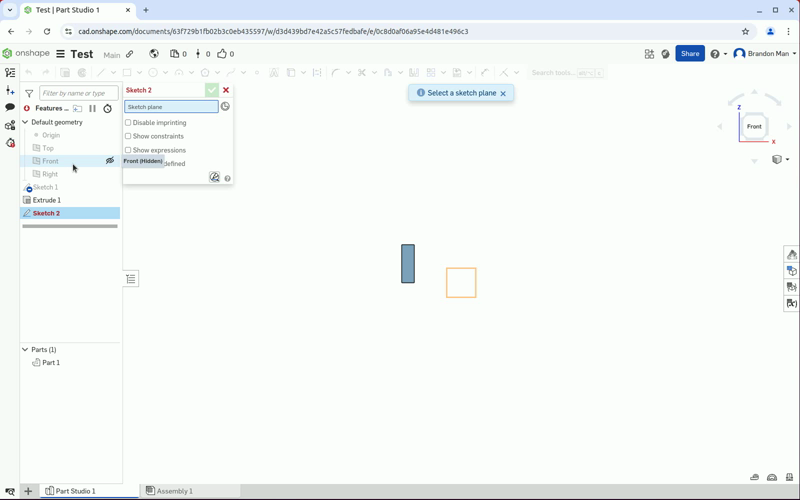
click(73, 163)
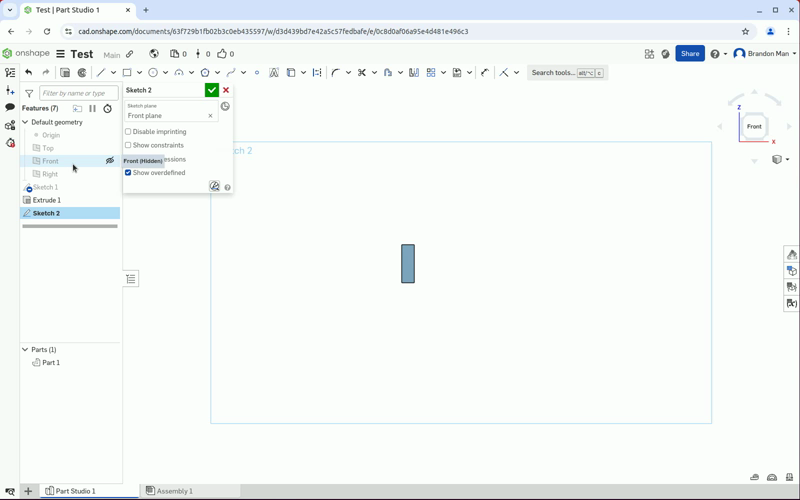
mouse_move(73, 352)
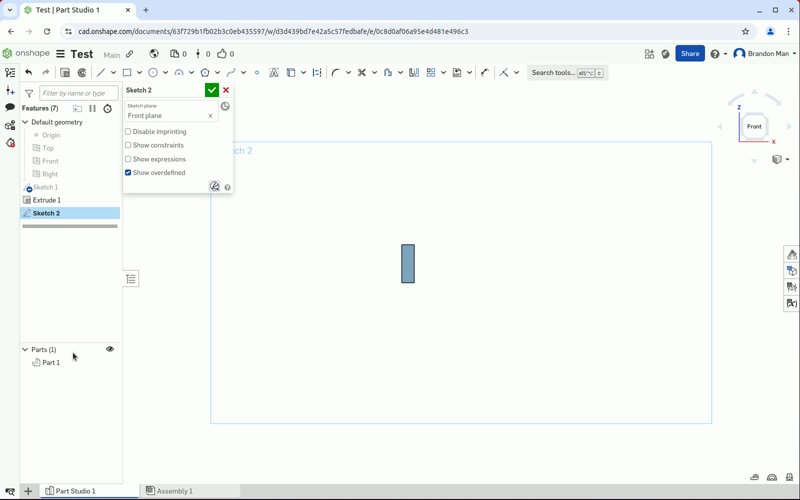
key(y)
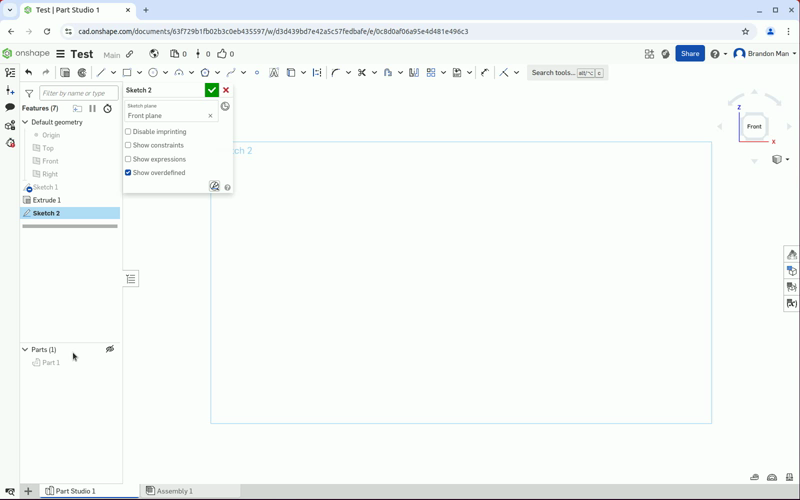
key(l)
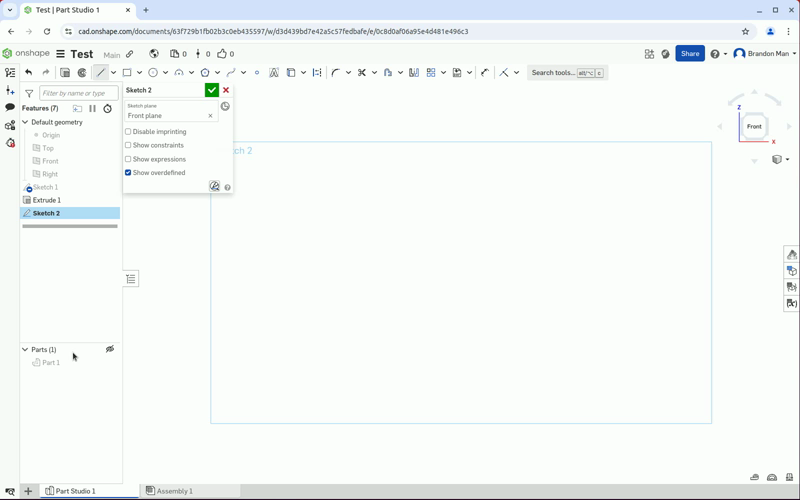
key_down(shift)
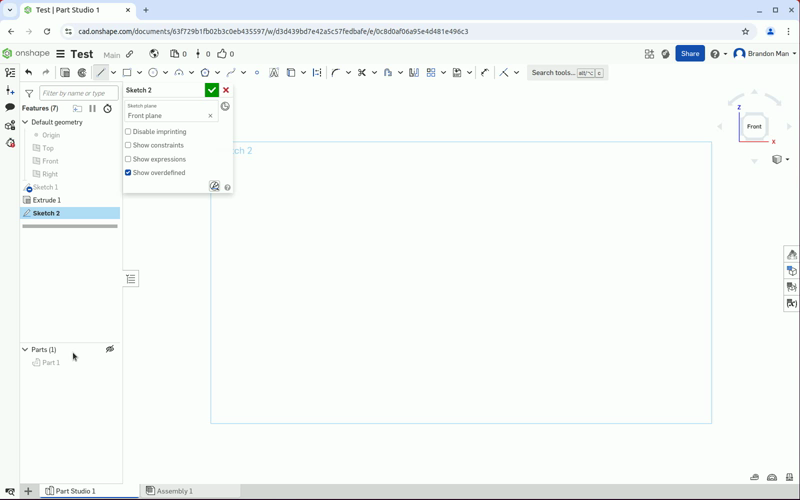
mouse_move(508, 282)
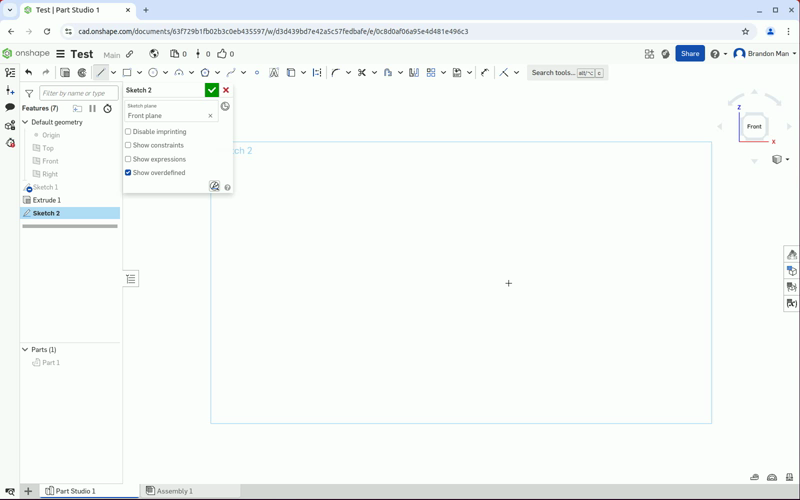
click(508, 282)
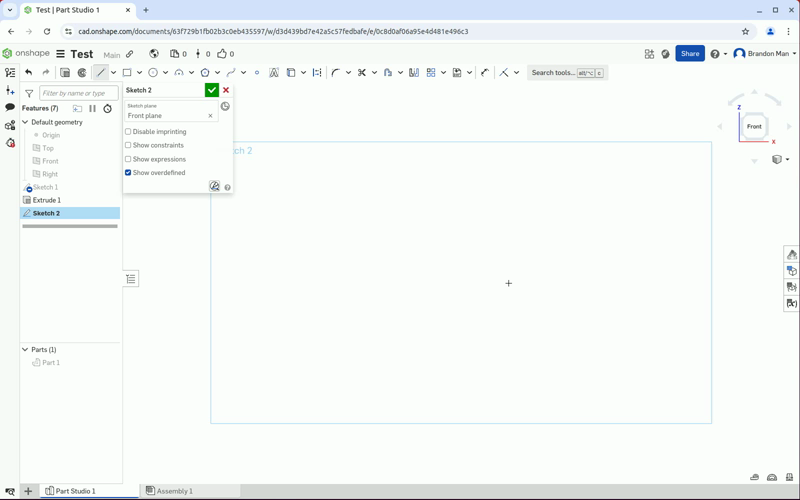
key_up(shift)
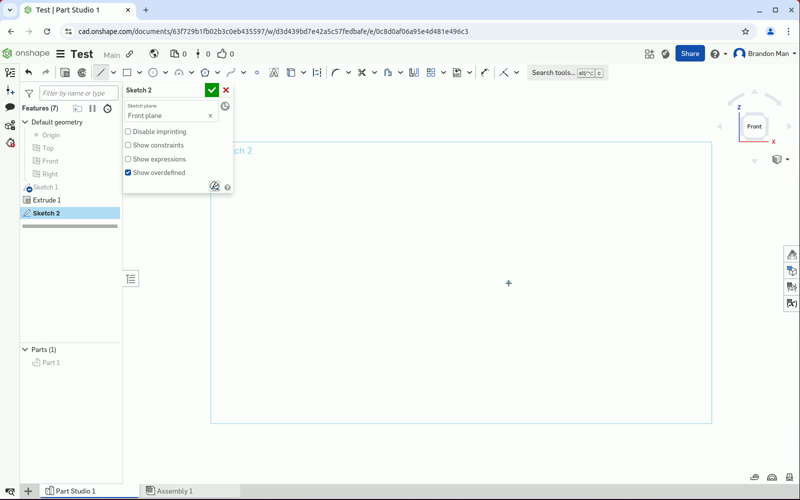
key_down(shift)
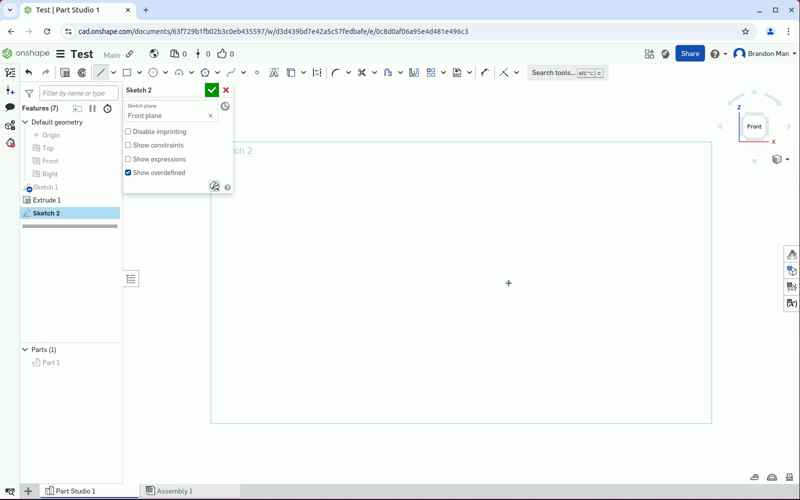
mouse_move(538, 282)
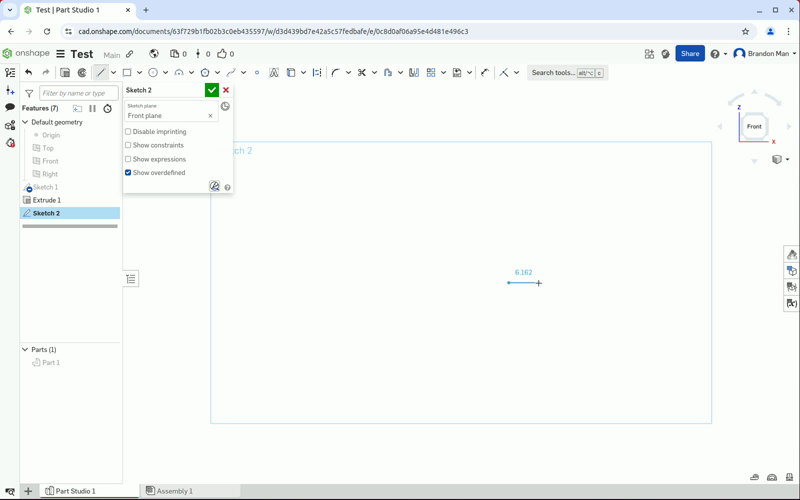
mouse_move(520, 282)
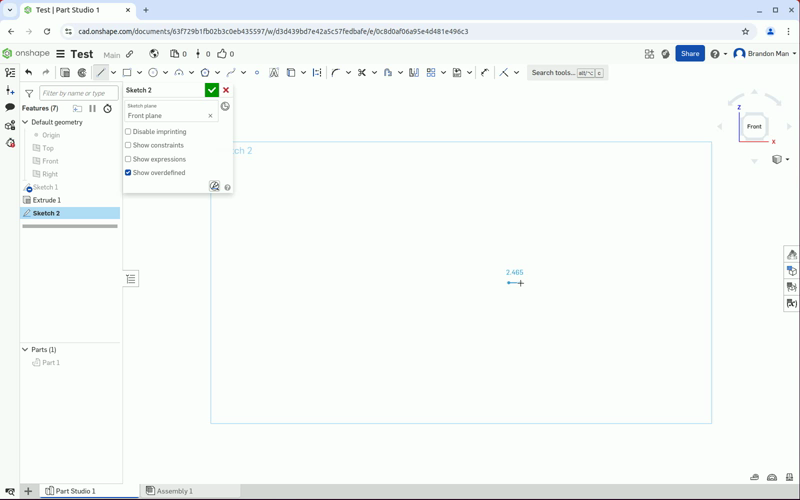
click(520, 282)
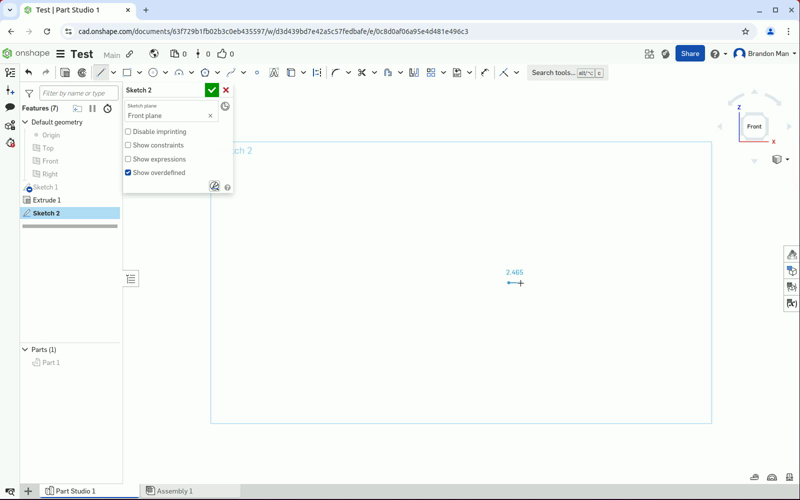
key_up(shift)
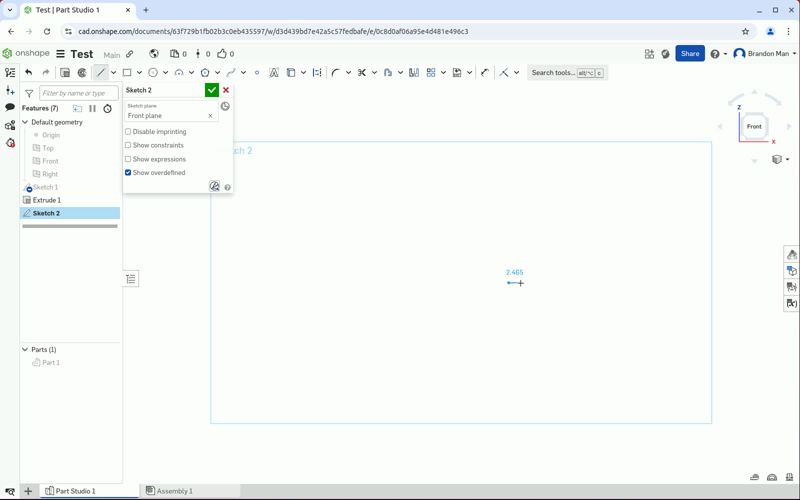
key_down(shift)
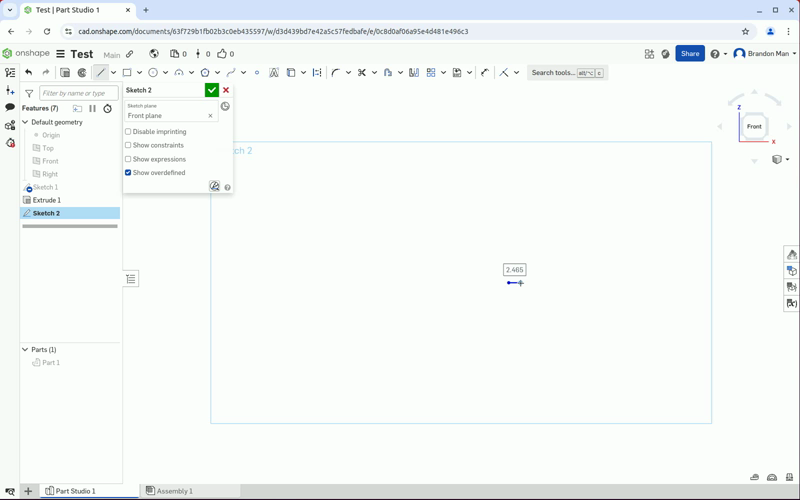
mouse_move(550, 282)
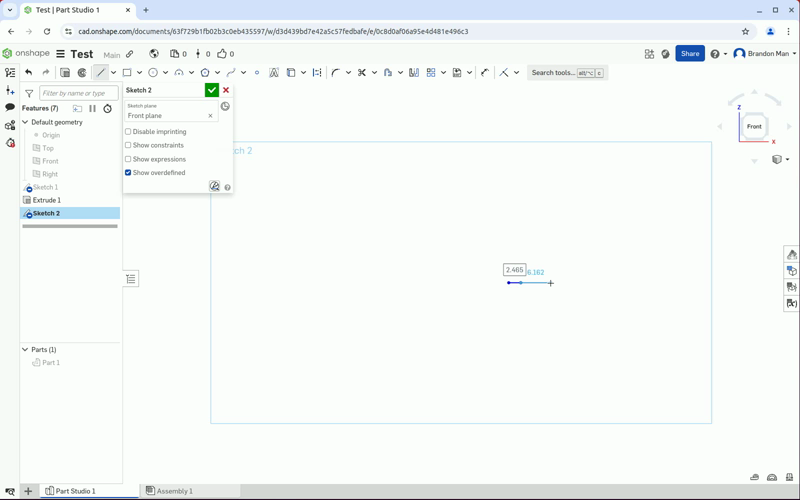
mouse_move(520, 244)
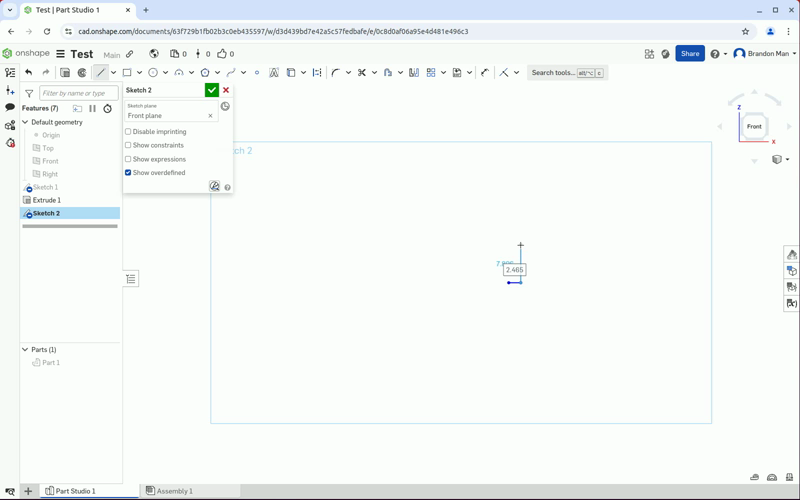
click(520, 244)
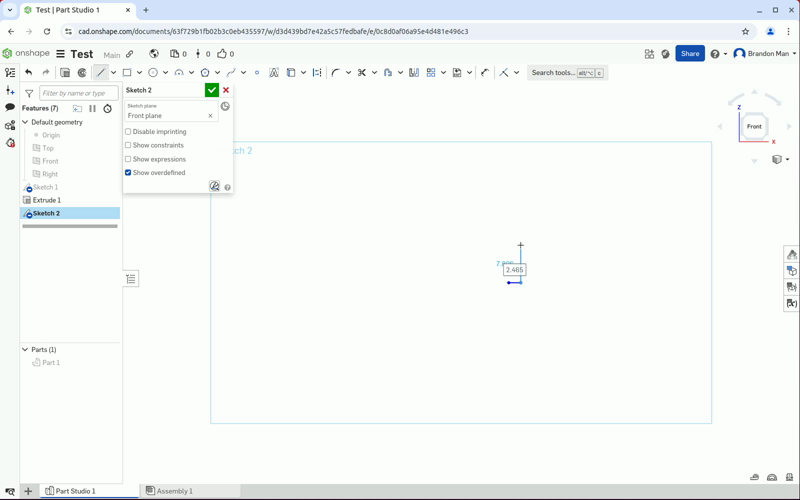
key_up(shift)
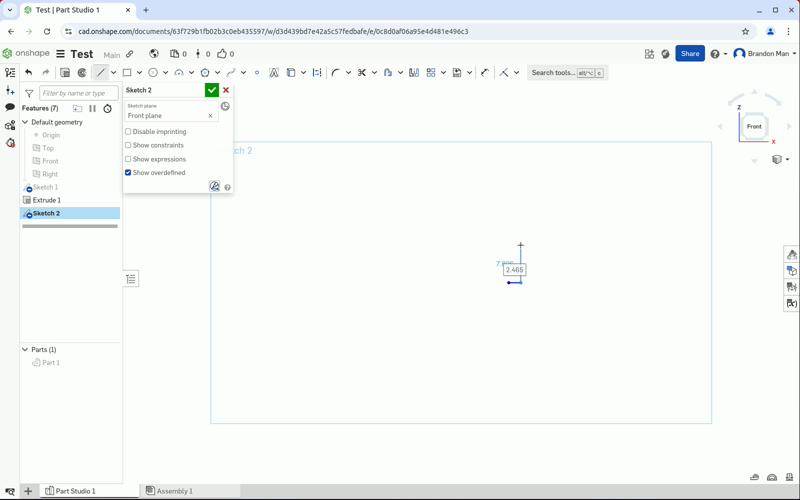
key_down(shift)
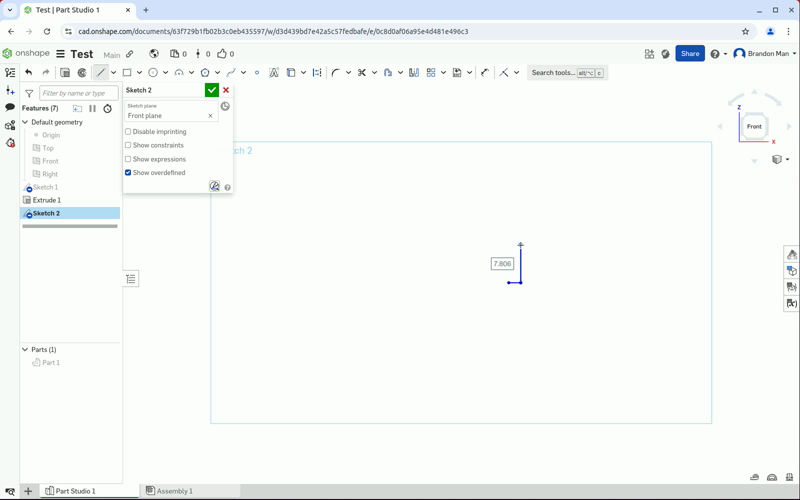
mouse_move(550, 244)
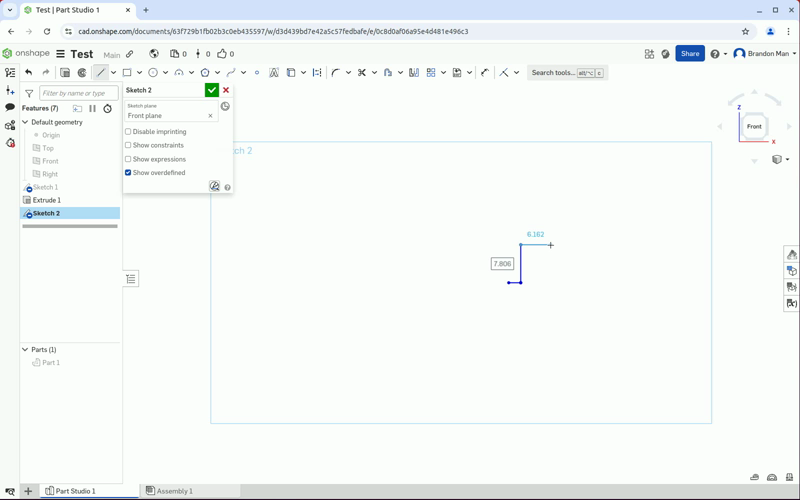
mouse_move(508, 244)
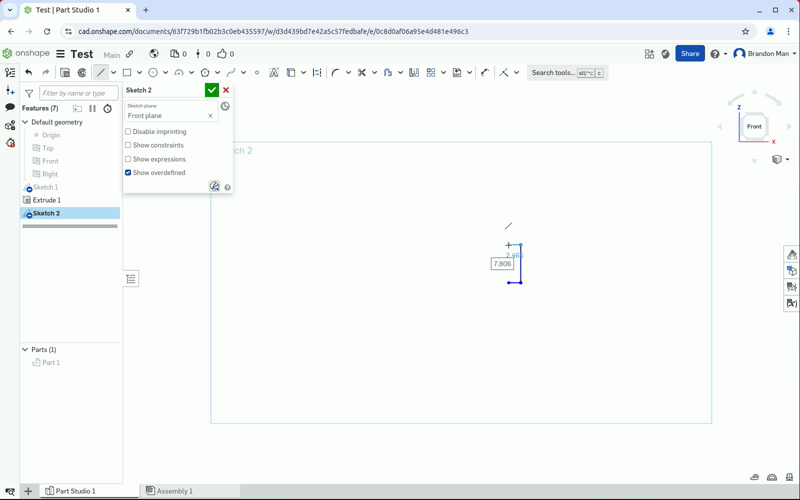
click(508, 244)
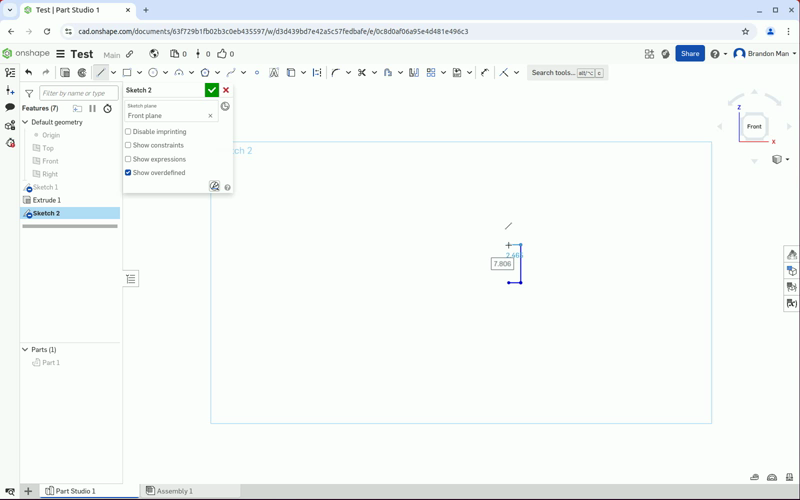
key_up(shift)
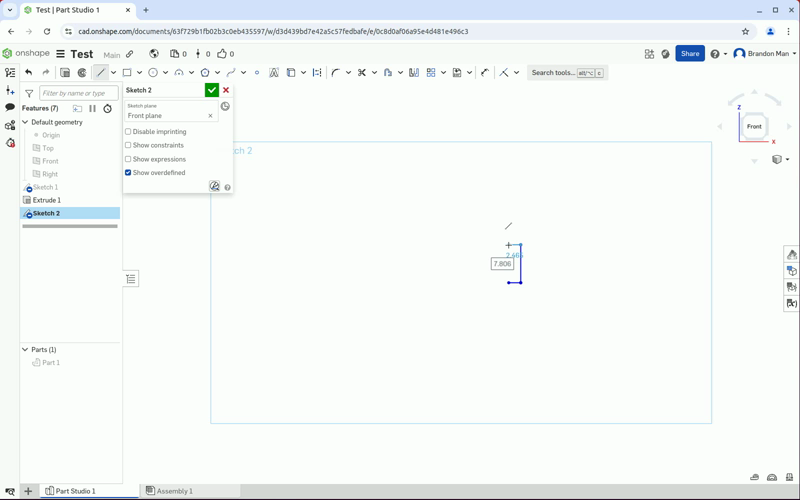
mouse_move(538, 244)
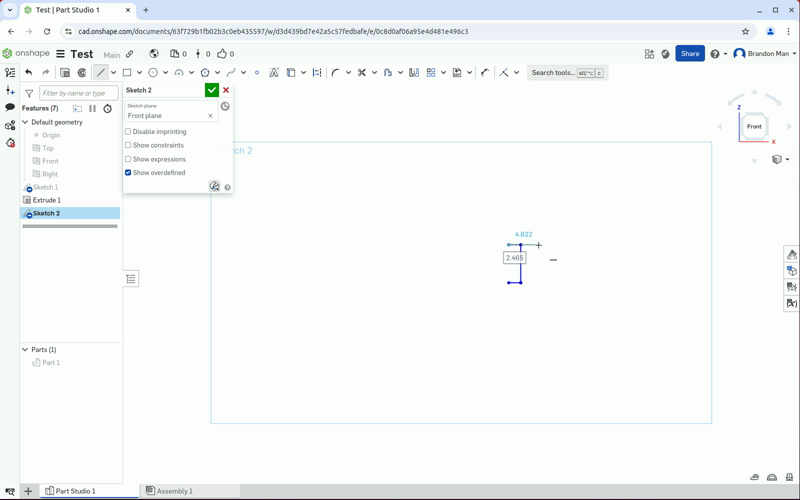
key_down(shift)
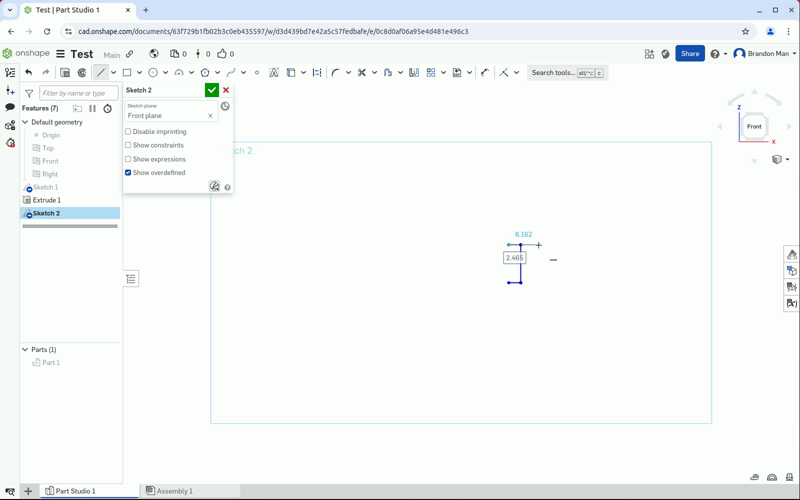
mouse_move(508, 282)
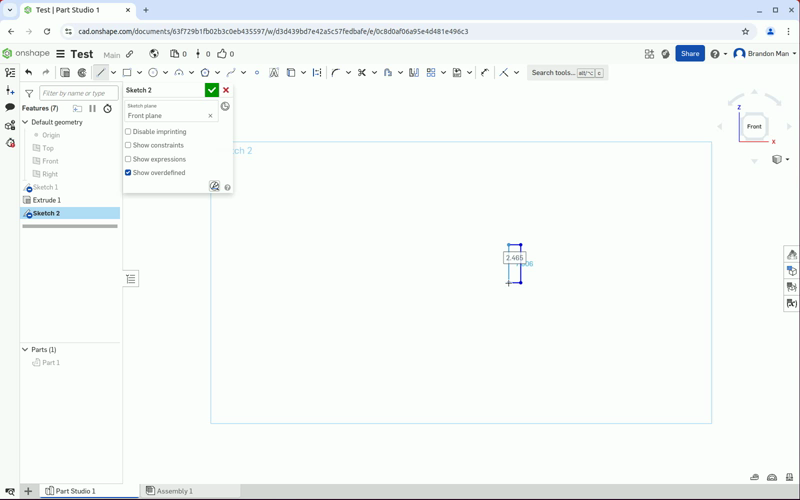
key_up(shift)
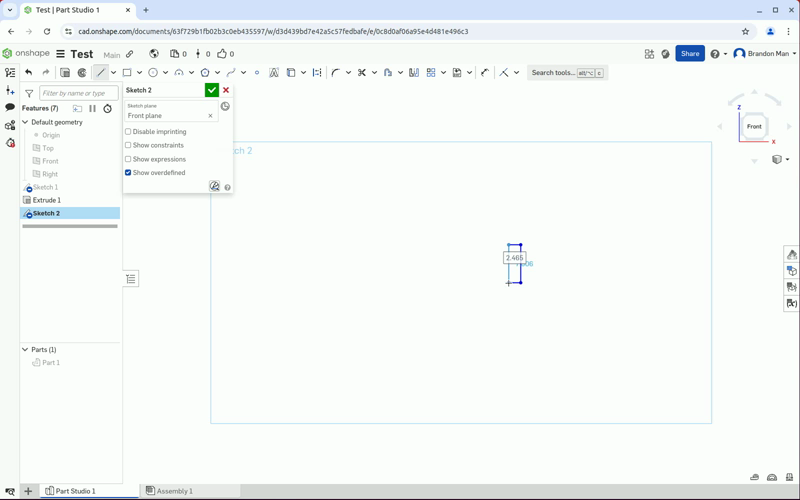
click(508, 282)
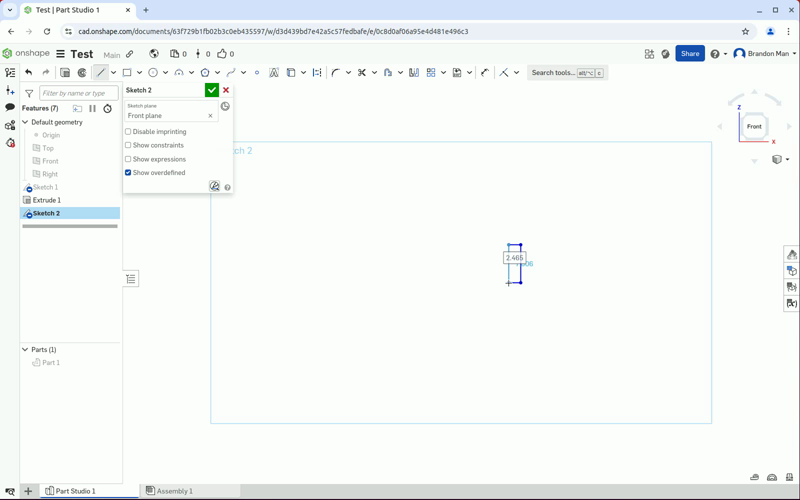
key(esc)
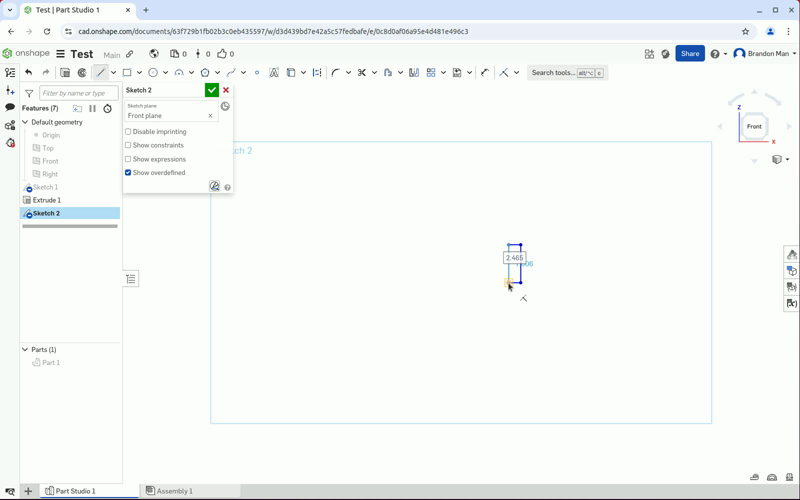
mouse_move(516, 261)
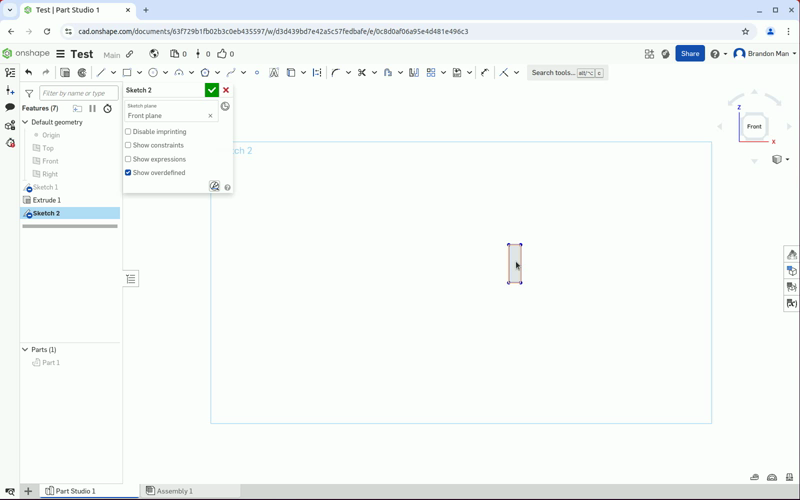
scroll(6)
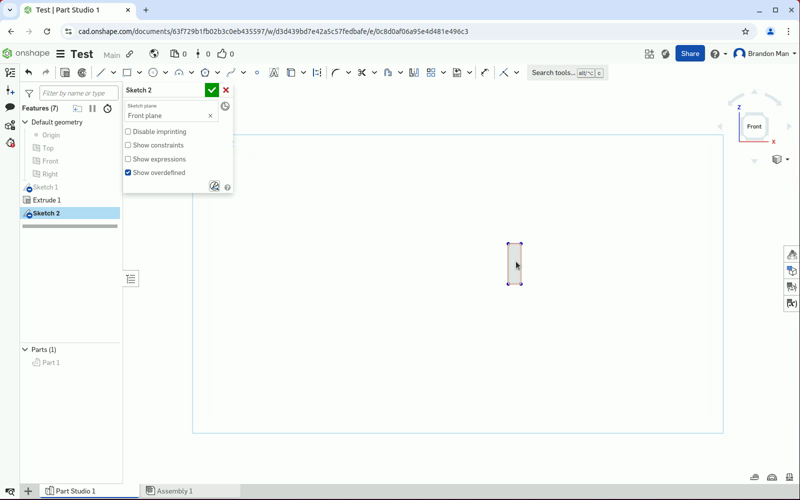
scroll(6)
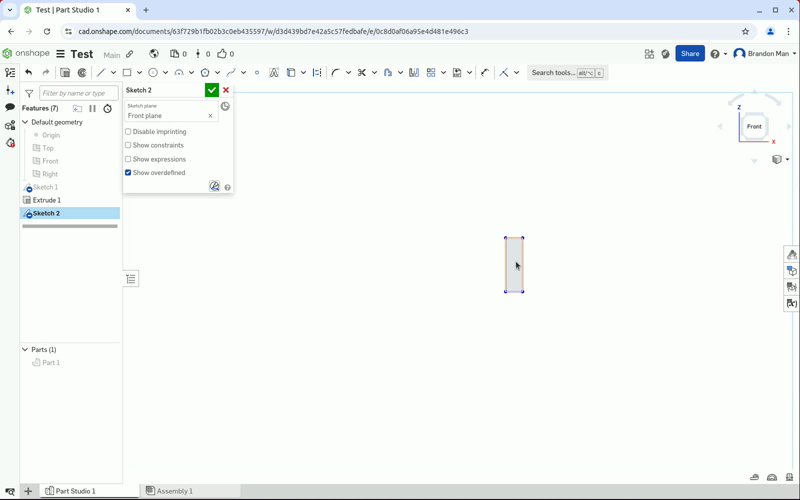
scroll(6)
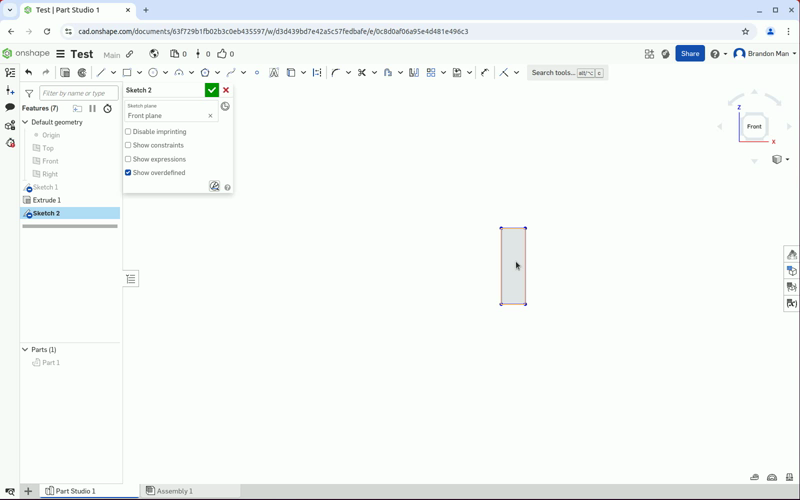
scroll(6)
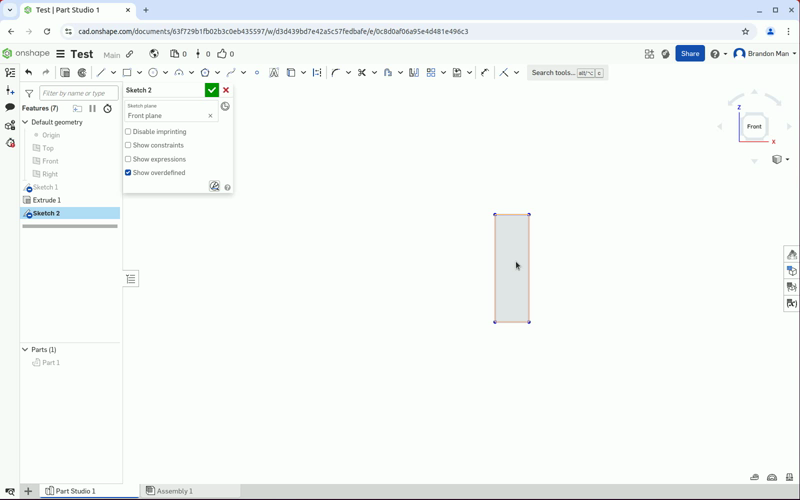
scroll(6)
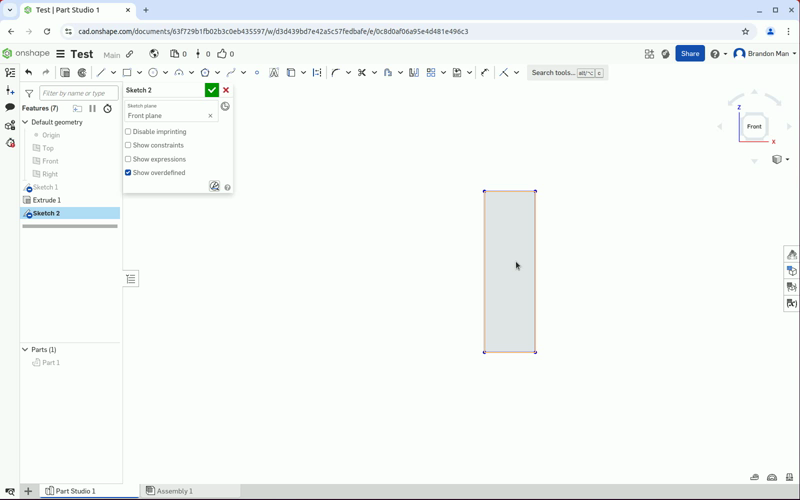
scroll(6)
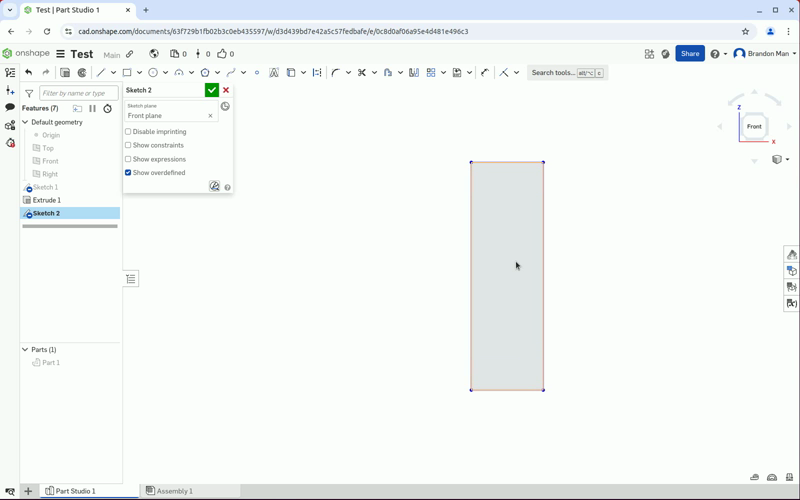
scroll(6)
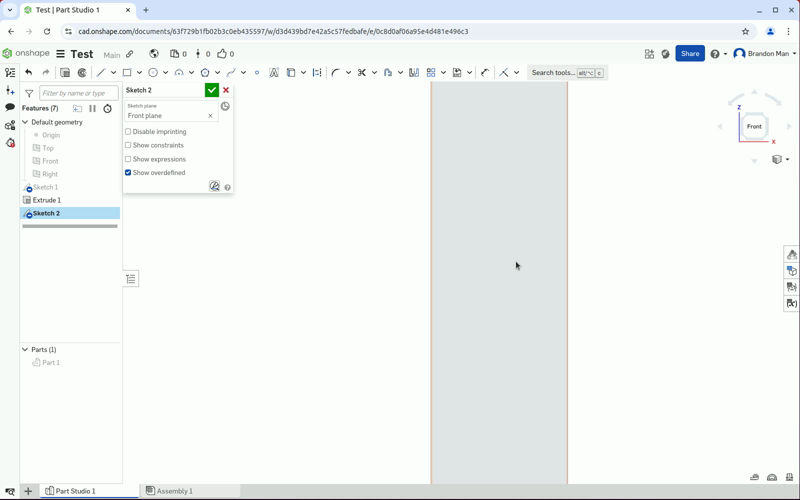
click(516, 261)
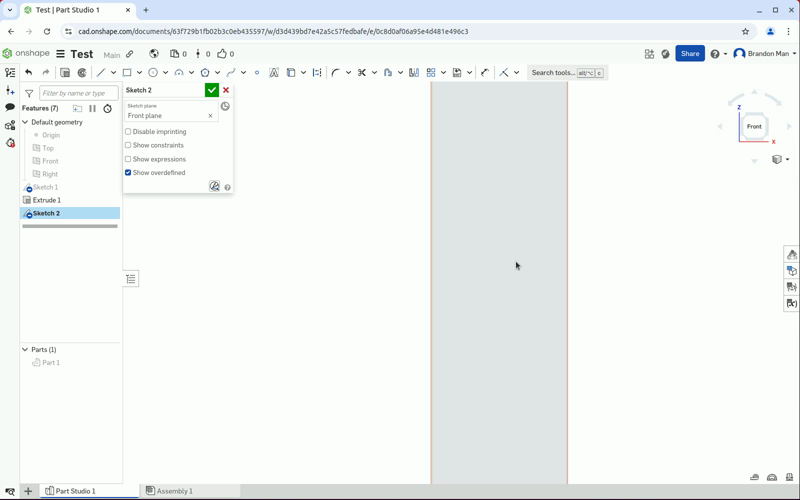
scroll(-6)
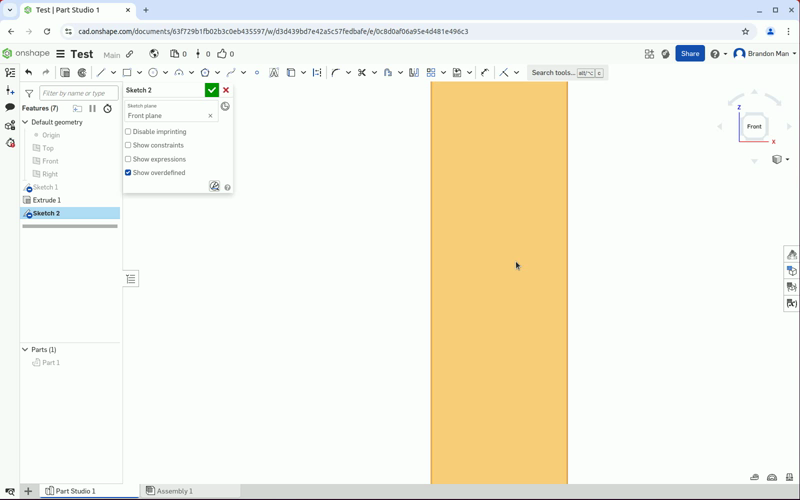
scroll(-6)
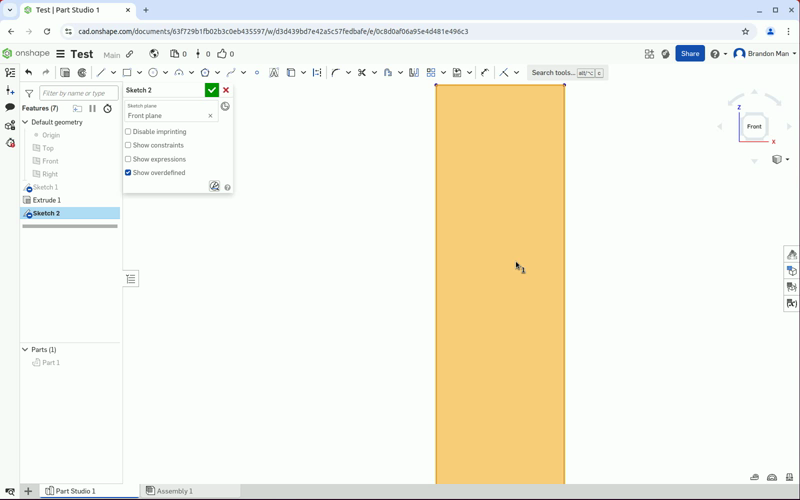
scroll(-6)
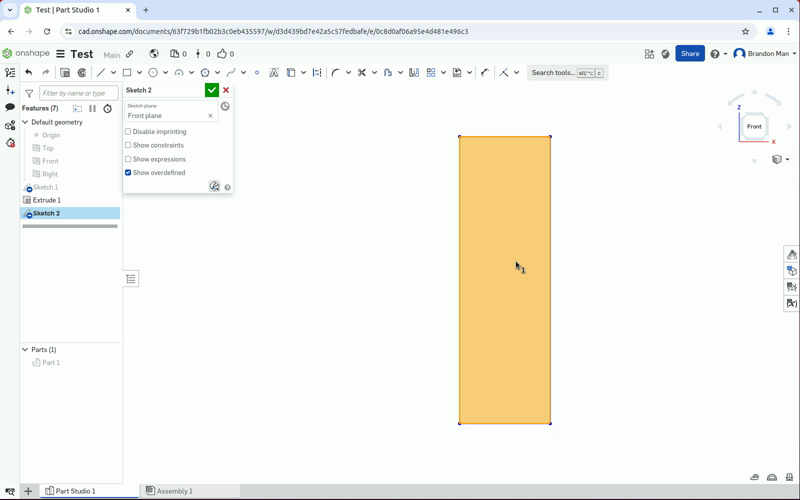
scroll(-6)
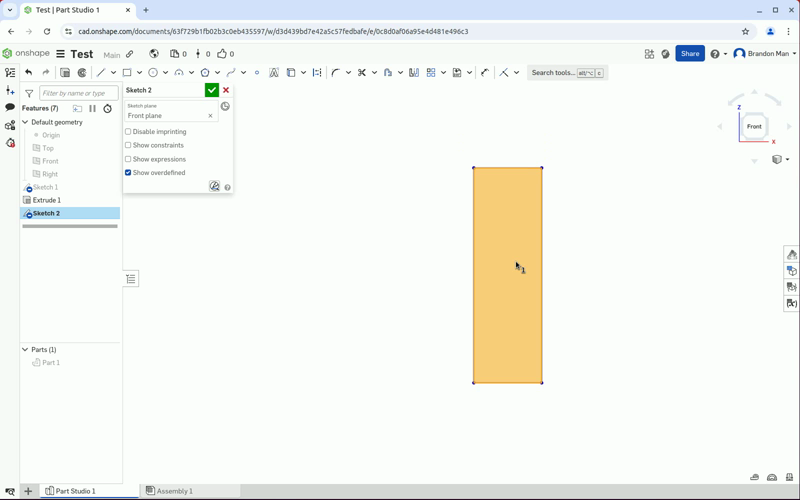
scroll(-6)
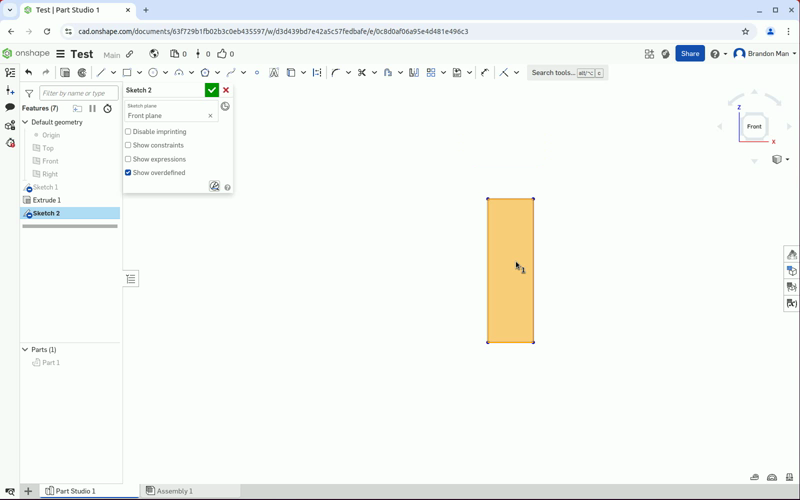
scroll(-6)
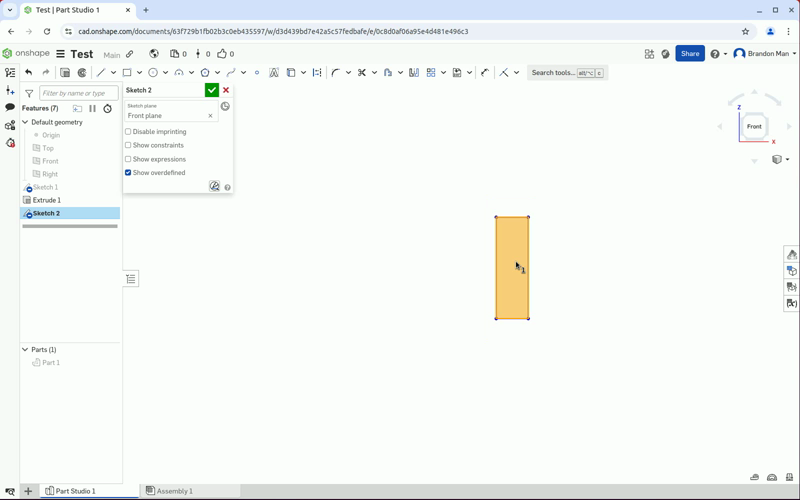
scroll(-6)
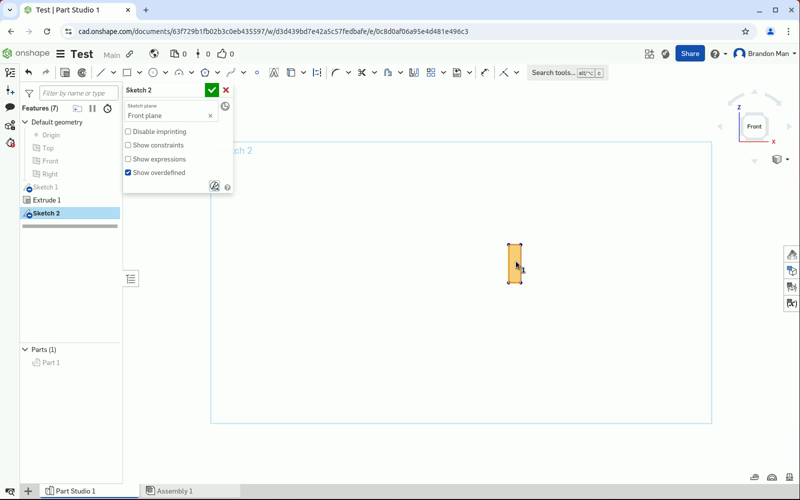
mouse_move(73, 352)
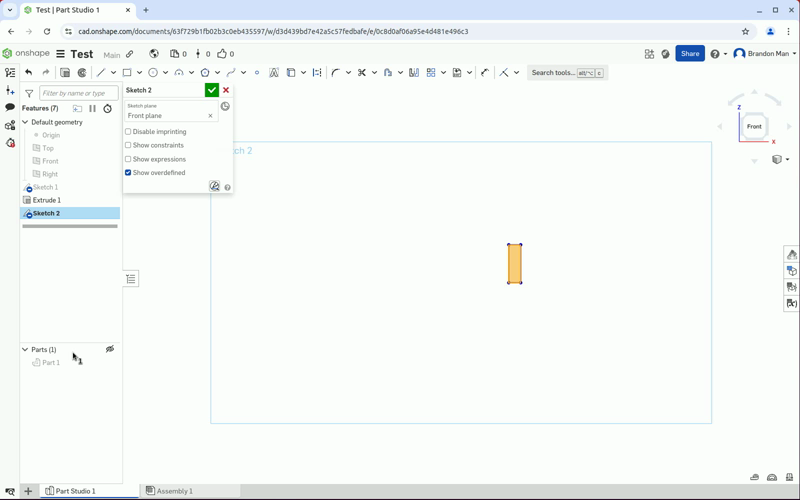
key(shift+y)
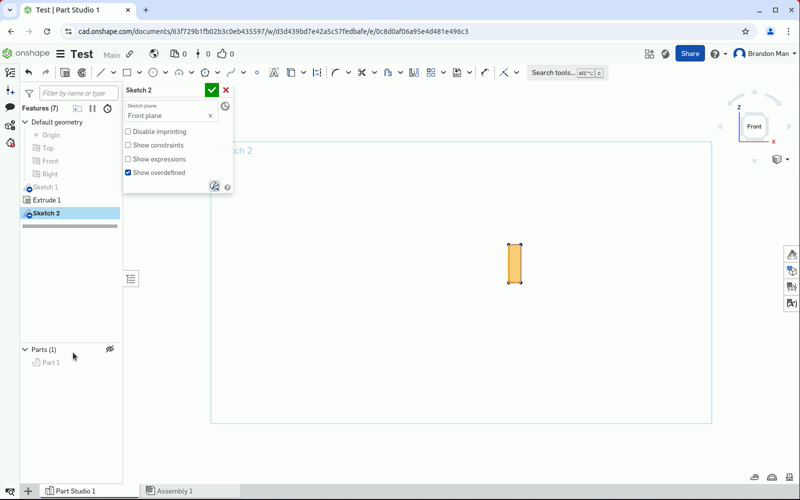
key(shift+e)
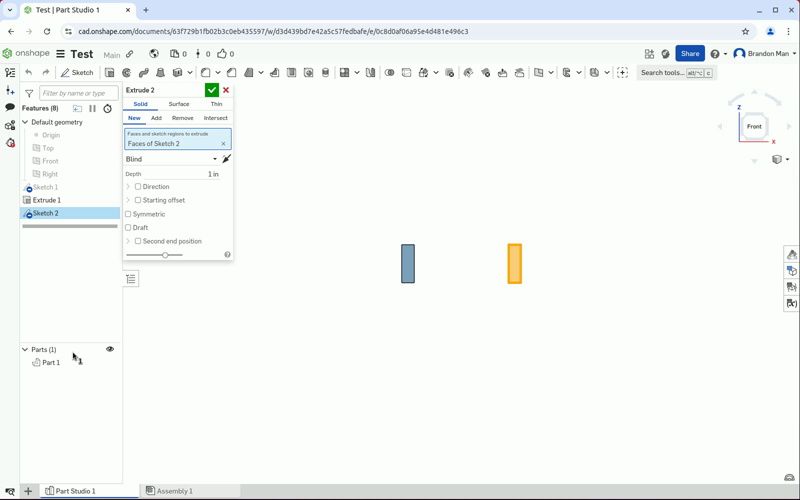
mouse_move(143, 106)
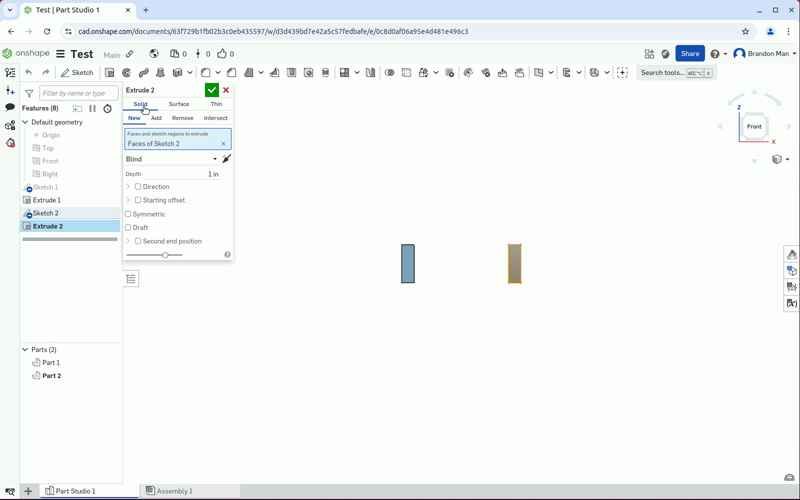
click(143, 106)
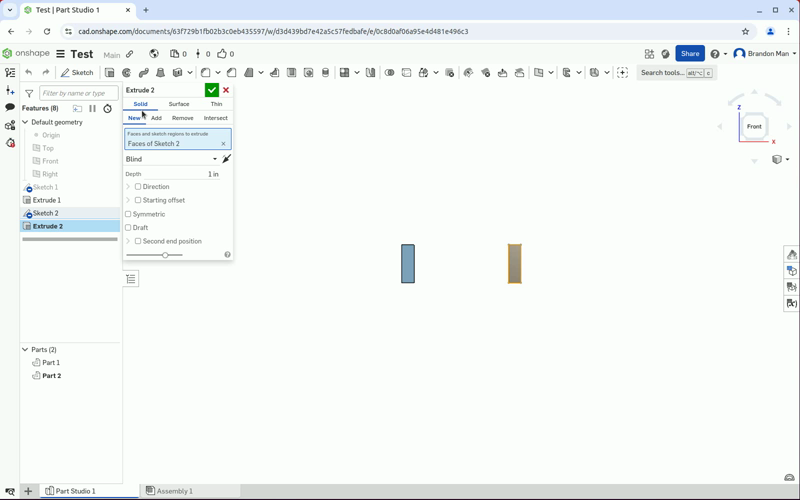
mouse_move(137, 120)
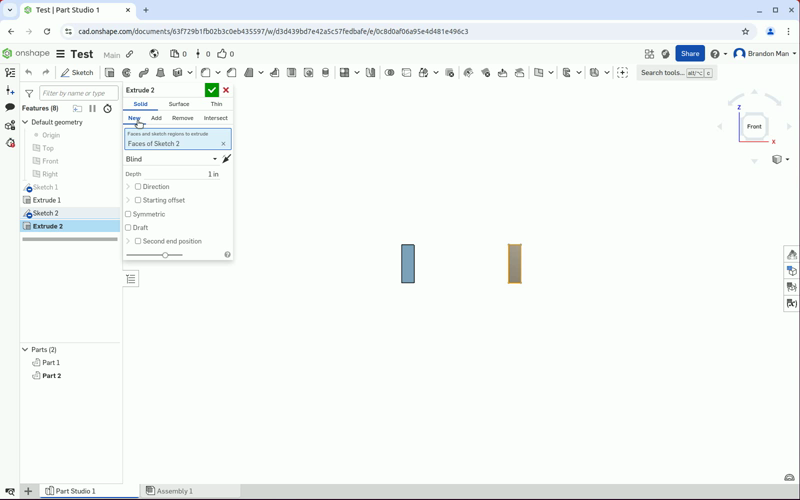
click(137, 120)
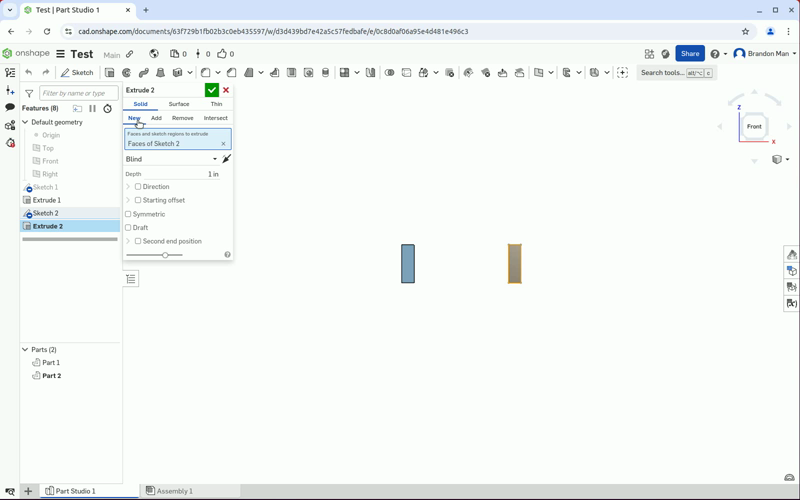
key(tab, 4)
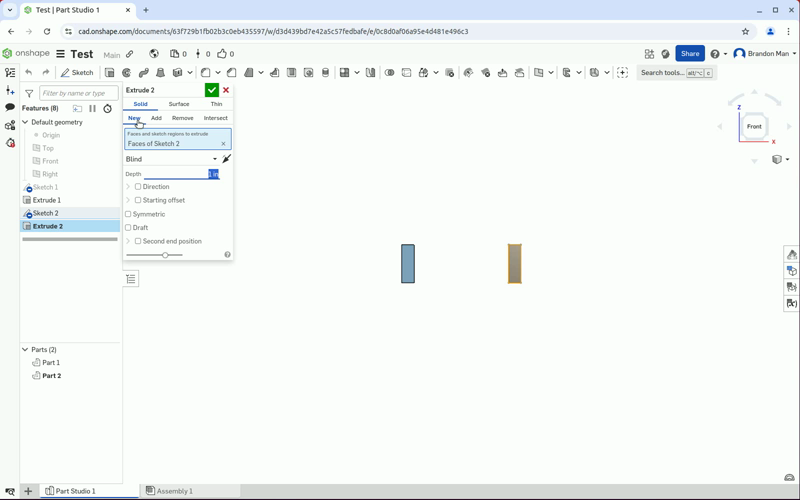
text(46.216)
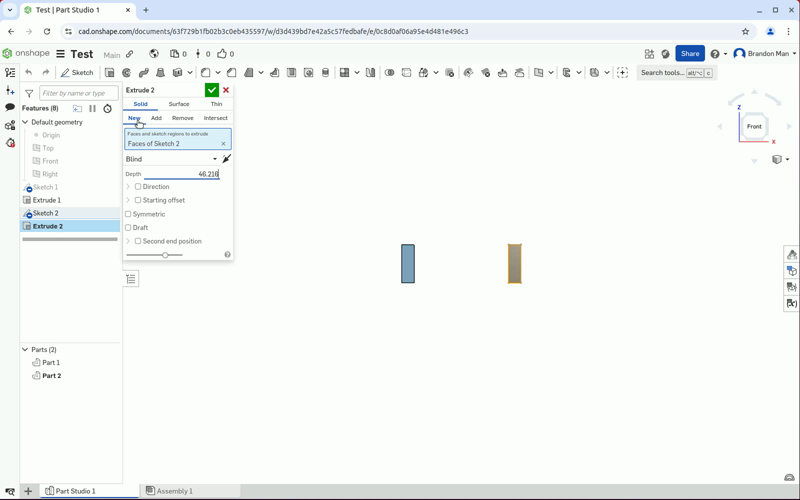
key(tab, 3)
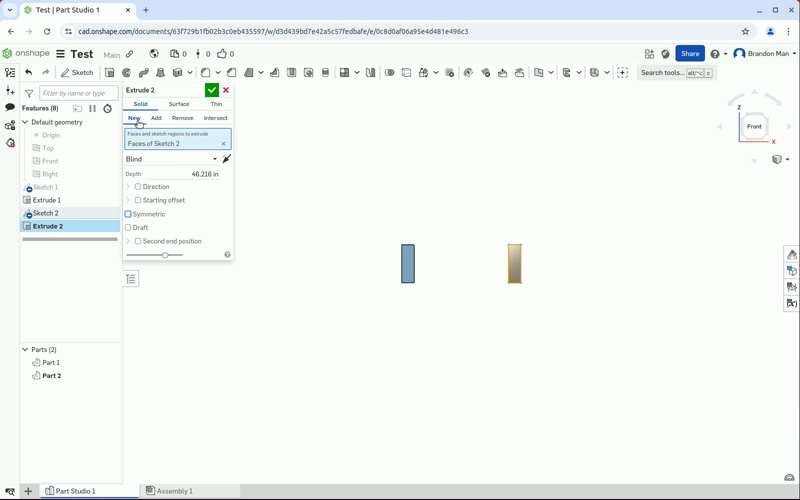
key(space)
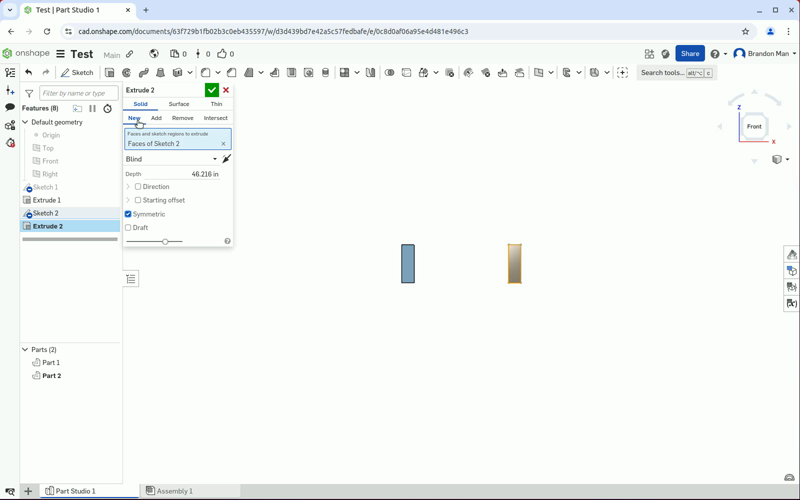
key(enter)
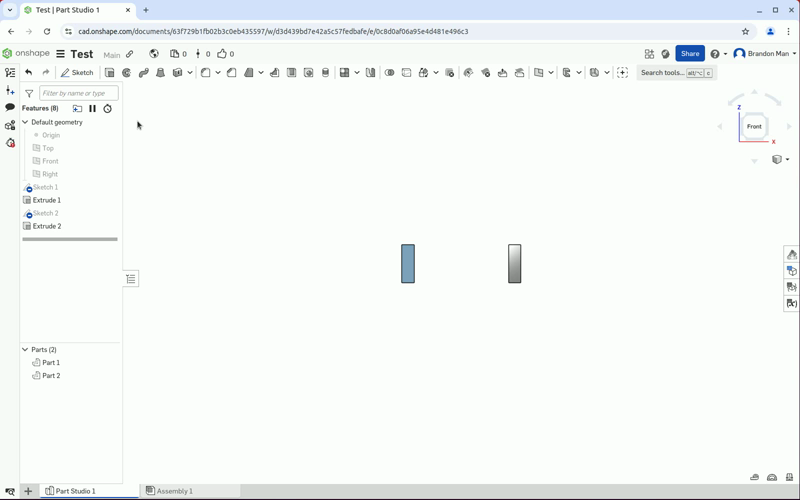
key(shift+h)
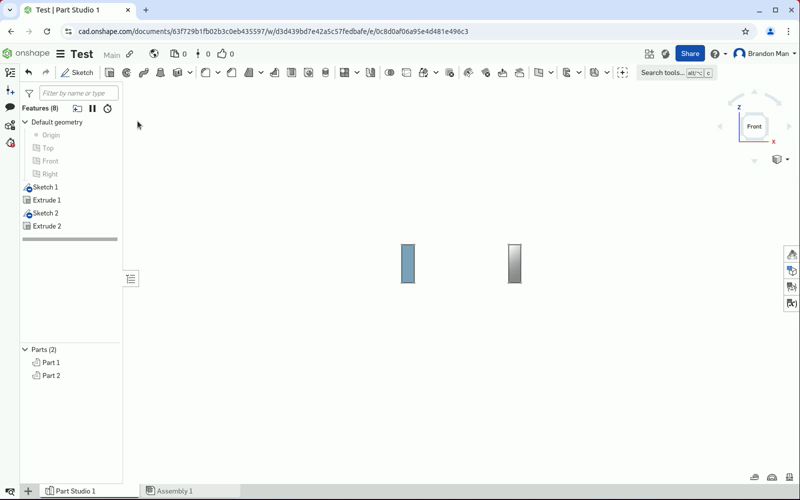
key(shift+h)
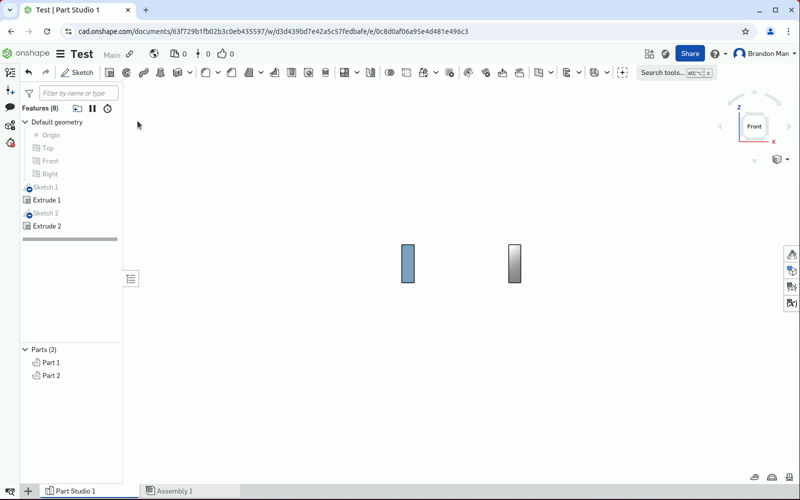
mouse_move(73, 189)
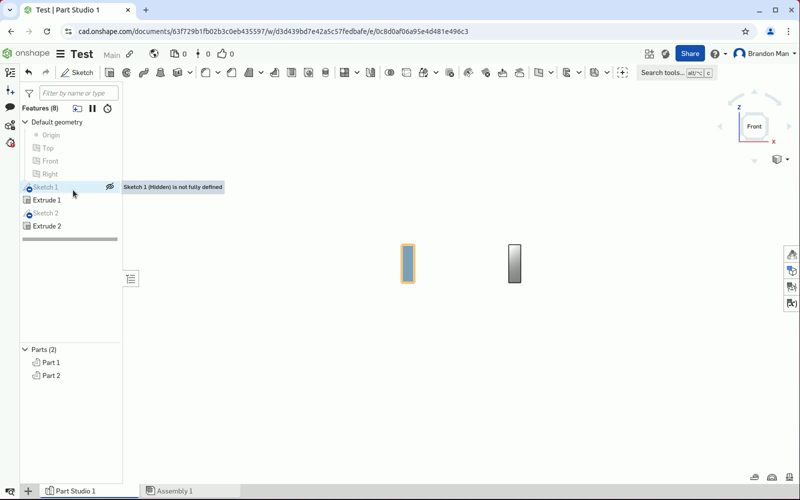
click(73, 189)
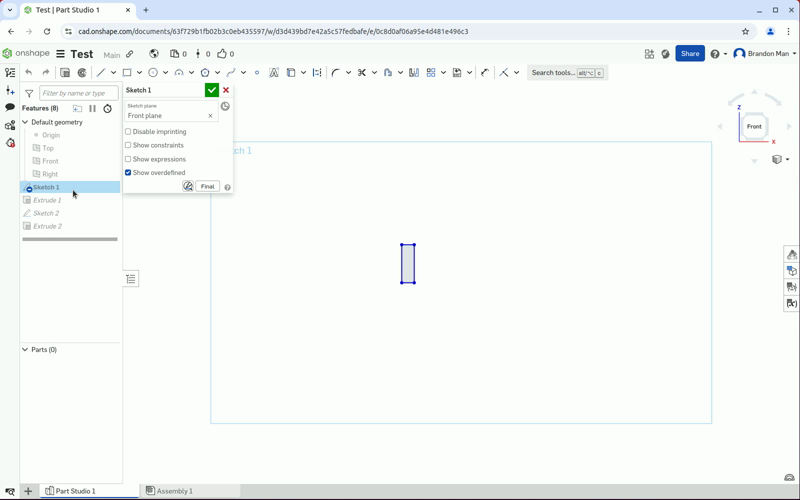
mouse_move(229, 92)
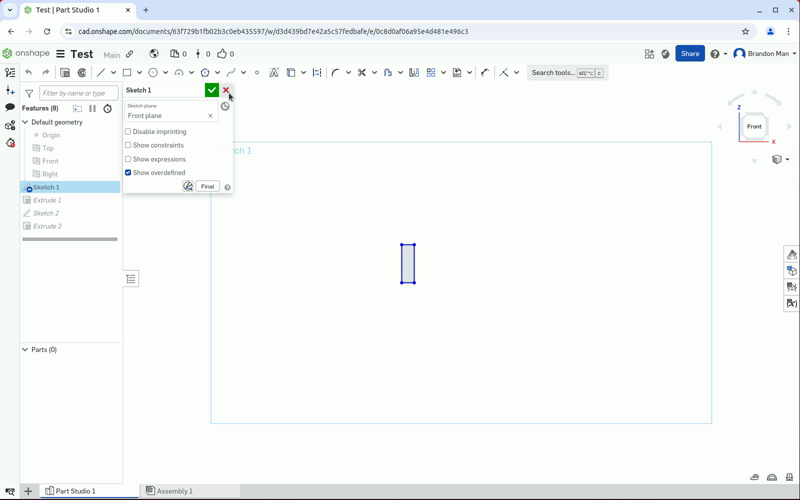
click(229, 92)
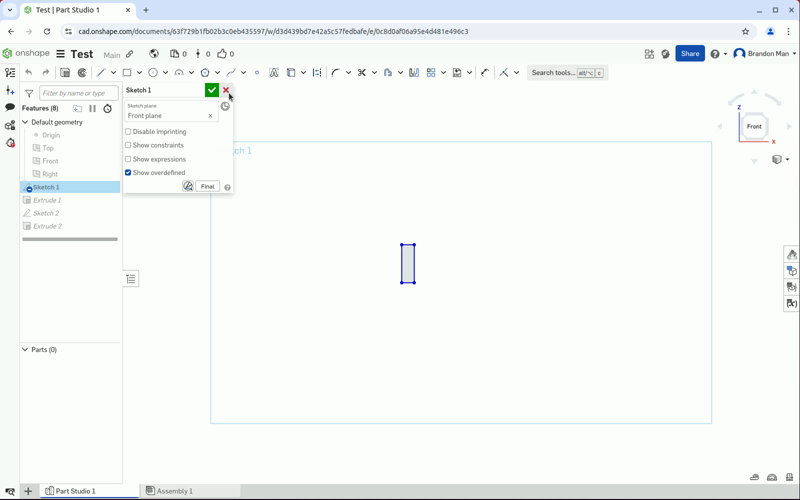
key(shift+s)
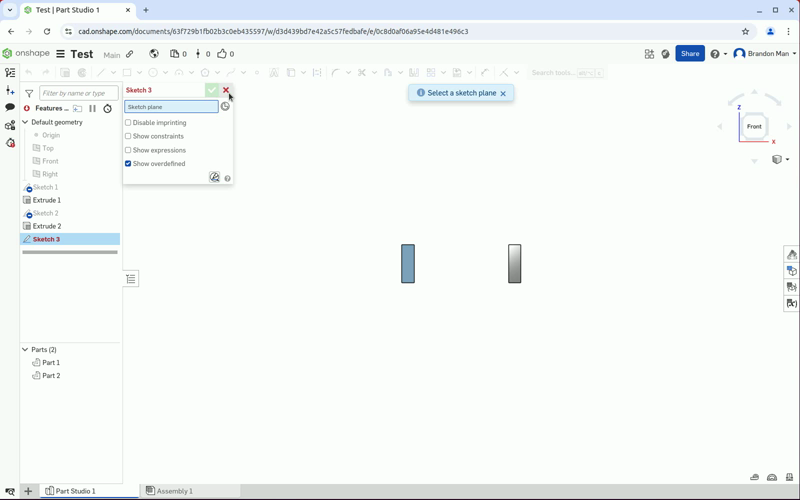
mouse_move(73, 163)
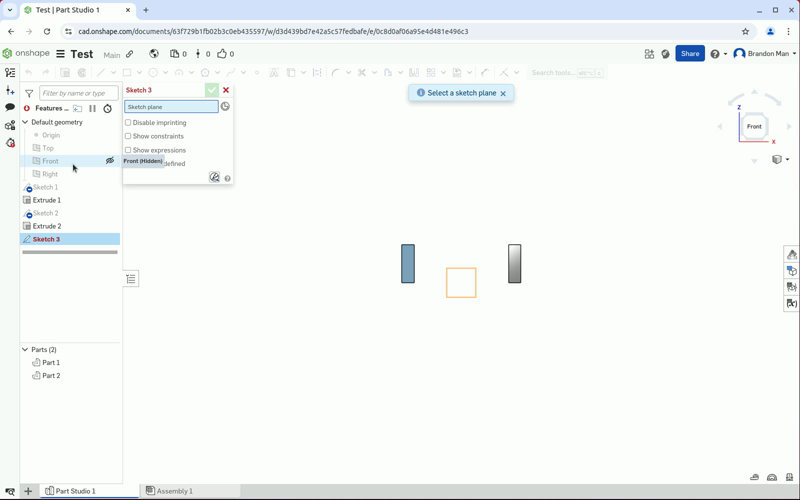
click(73, 163)
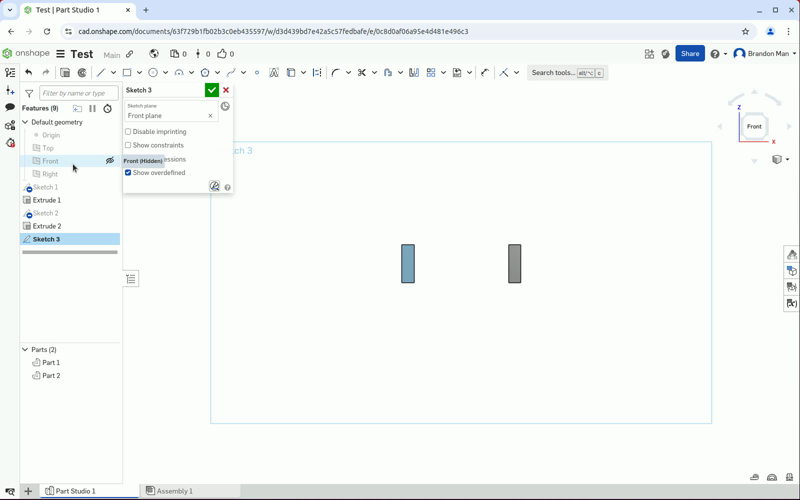
mouse_move(73, 352)
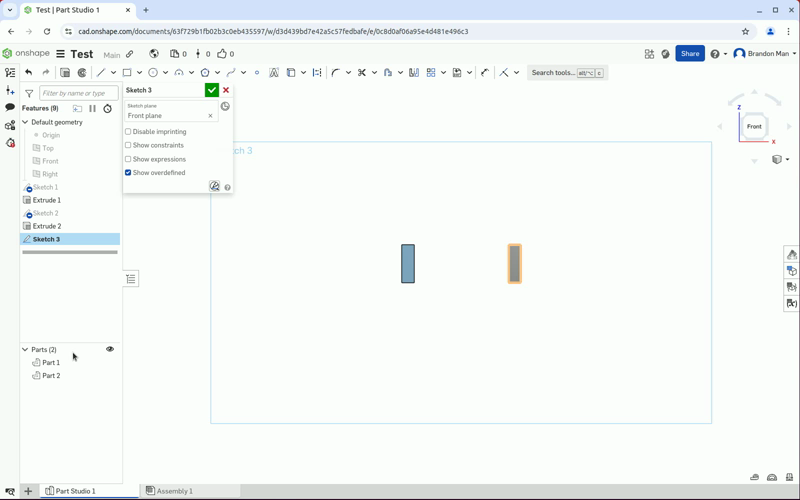
key(y)
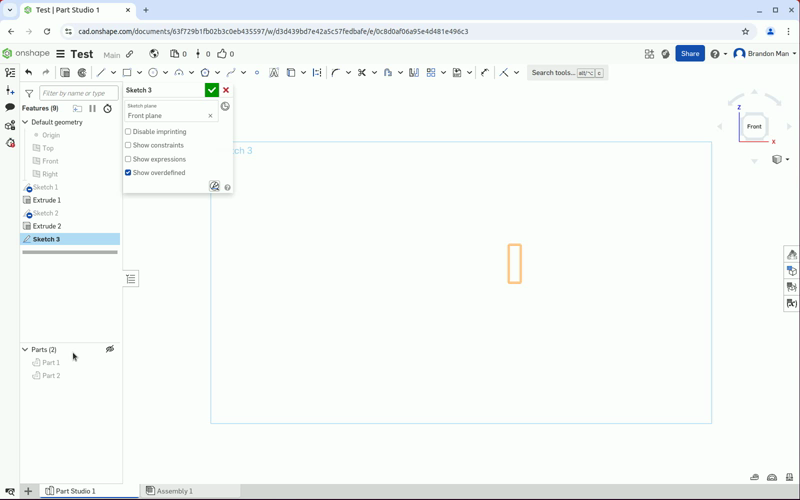
key(l)
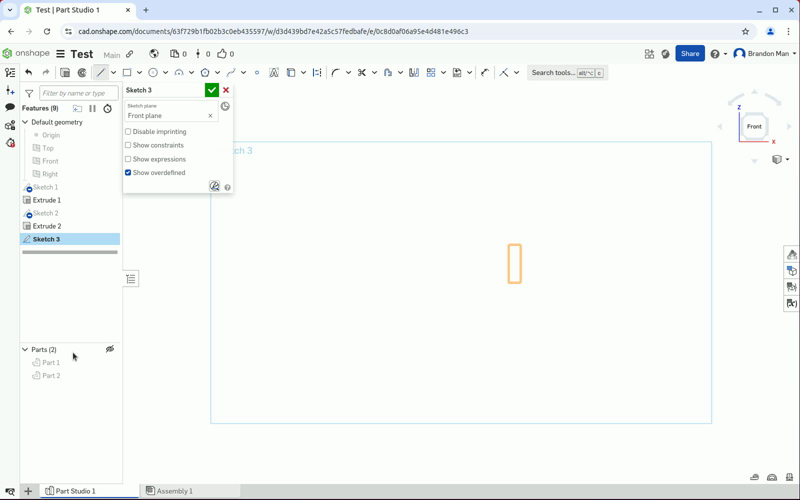
key_down(shift)
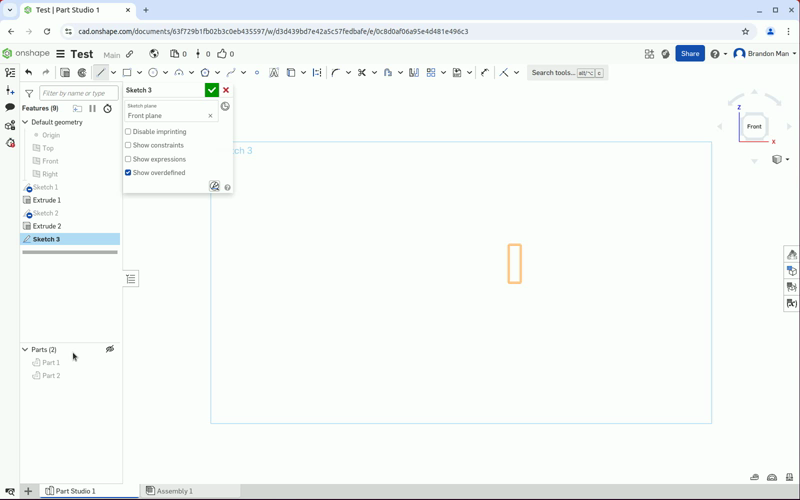
mouse_move(401, 245)
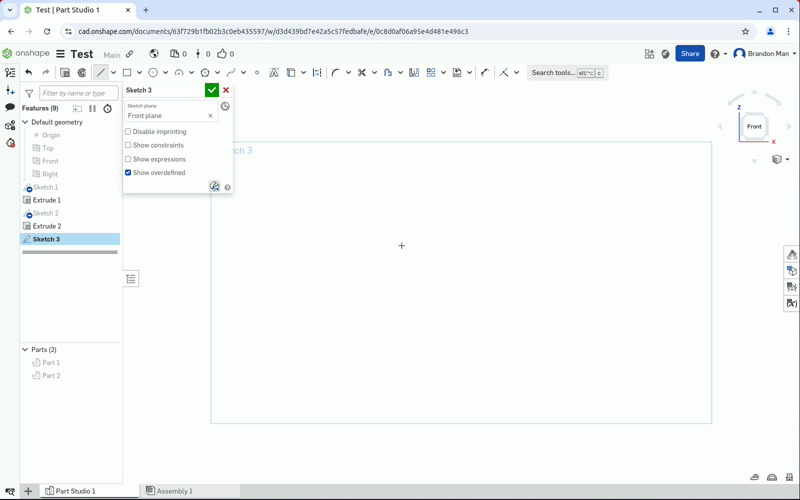
click(401, 245)
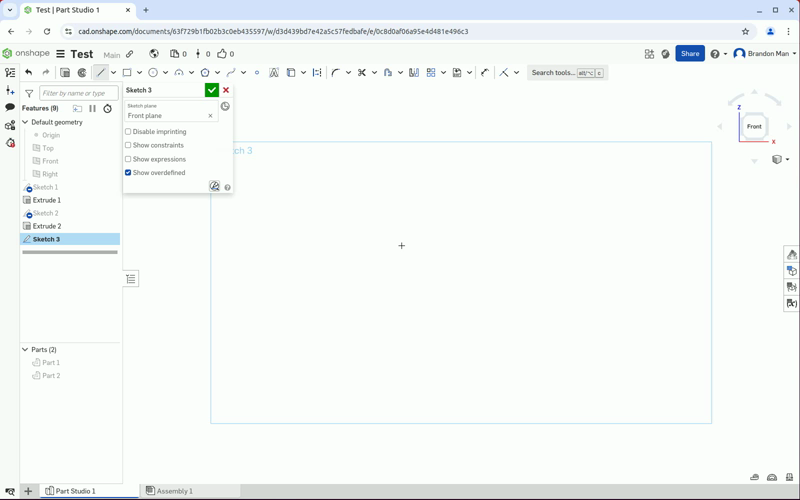
key_up(shift)
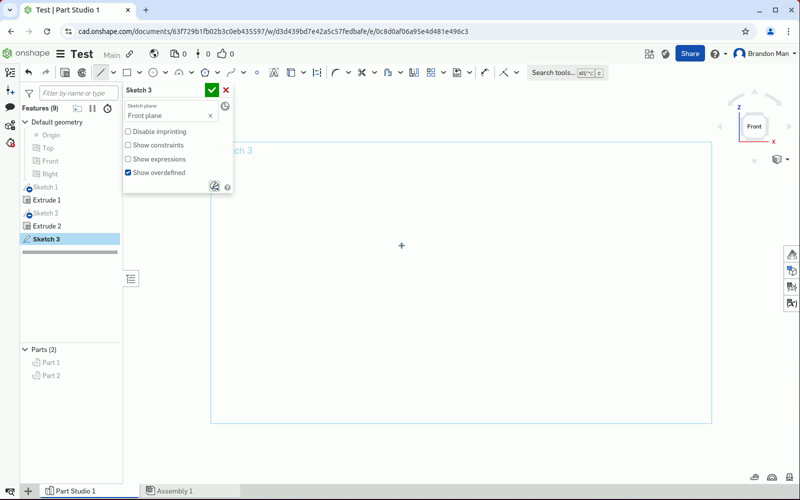
key_down(shift)
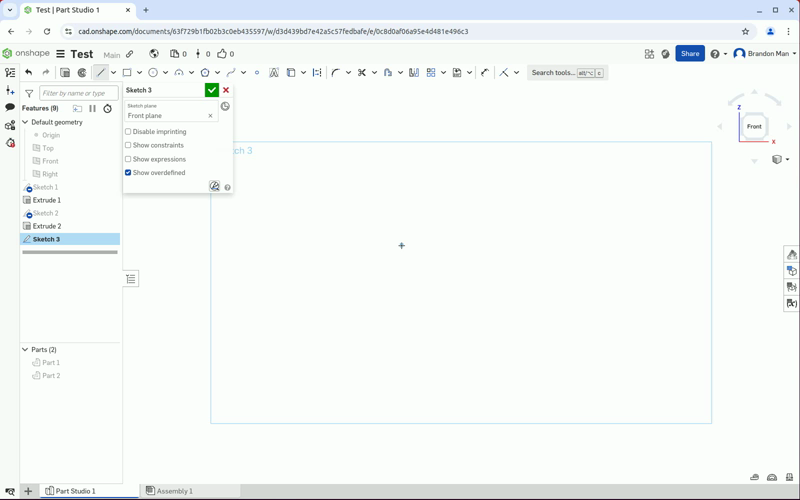
mouse_move(431, 245)
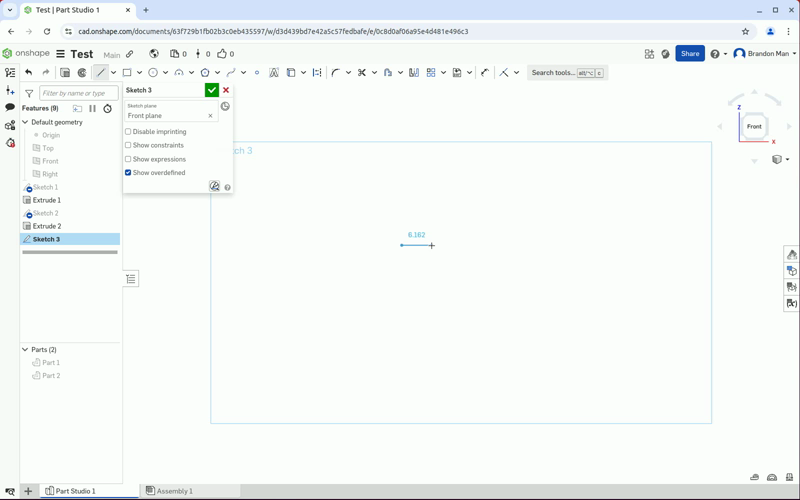
mouse_move(413, 245)
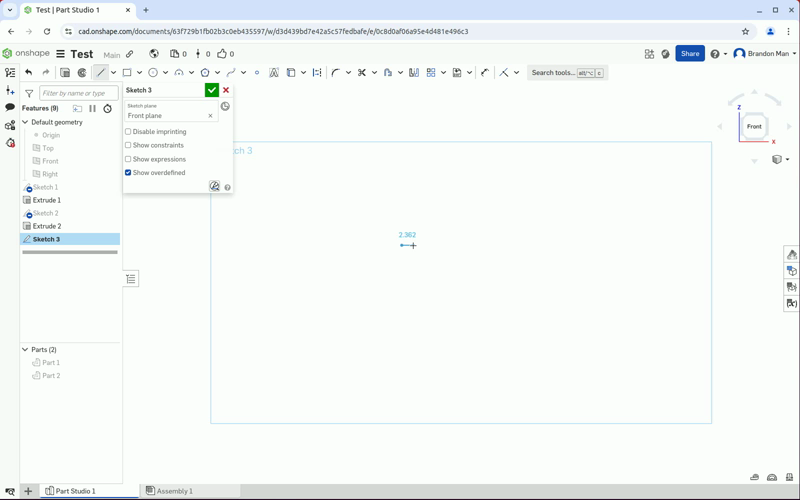
click(413, 245)
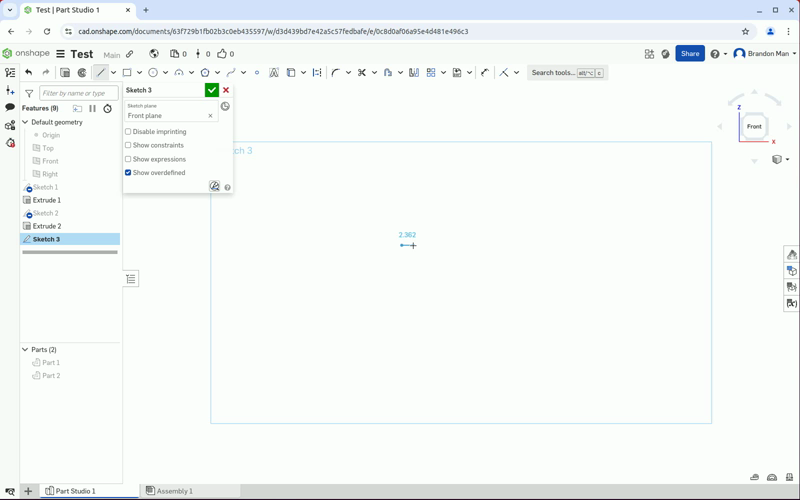
key_up(shift)
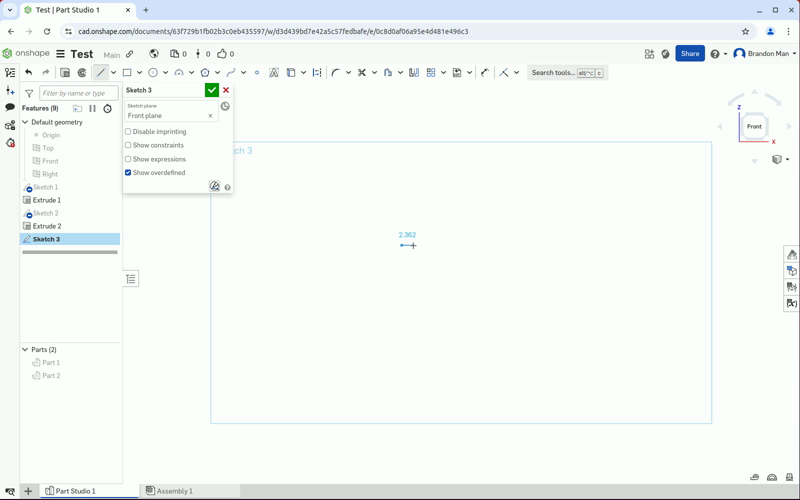
key_down(shift)
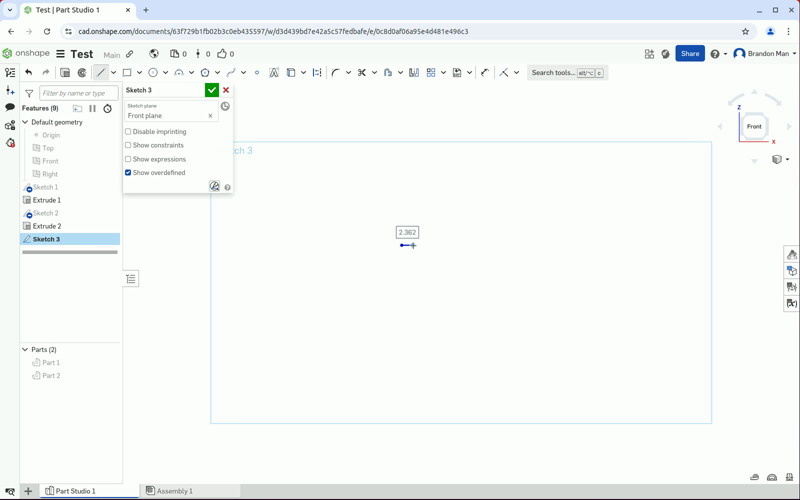
mouse_move(509, 245)
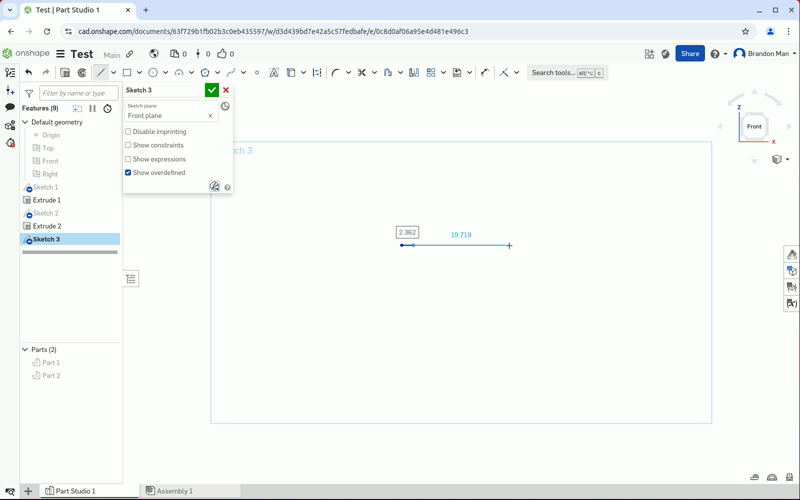
click(509, 245)
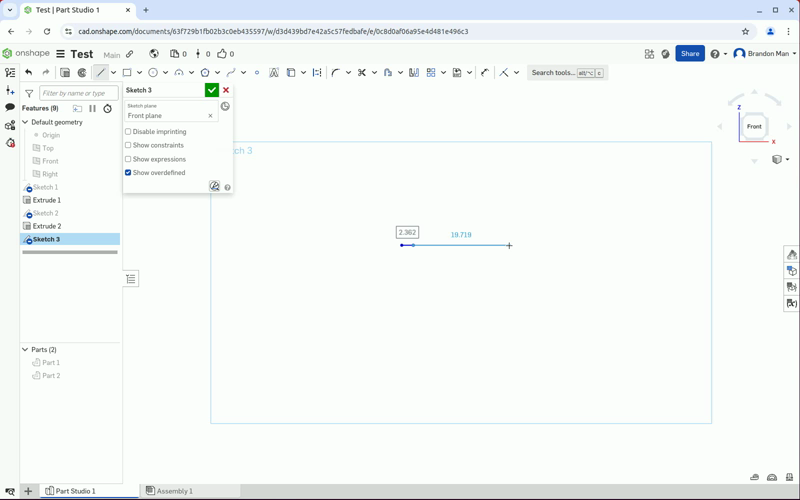
key_up(shift)
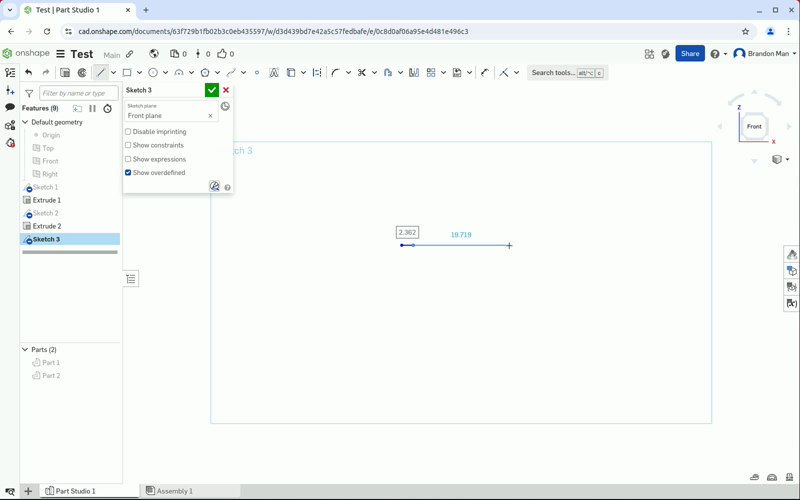
key_down(shift)
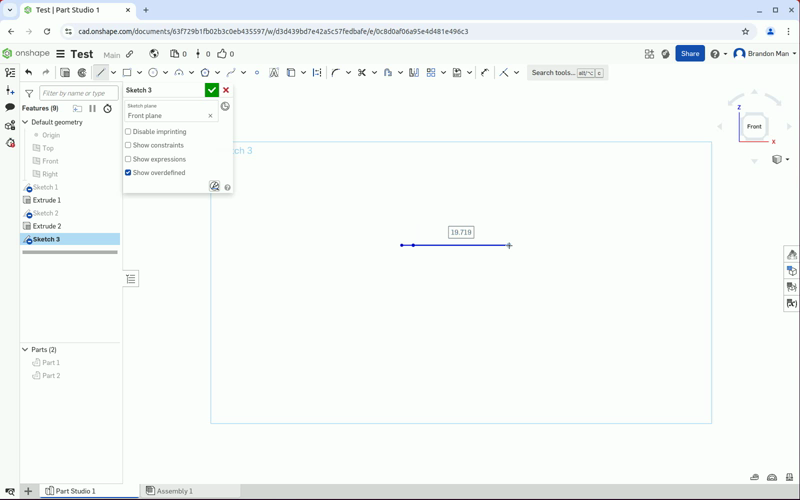
mouse_move(539, 245)
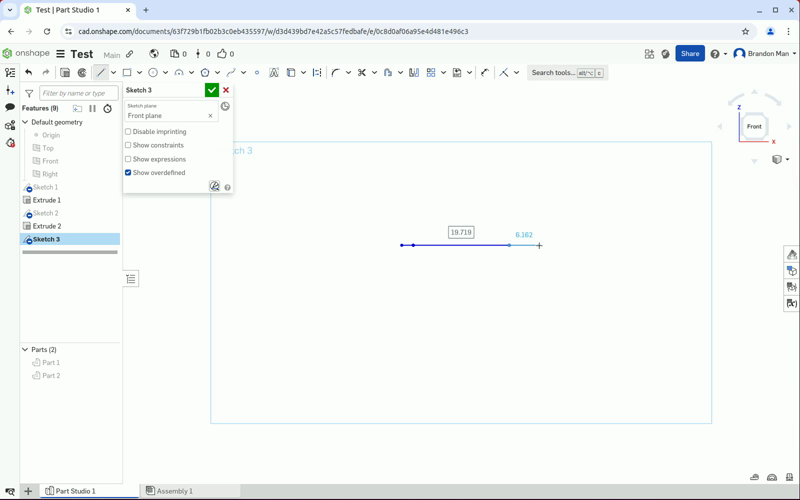
mouse_move(520, 245)
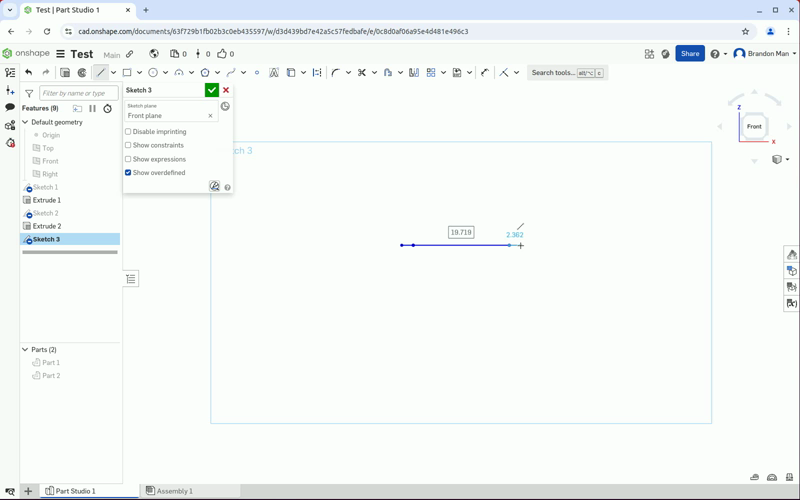
click(520, 245)
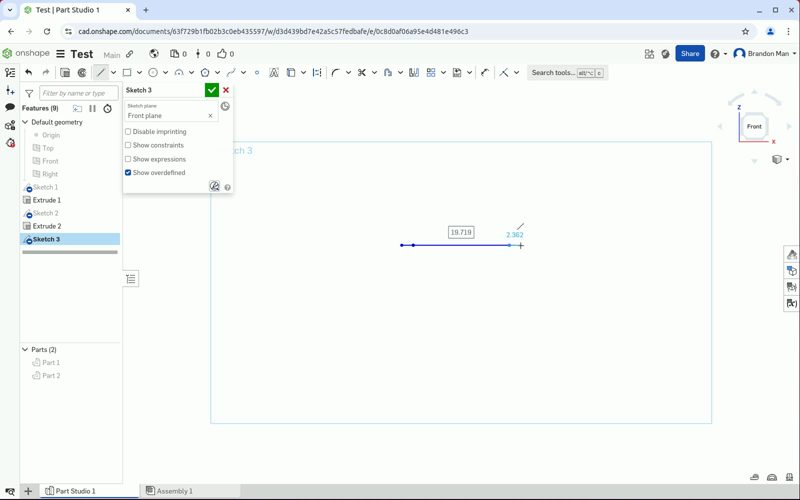
key_up(shift)
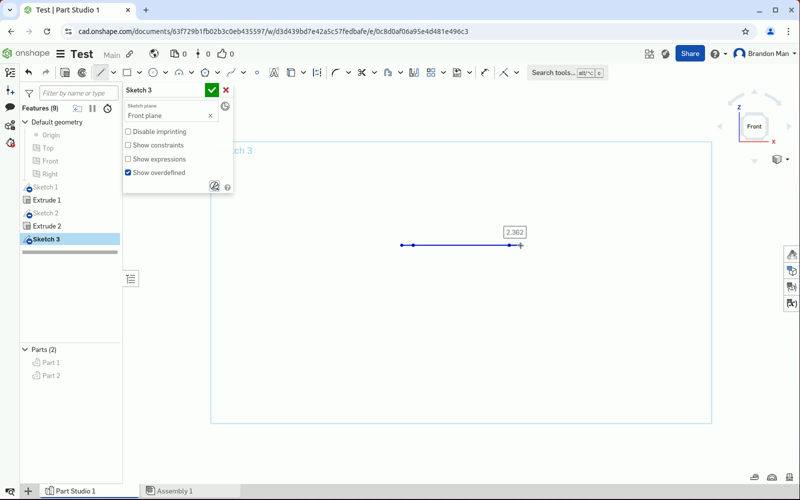
key_down(shift)
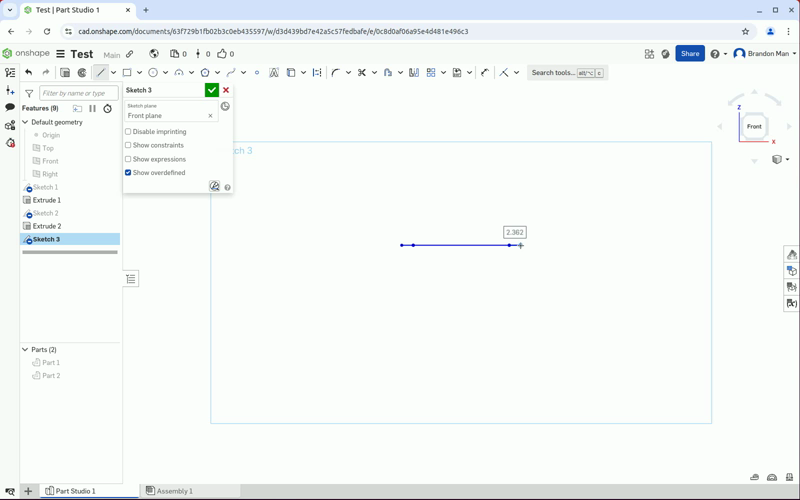
mouse_move(550, 245)
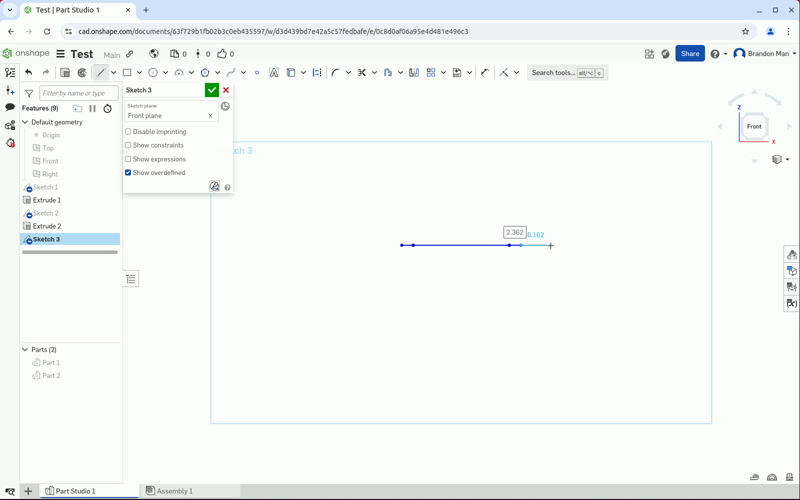
mouse_move(520, 224)
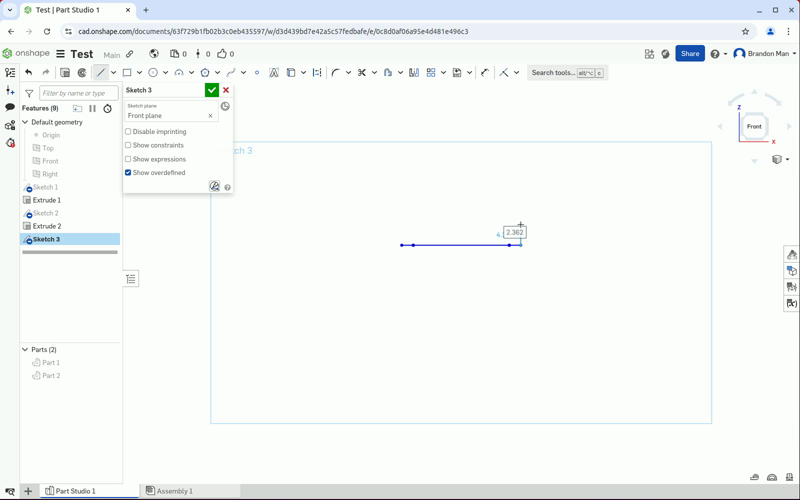
click(520, 224)
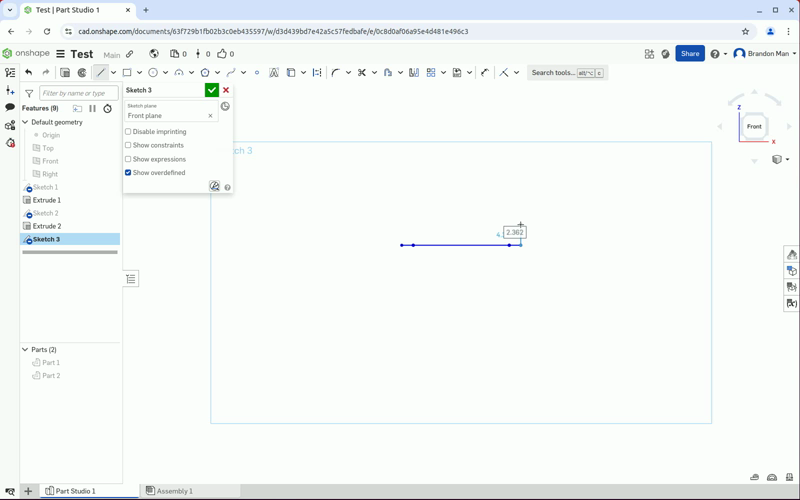
key_up(shift)
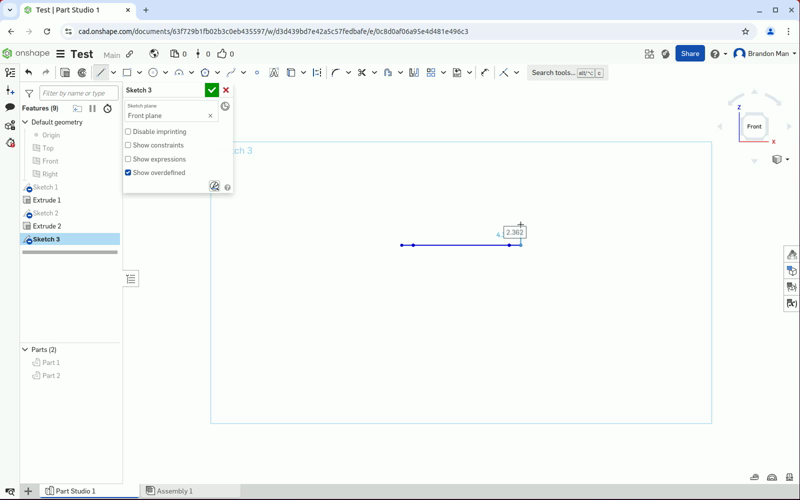
key_down(shift)
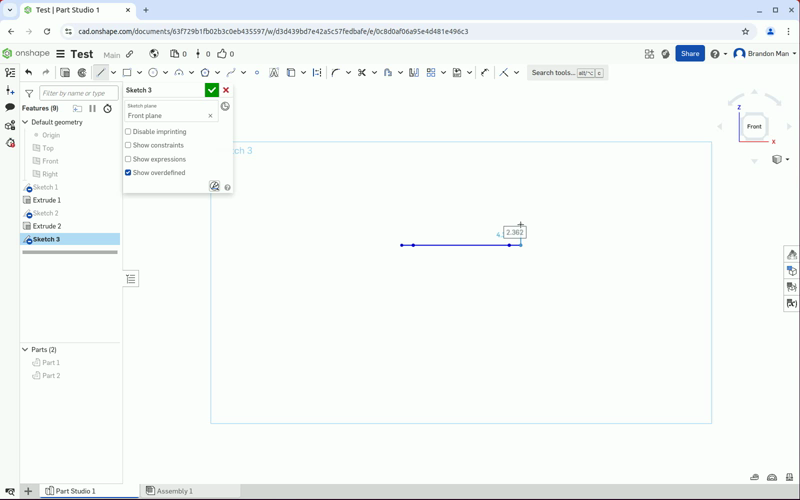
mouse_move(401, 224)
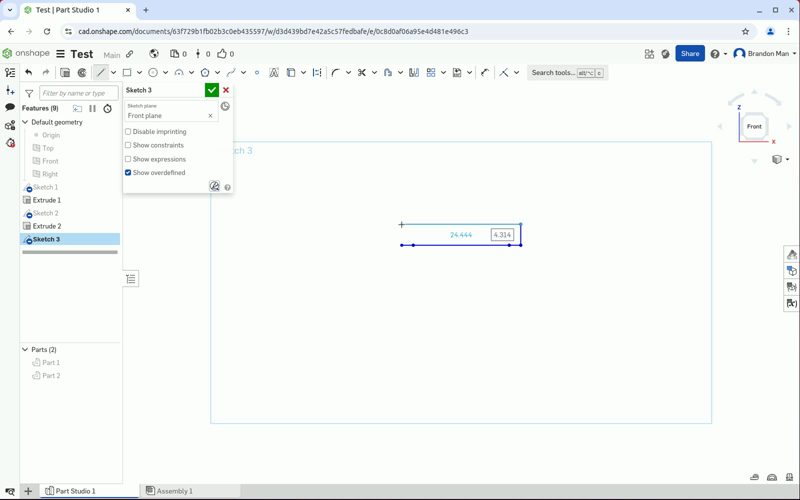
click(401, 224)
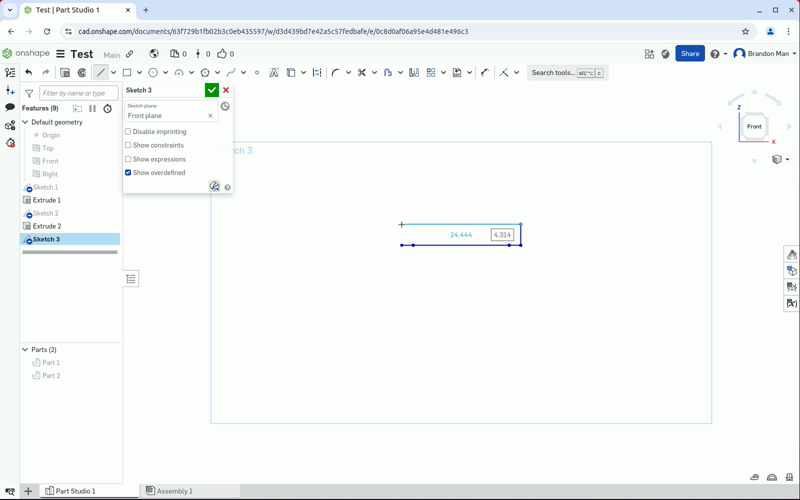
key_up(shift)
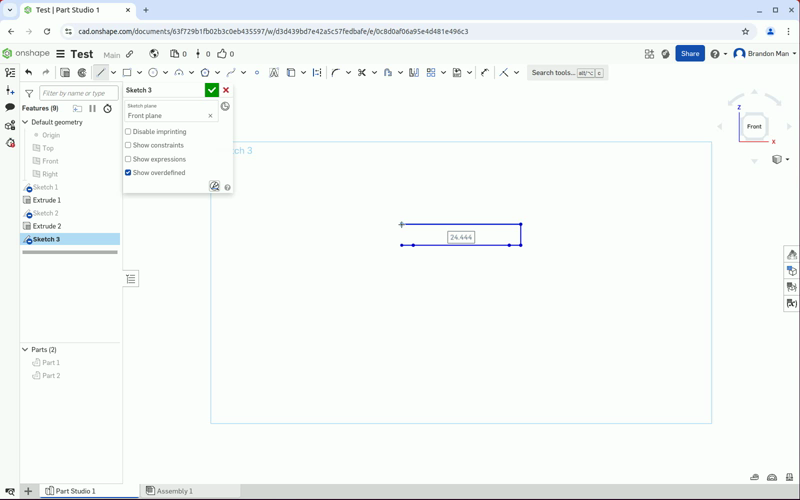
mouse_move(431, 224)
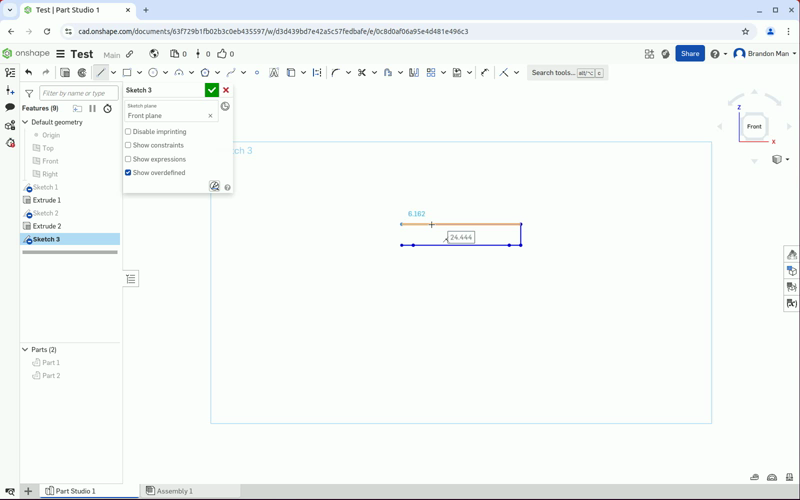
key_down(shift)
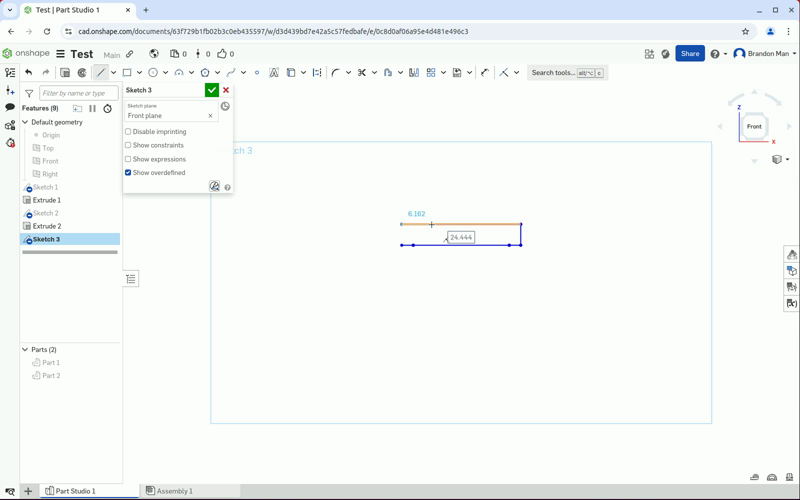
mouse_move(401, 245)
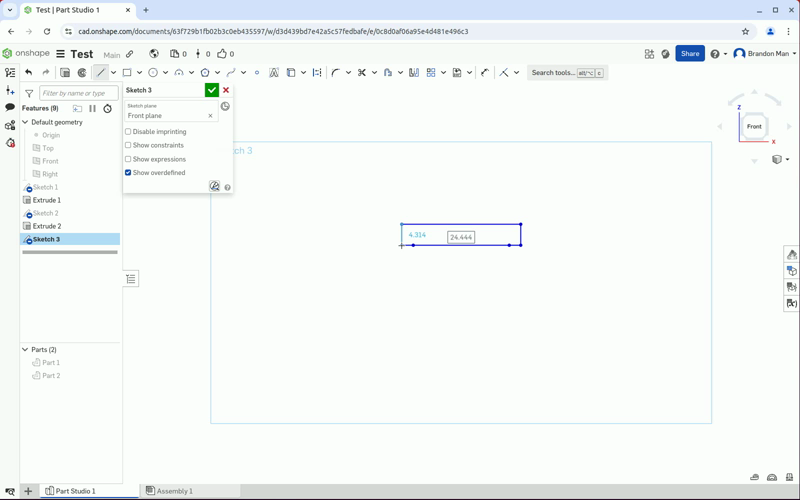
key_up(shift)
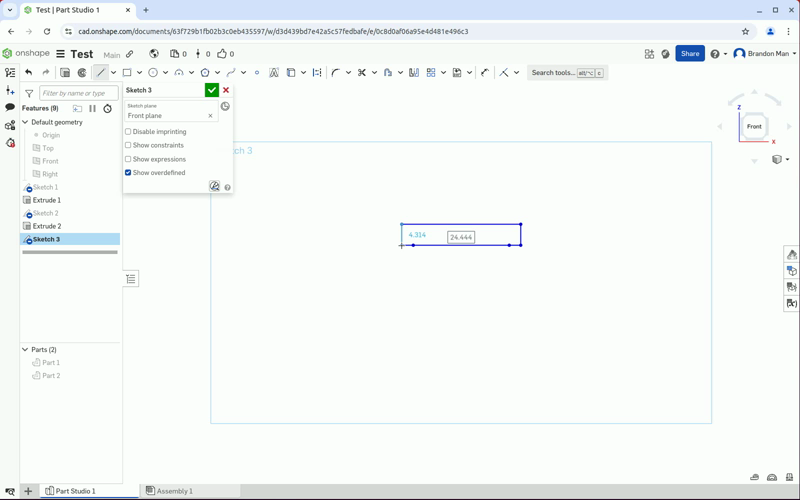
click(401, 245)
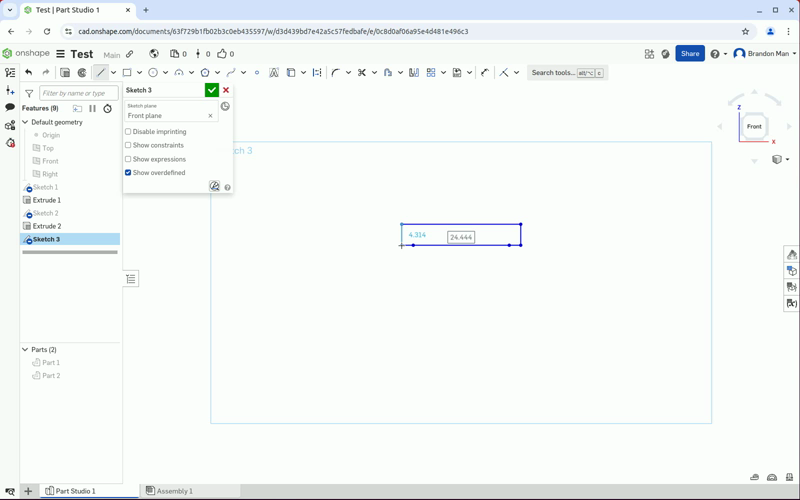
key(esc)
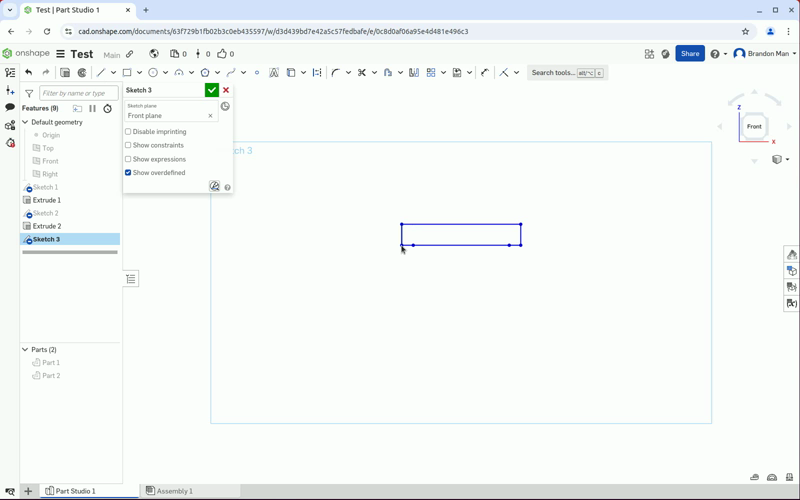
mouse_move(407, 235)
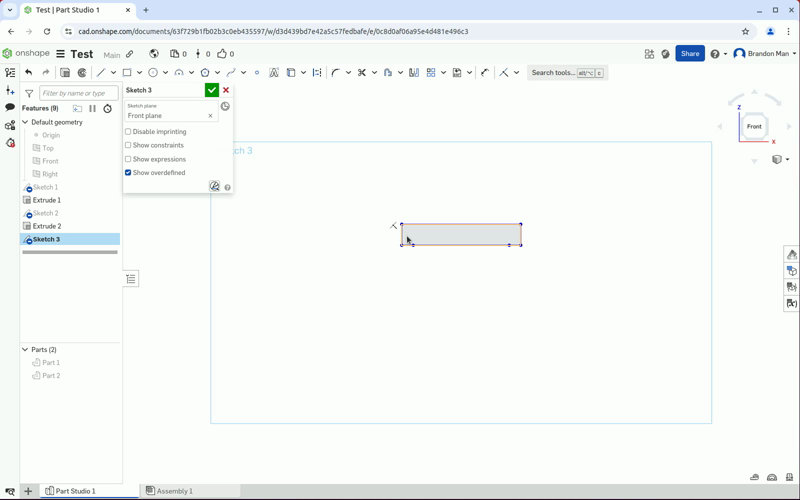
click(407, 235)
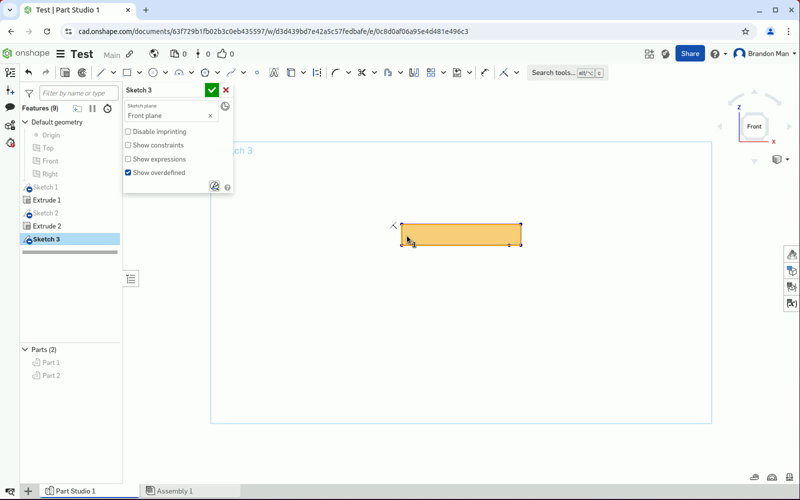
mouse_move(73, 352)
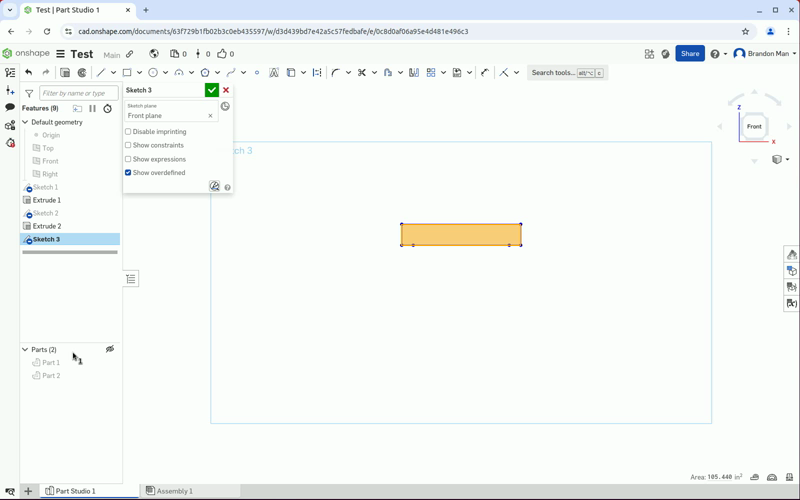
key(shift+y)
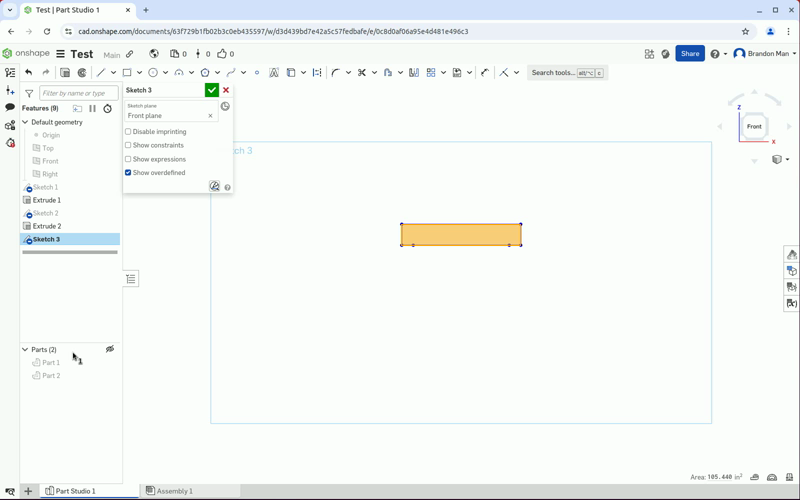
key(shift+e)
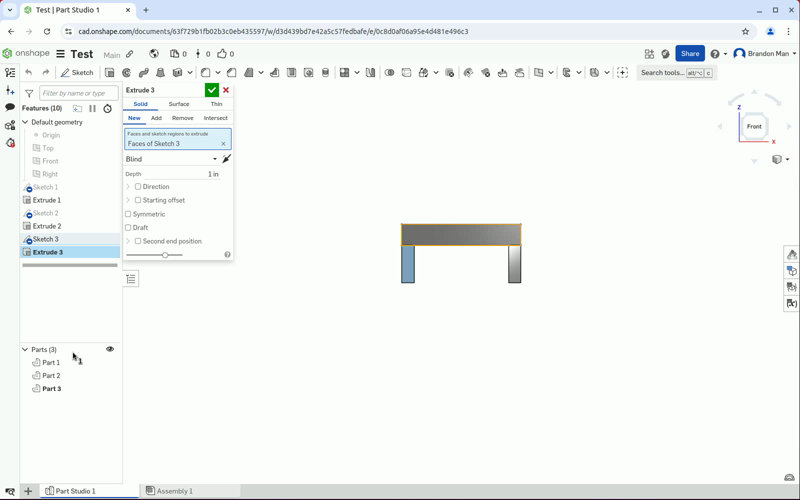
mouse_move(143, 106)
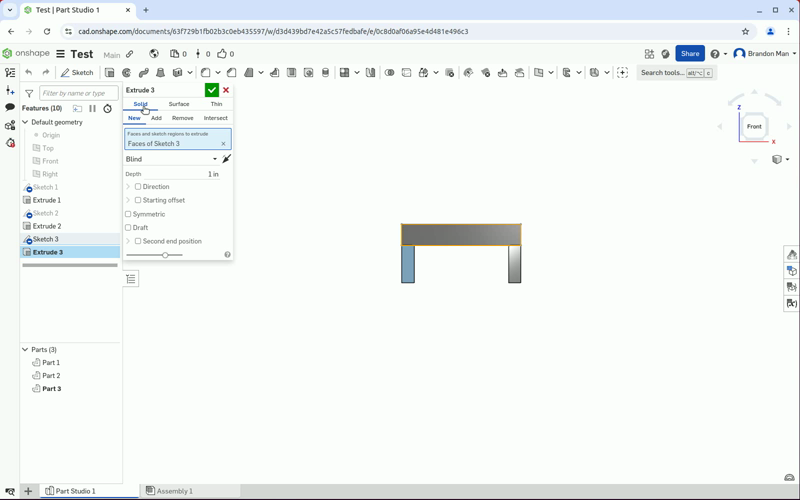
click(143, 106)
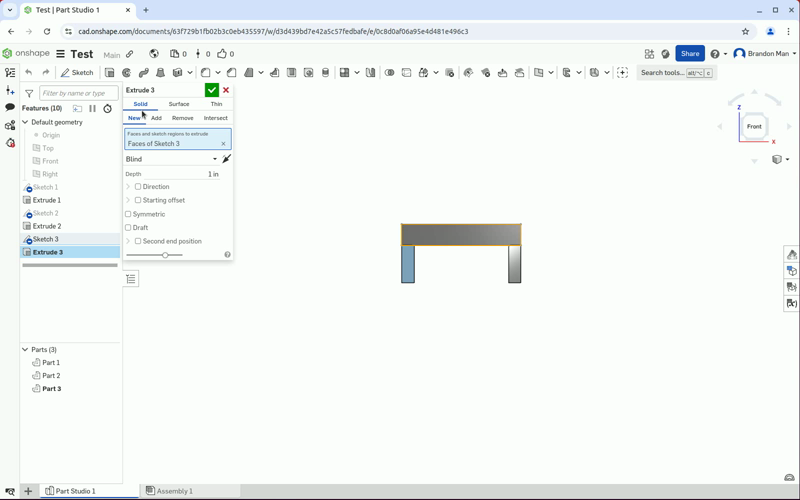
mouse_move(137, 120)
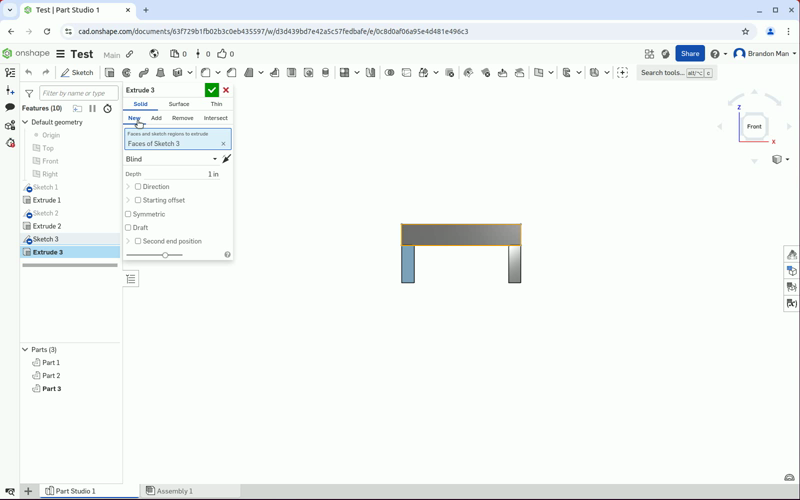
click(137, 120)
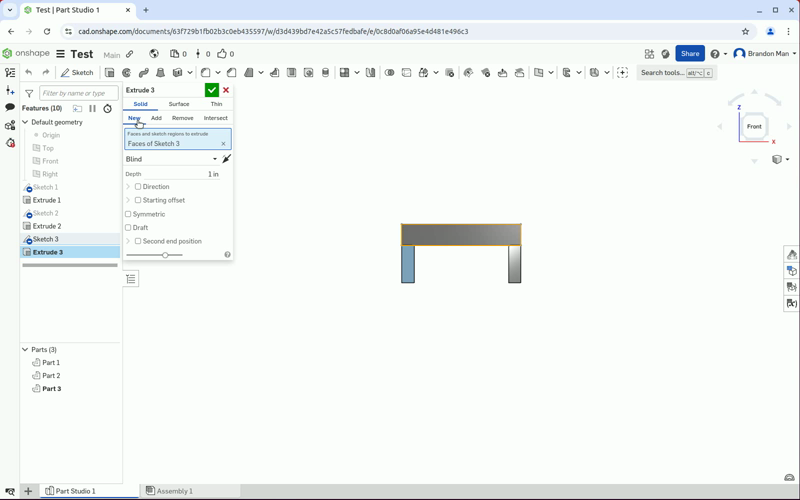
key(tab, 4)
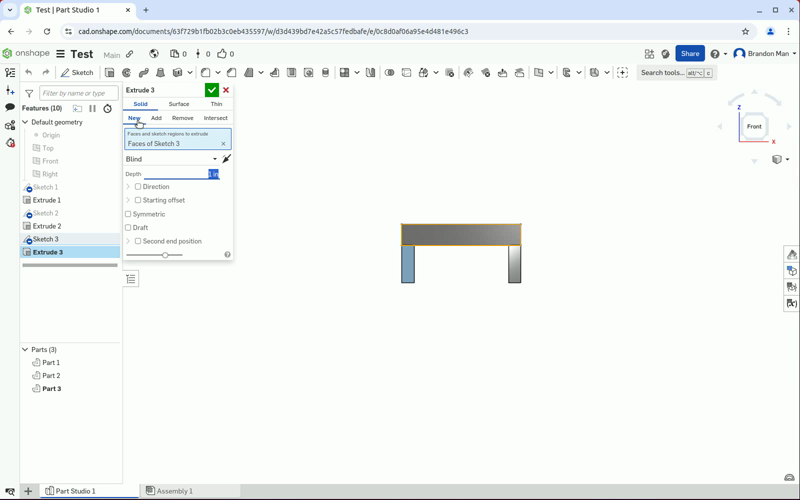
text(46.216)
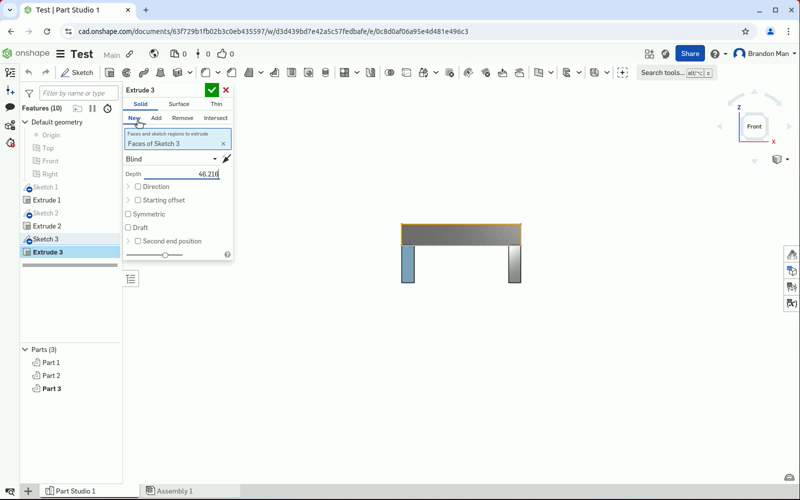
key(tab, 3)
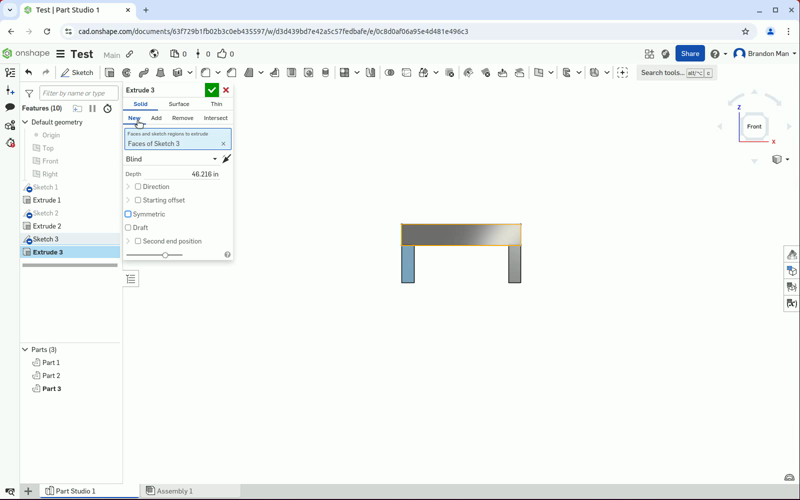
key(space)
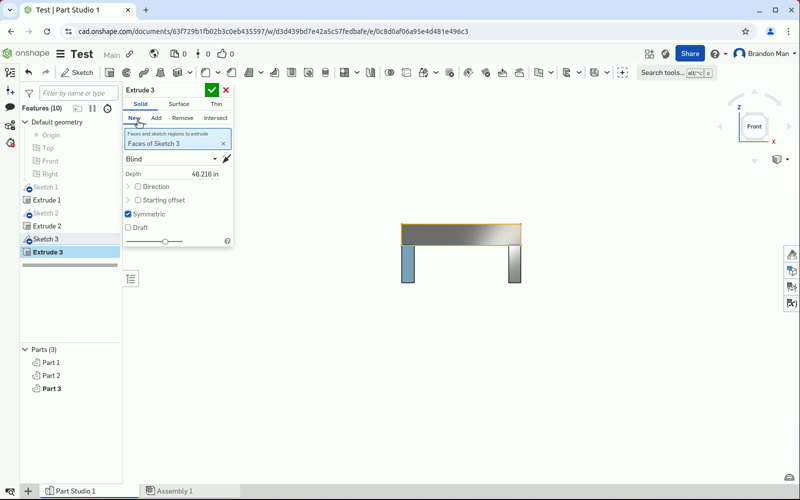
key(enter)
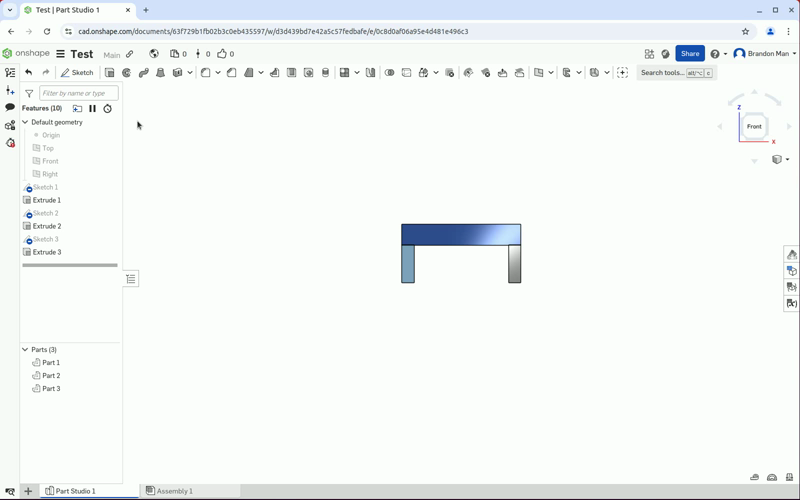
key(shift+h)
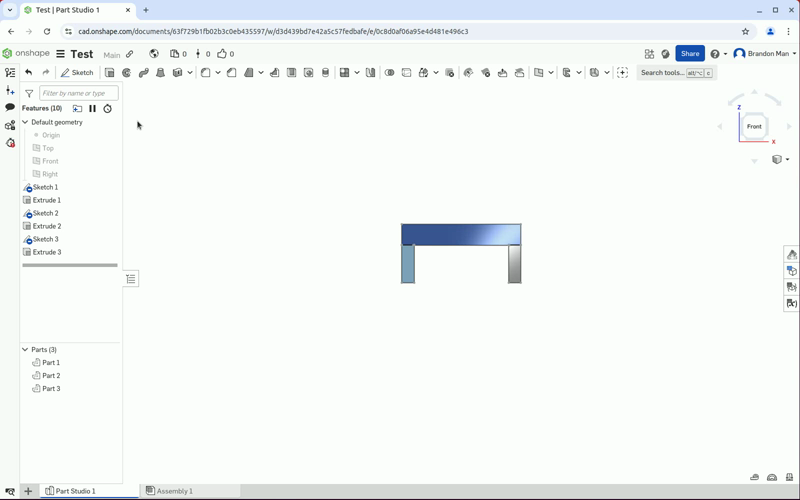
key(shift+h)
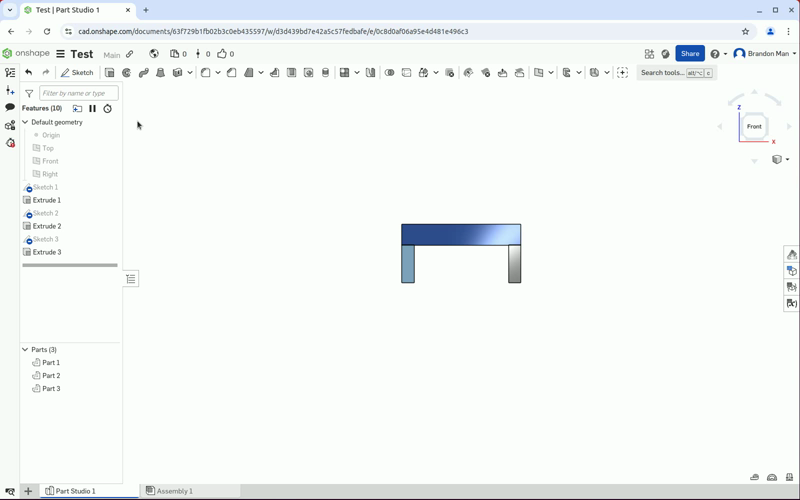
mouse_move(73, 189)
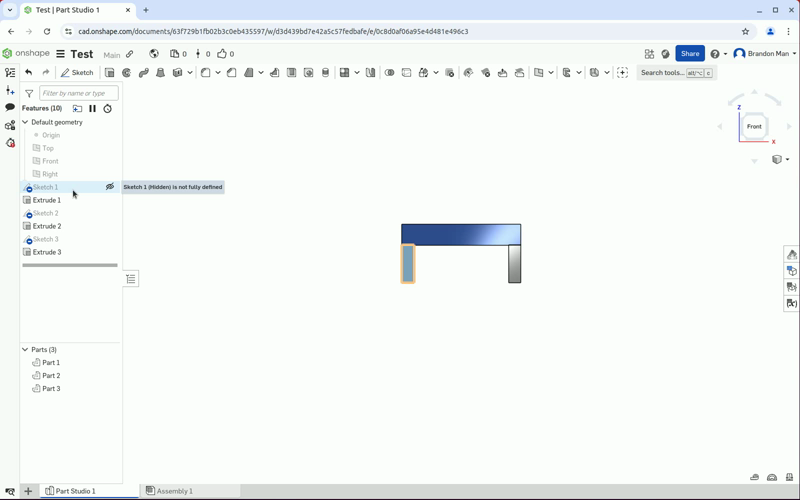
click(73, 189)
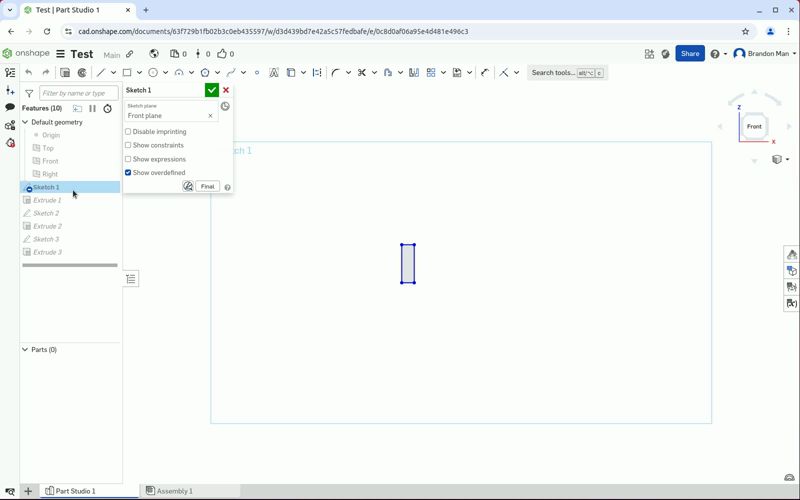
mouse_move(229, 92)
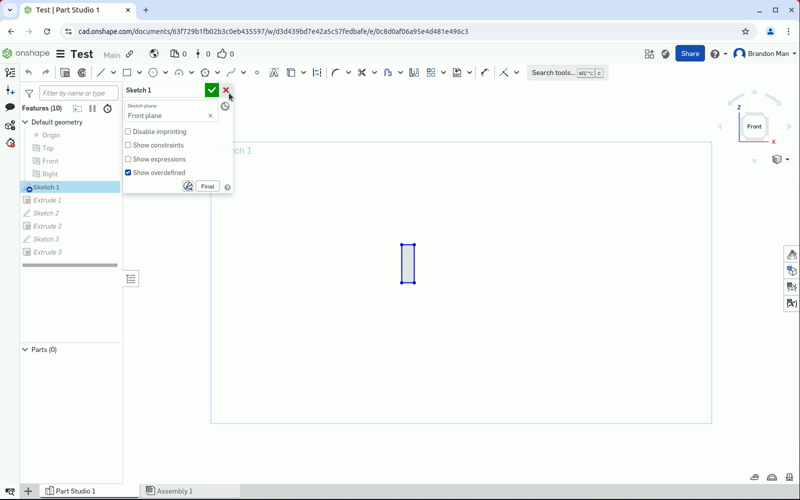
click(229, 92)
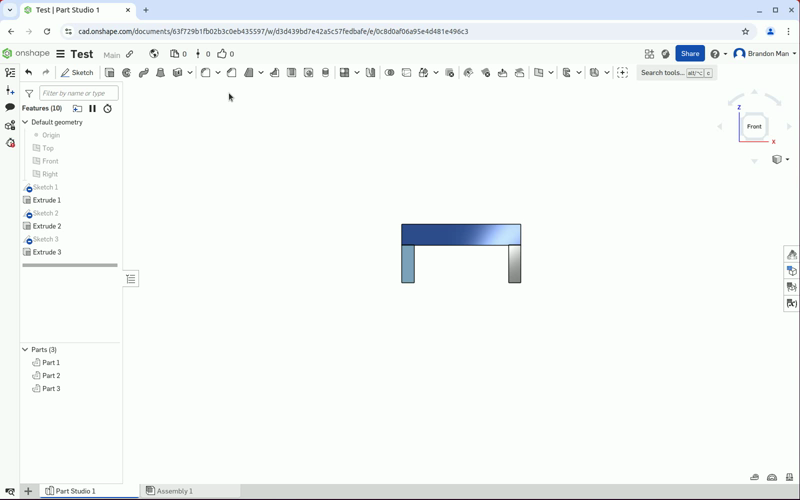
mouse_move(541, 75)
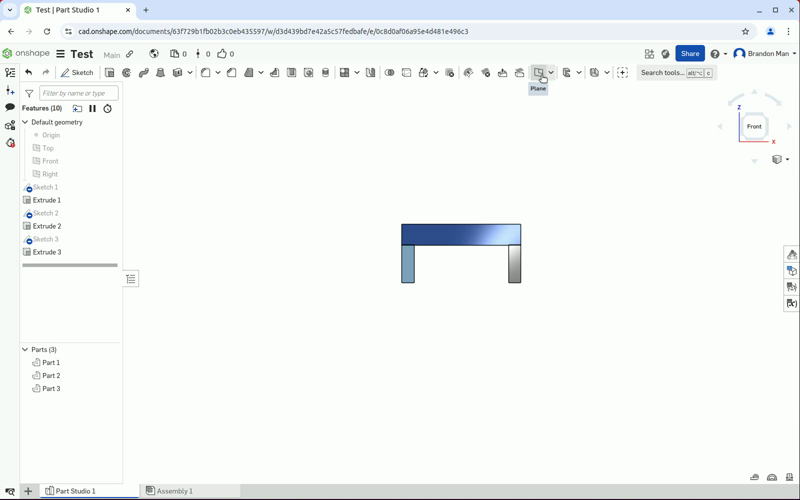
click(541, 75)
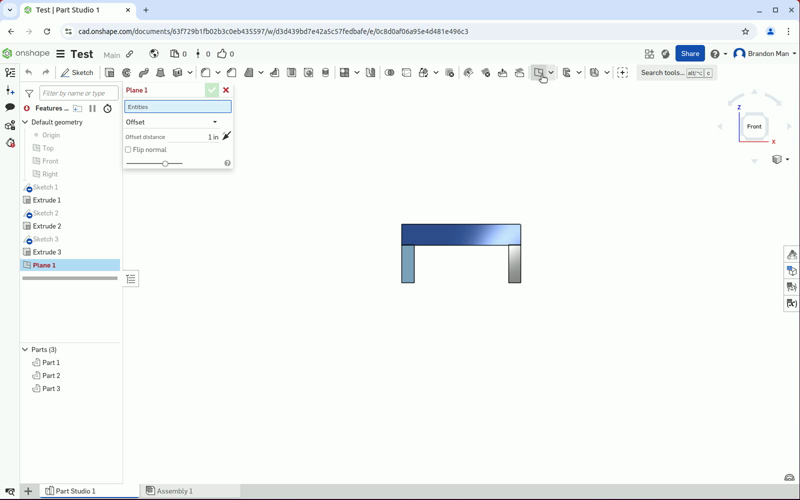
mouse_move(73, 163)
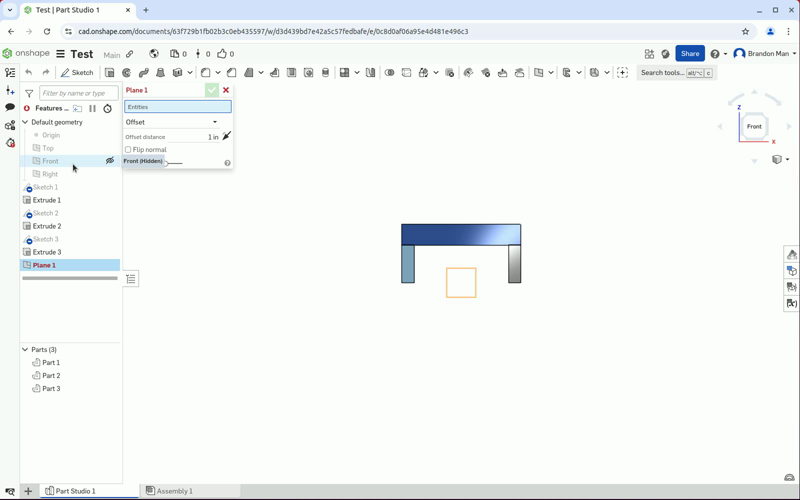
click(73, 163)
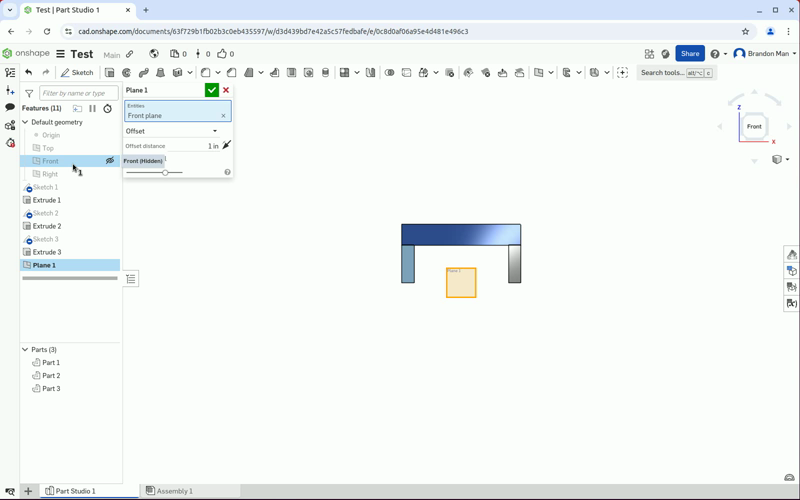
key(tab, 2)
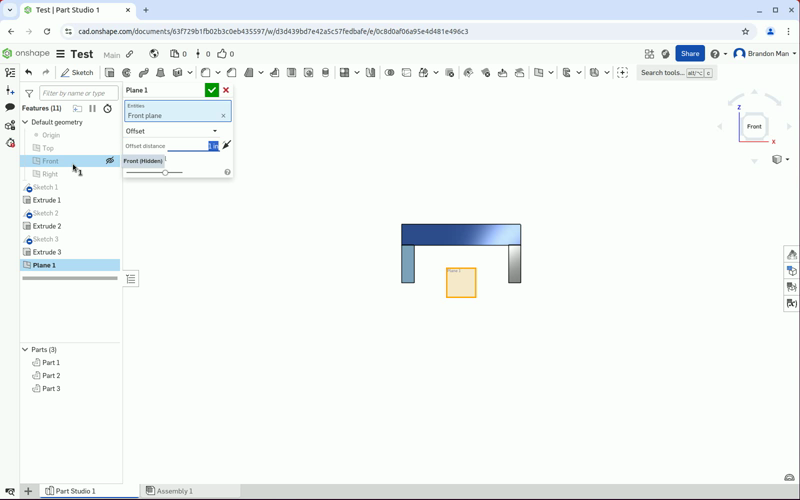
text(23.108)
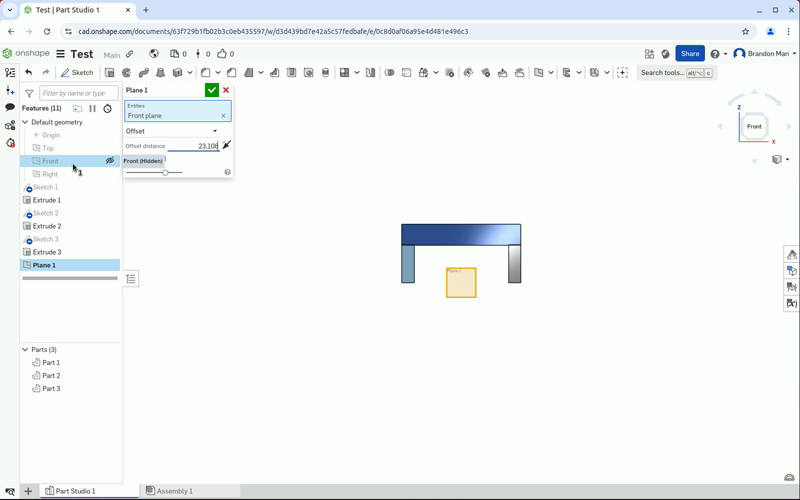
key(enter, 2)
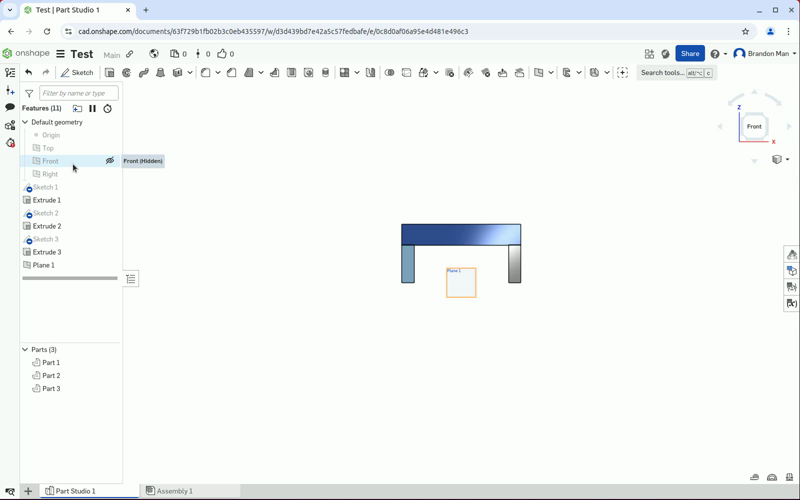
key(shift+s)
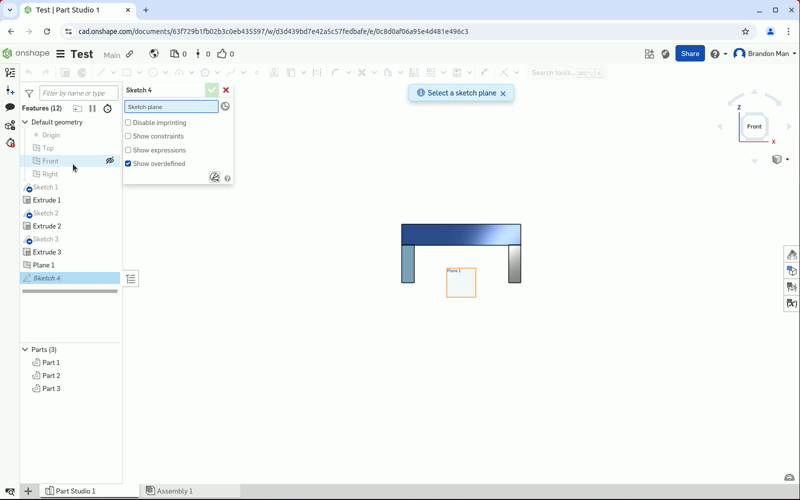
mouse_move(73, 267)
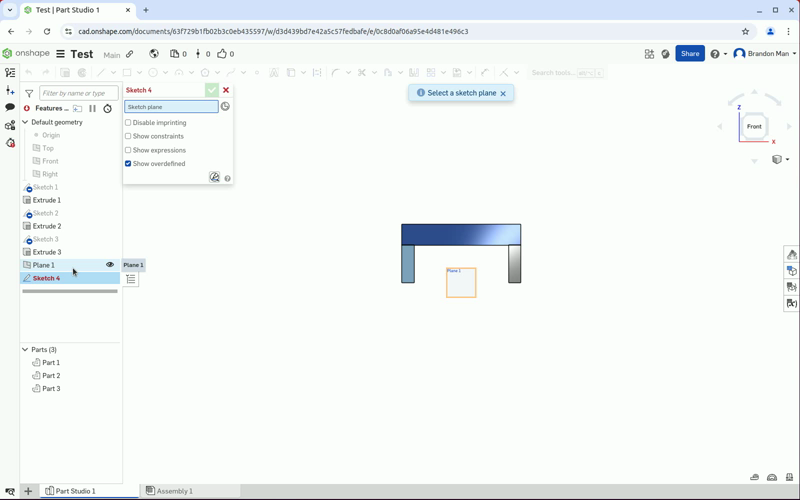
click(73, 267)
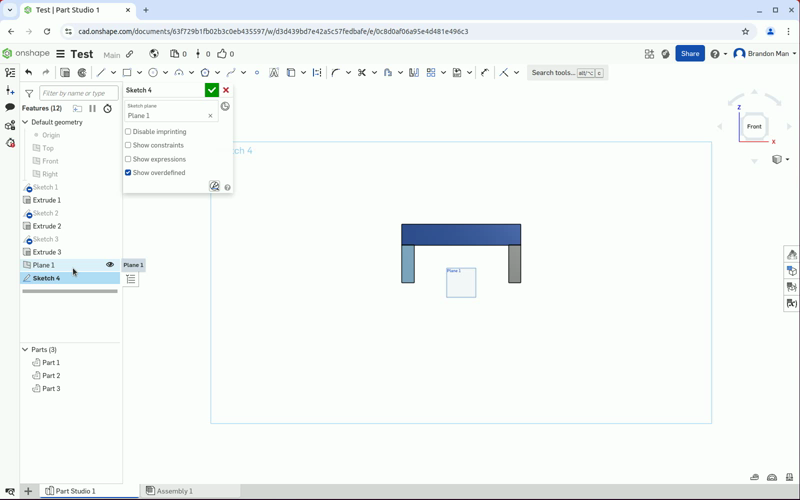
mouse_move(73, 352)
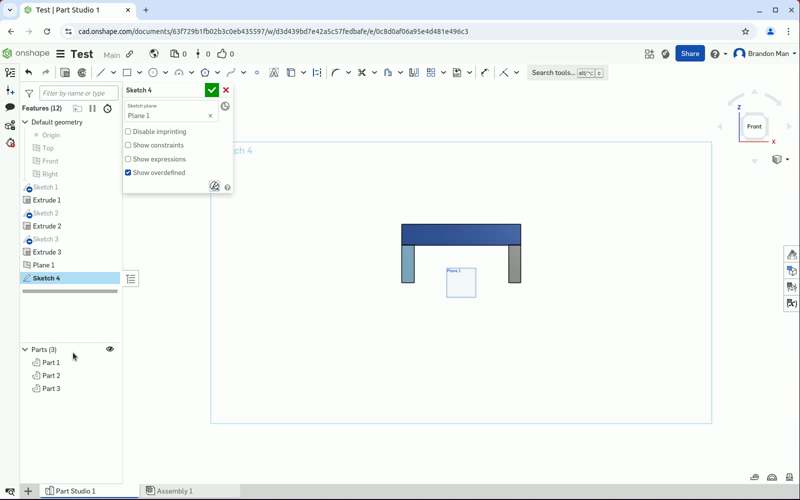
key(y)
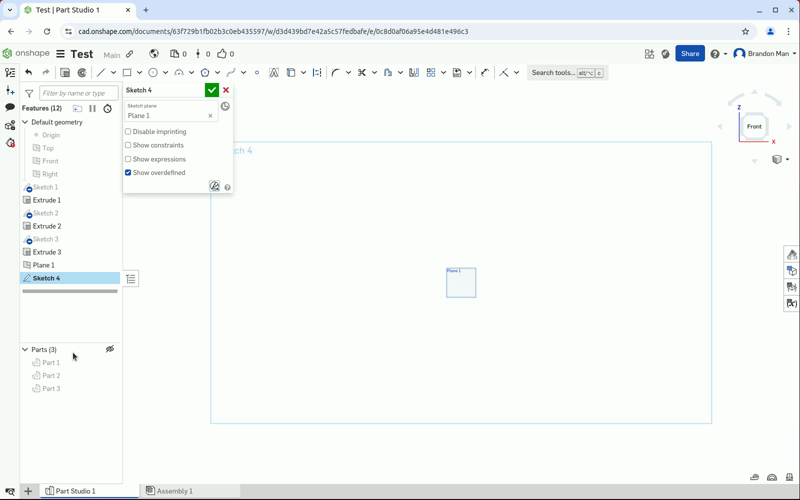
key(l)
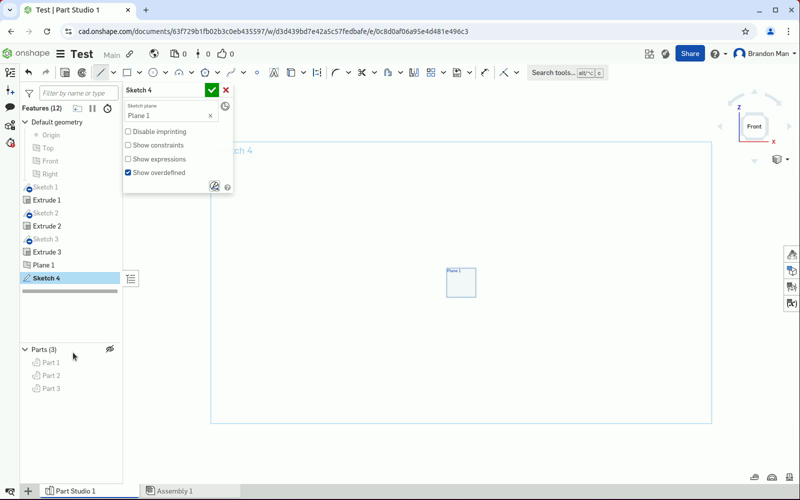
key_down(shift)
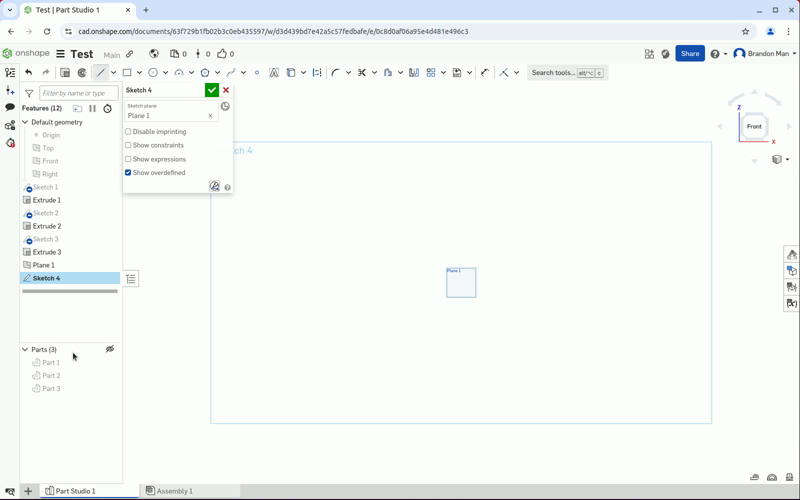
mouse_move(441, 238)
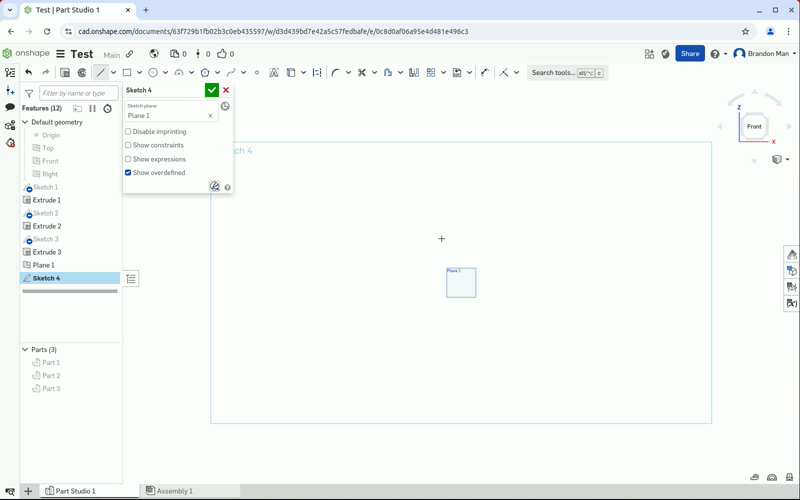
click(441, 238)
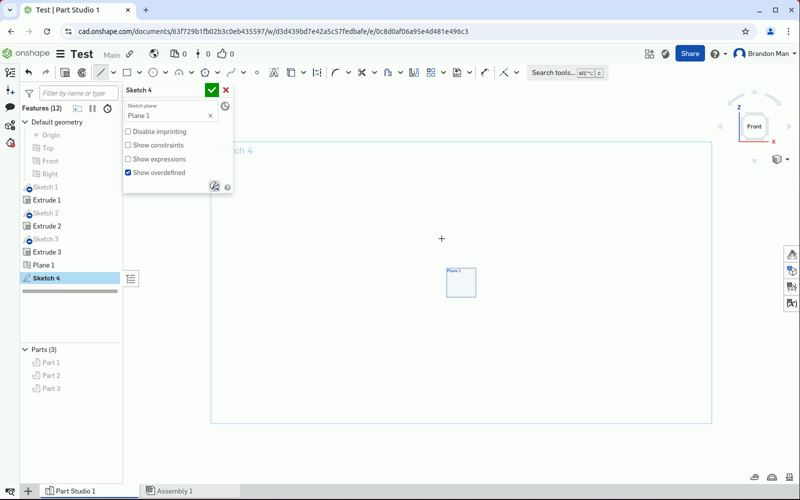
key_up(shift)
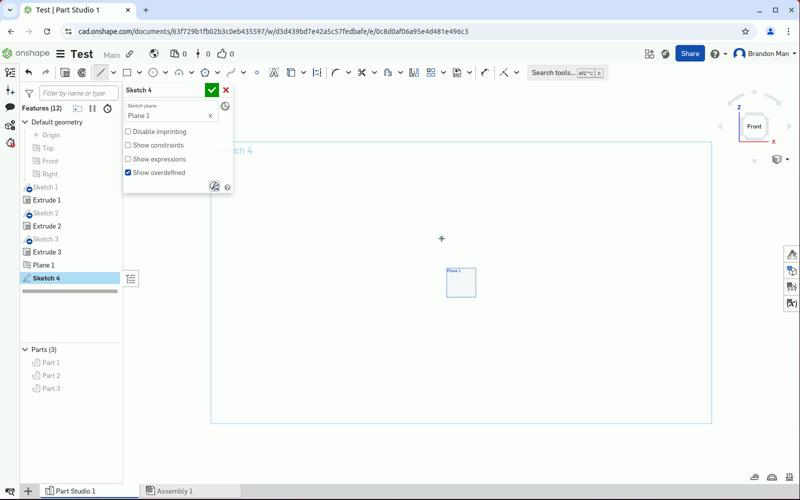
key_down(shift)
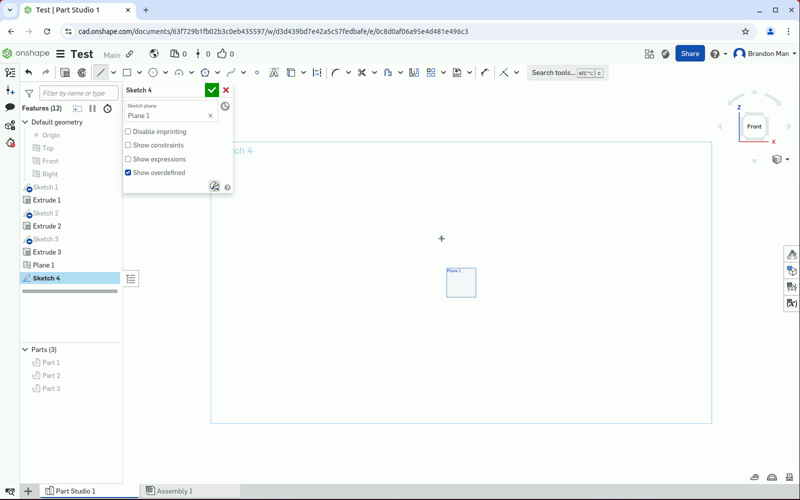
mouse_move(471, 238)
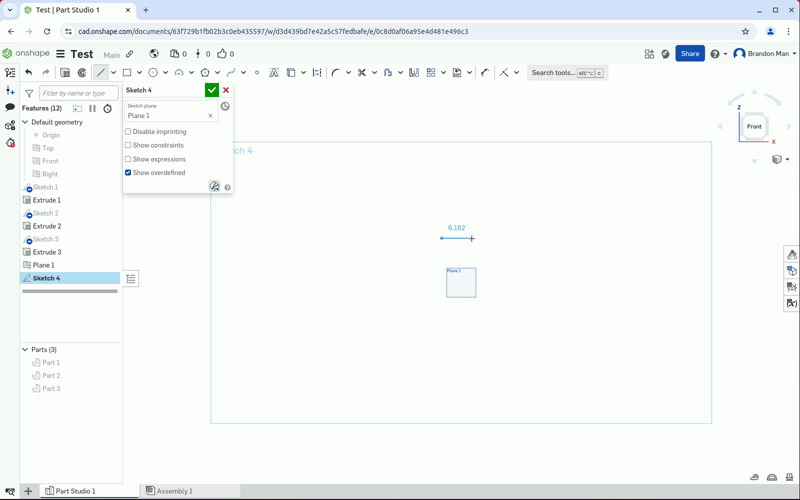
mouse_move(480, 238)
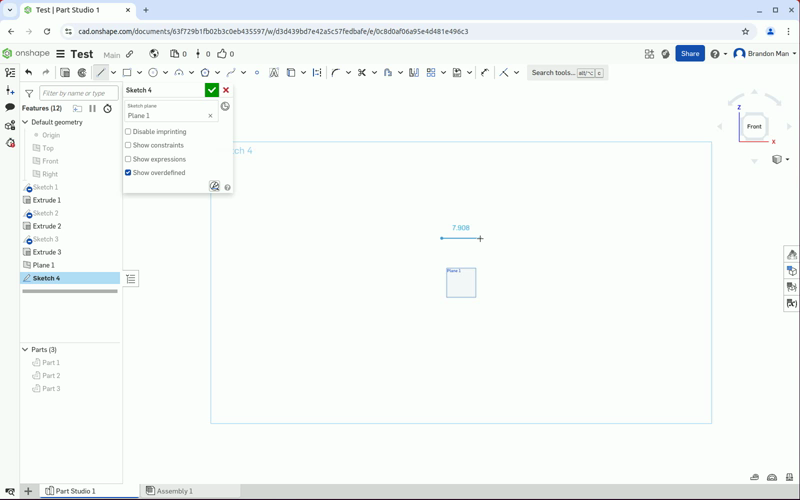
click(480, 238)
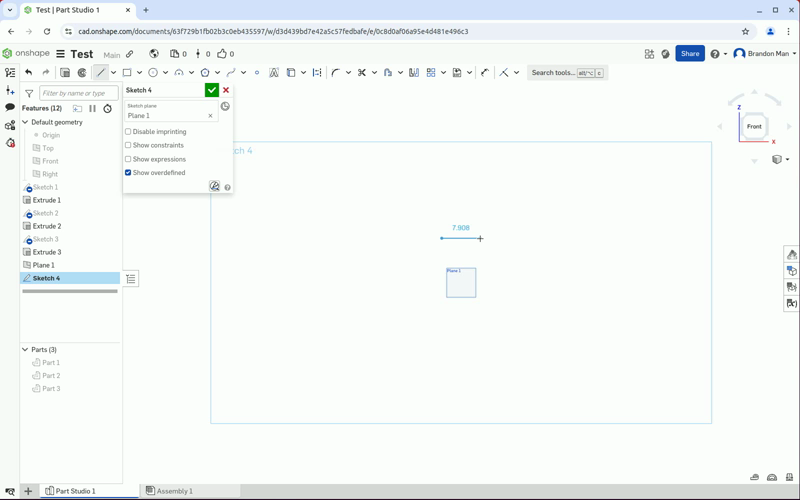
key_up(shift)
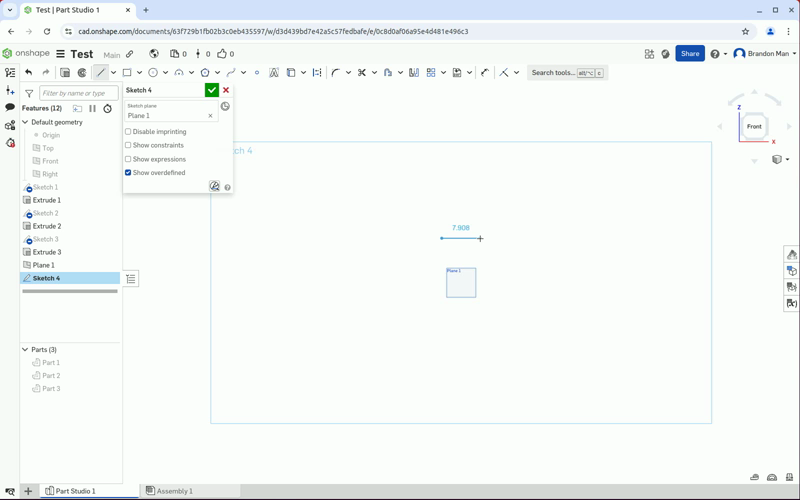
key_down(shift)
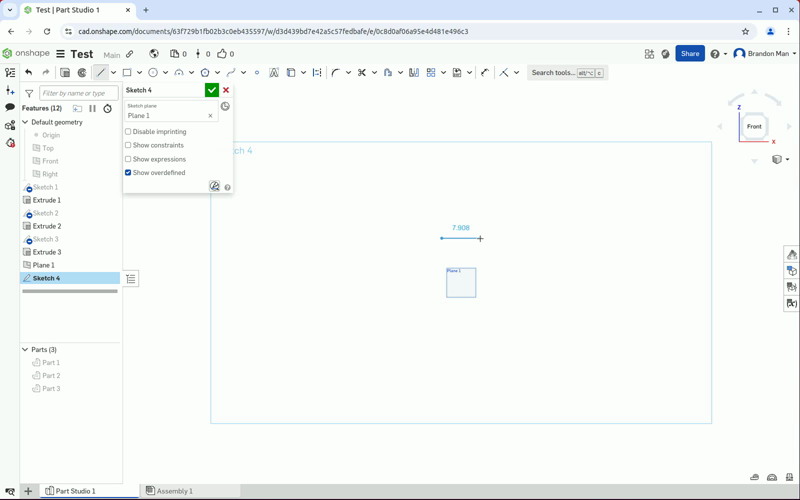
mouse_move(510, 238)
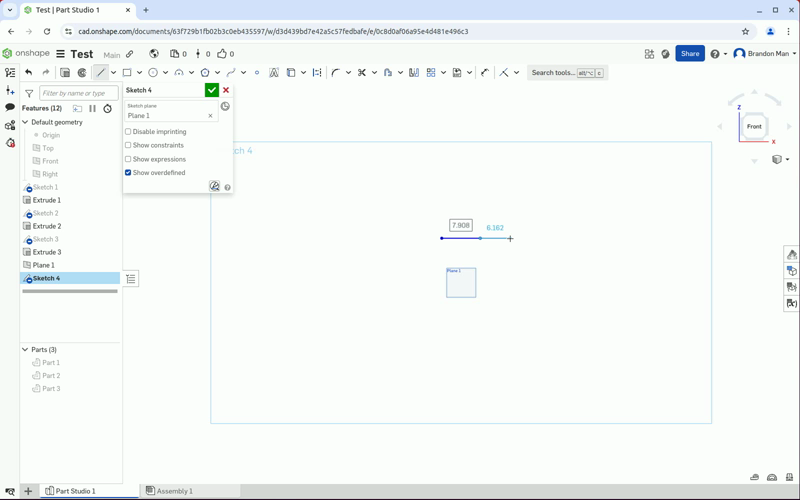
mouse_move(480, 223)
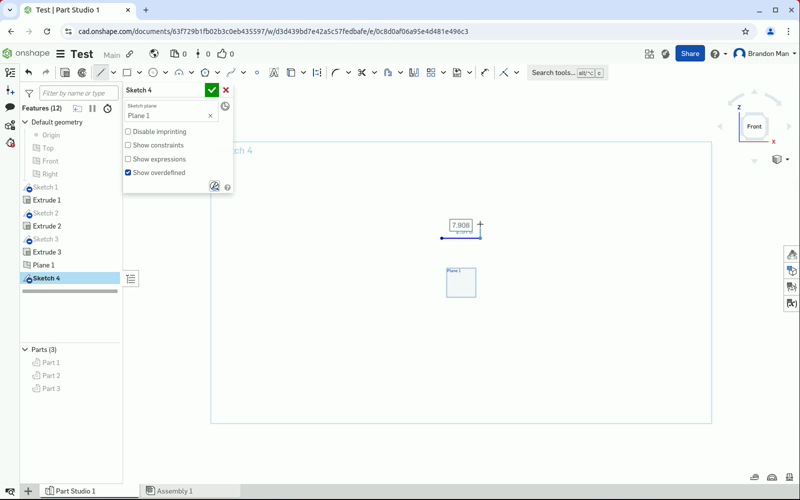
click(480, 223)
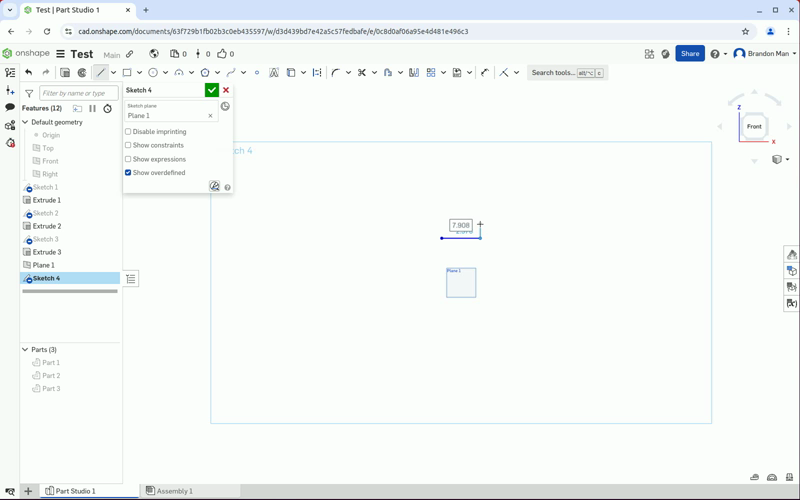
key_up(shift)
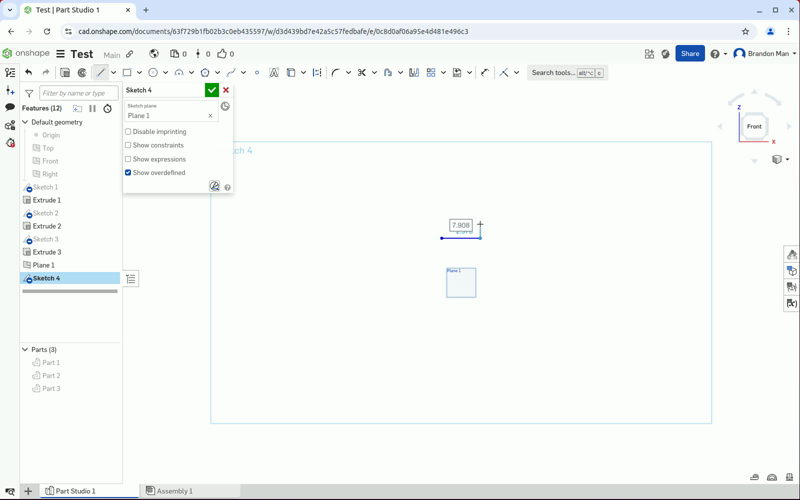
key_down(shift)
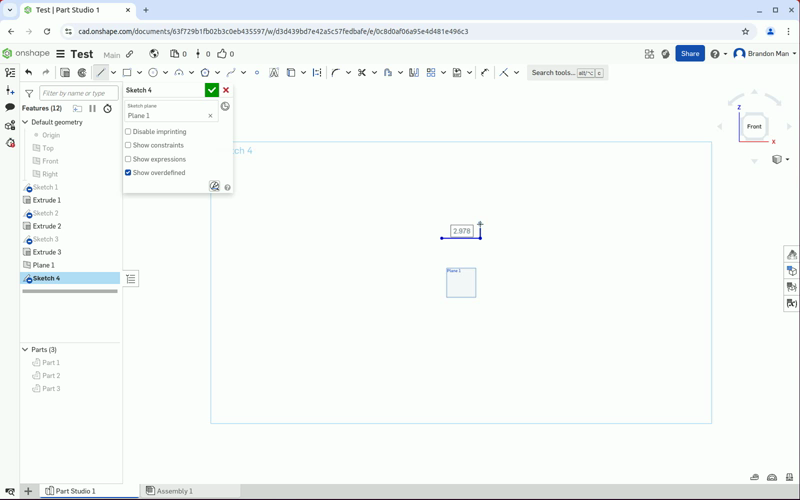
mouse_move(510, 223)
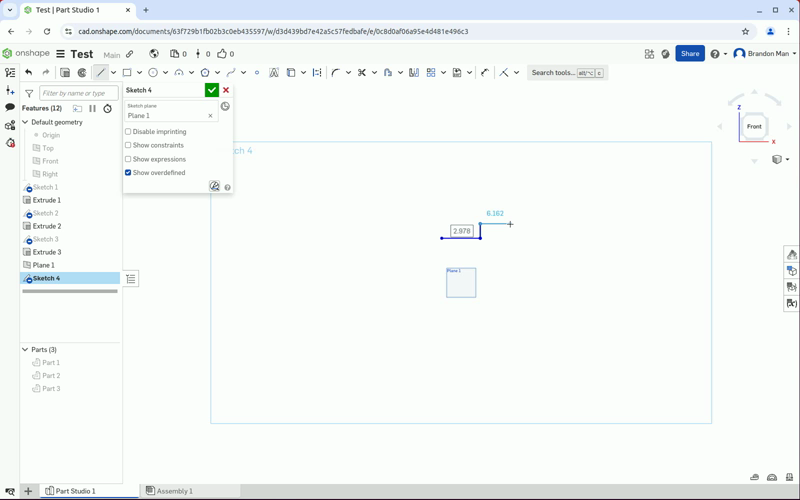
mouse_move(441, 223)
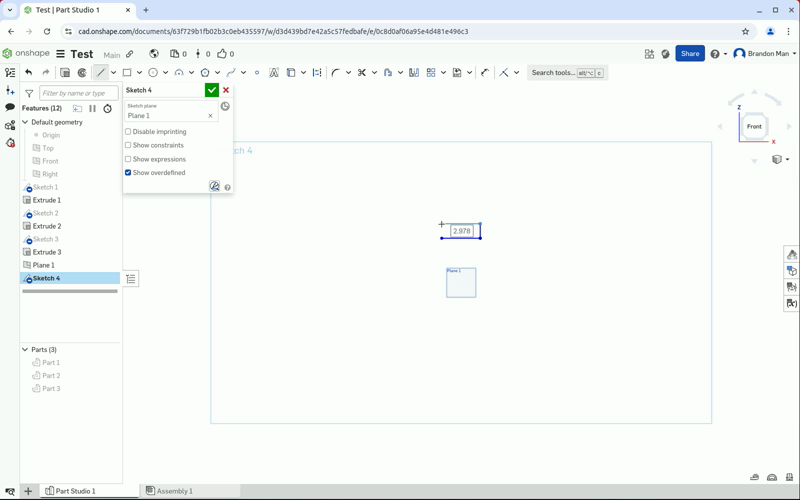
click(441, 223)
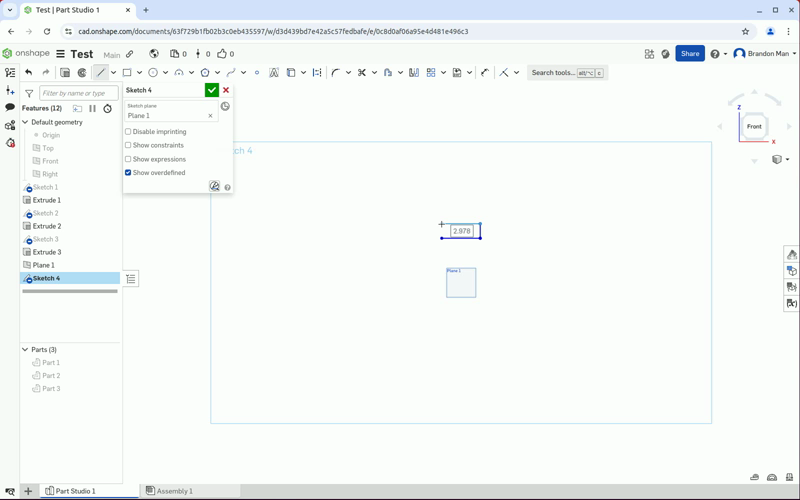
key_up(shift)
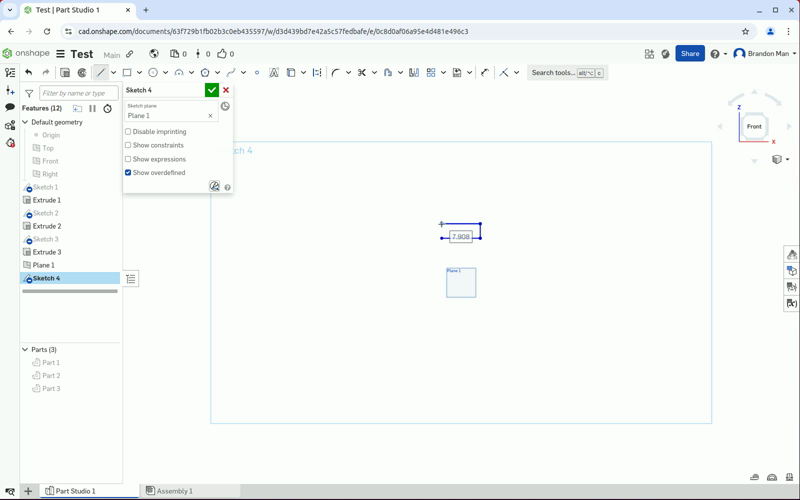
mouse_move(471, 223)
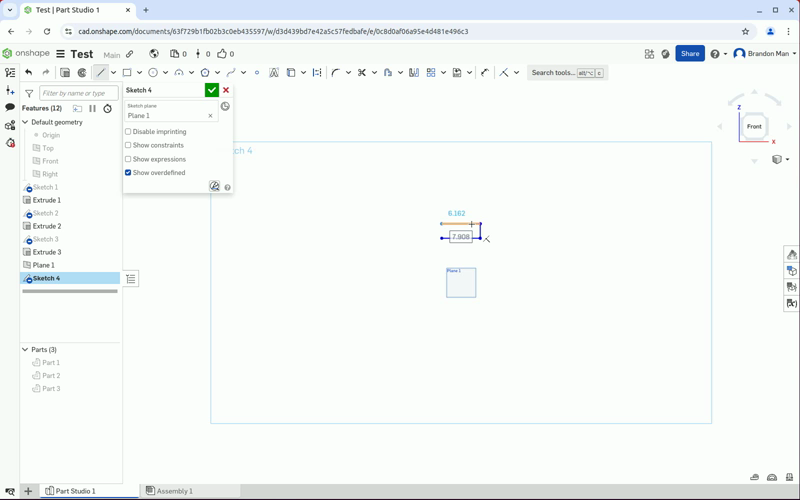
key_down(shift)
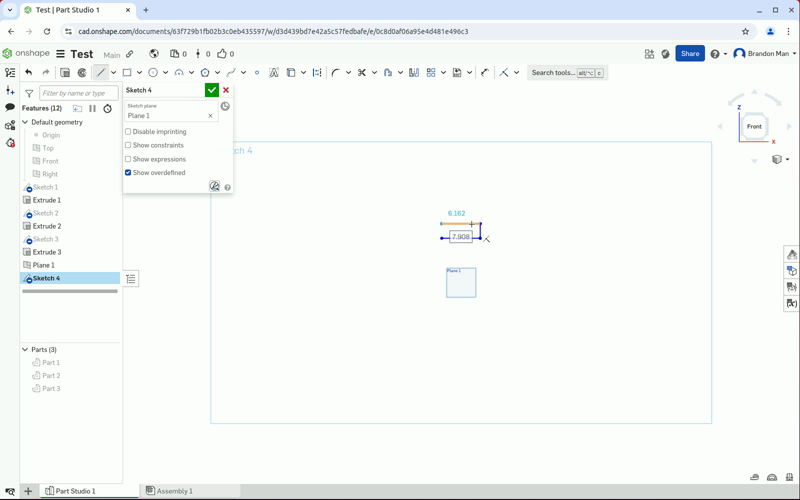
mouse_move(441, 238)
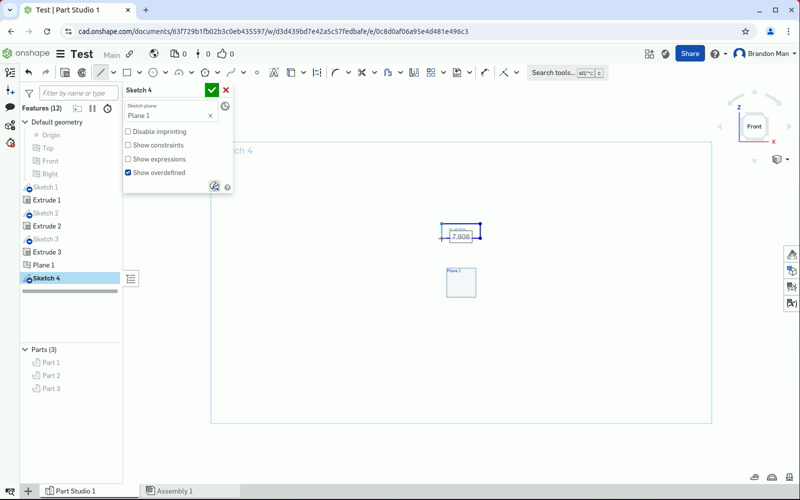
key_up(shift)
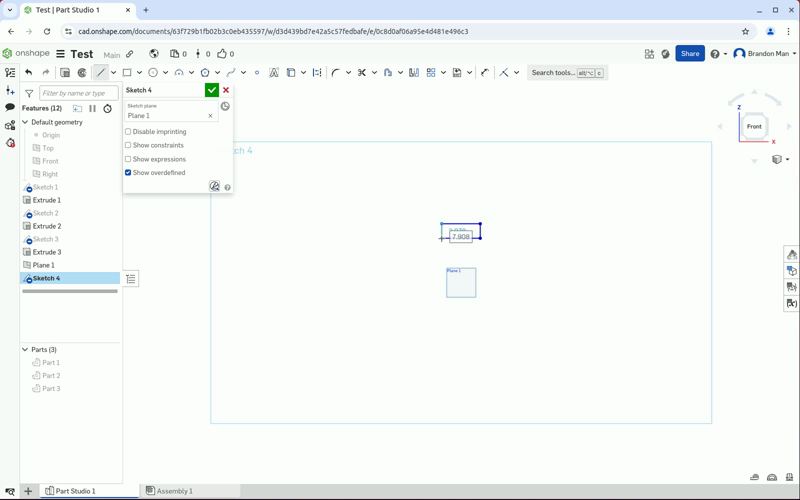
click(441, 238)
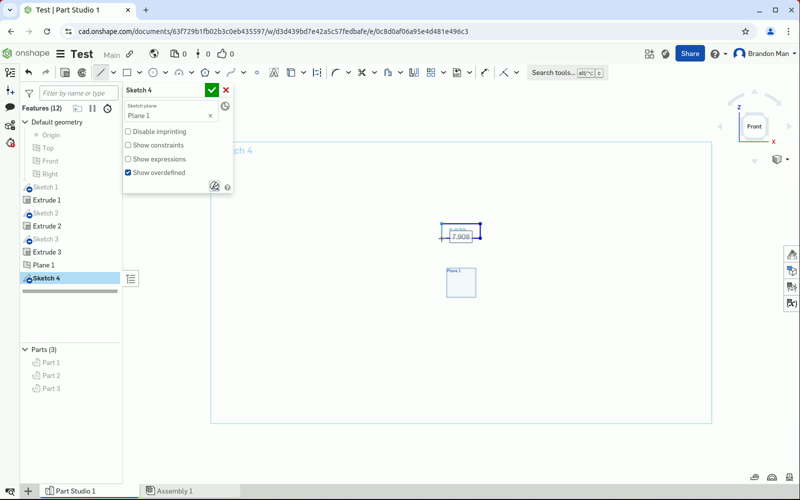
key(esc)
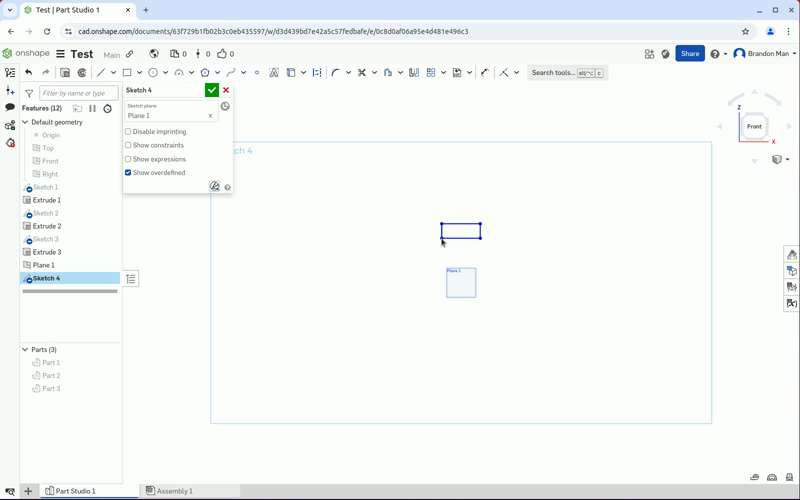
mouse_move(454, 224)
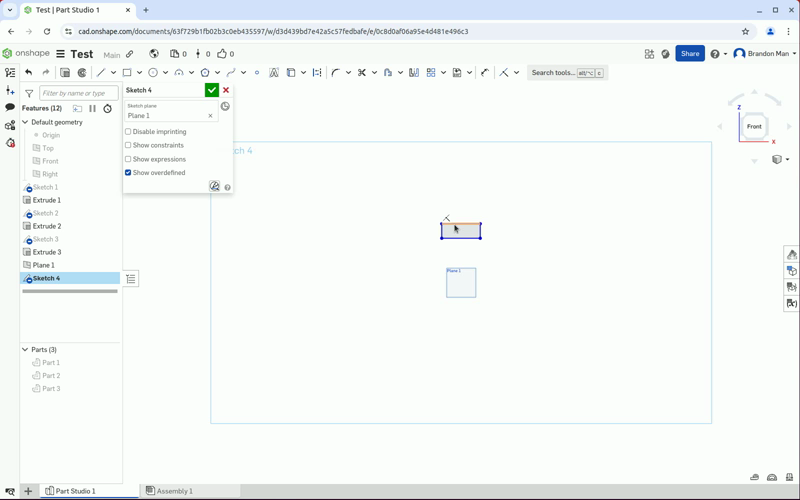
scroll(6)
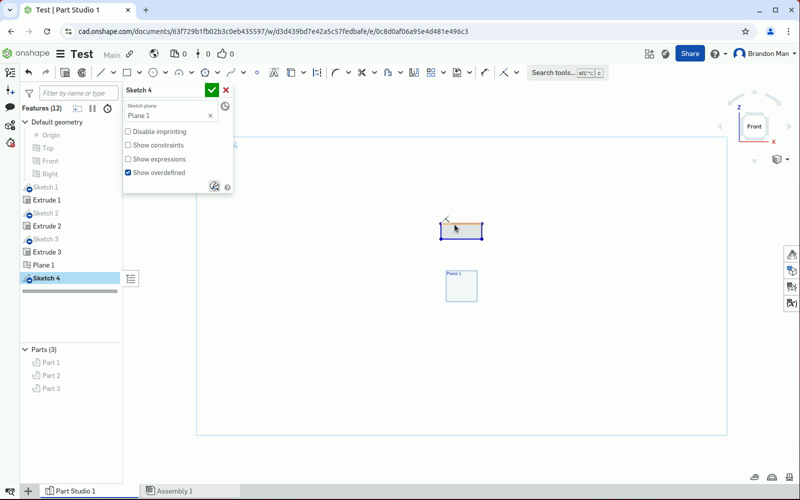
scroll(6)
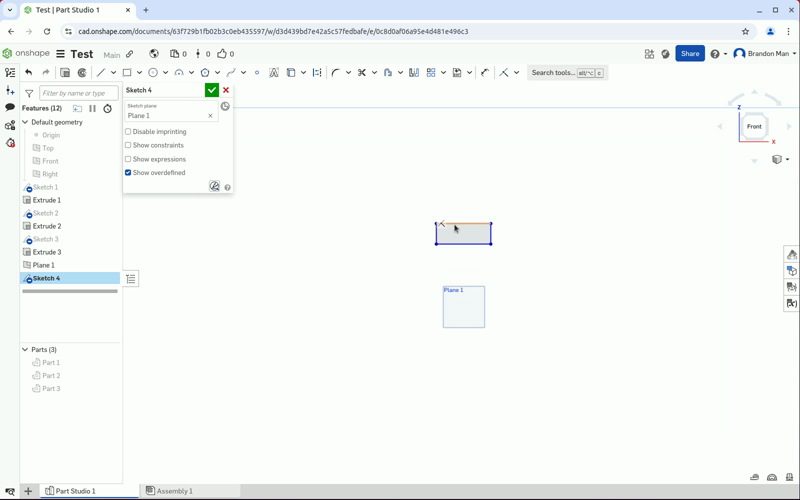
scroll(6)
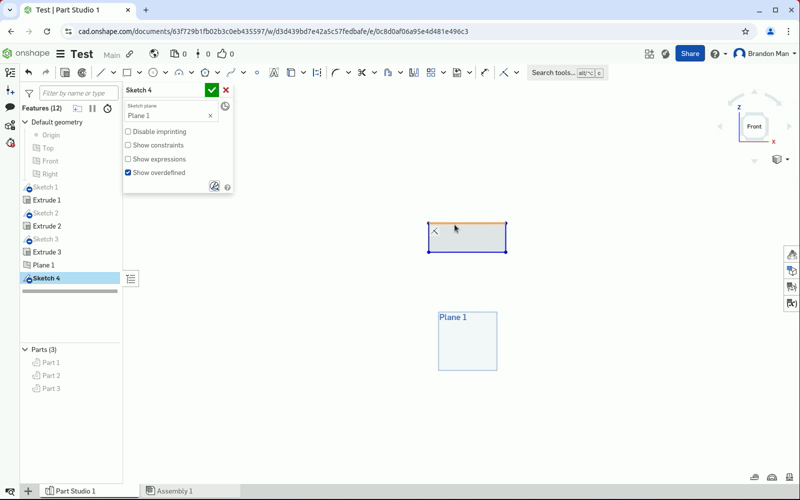
scroll(6)
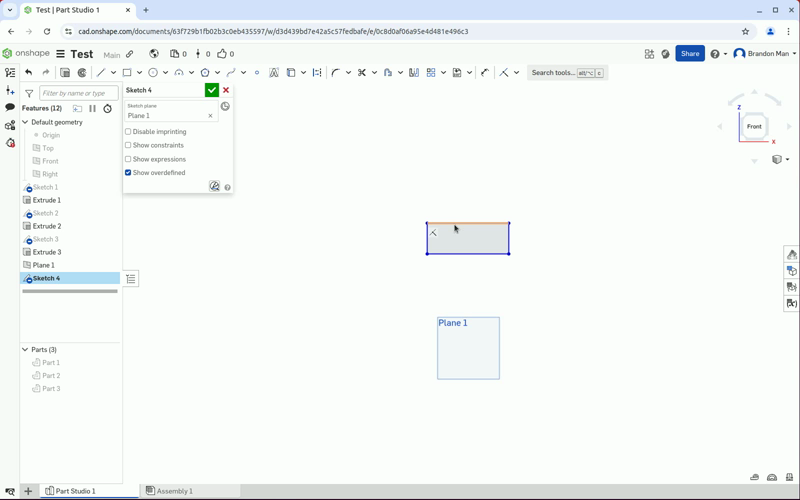
scroll(6)
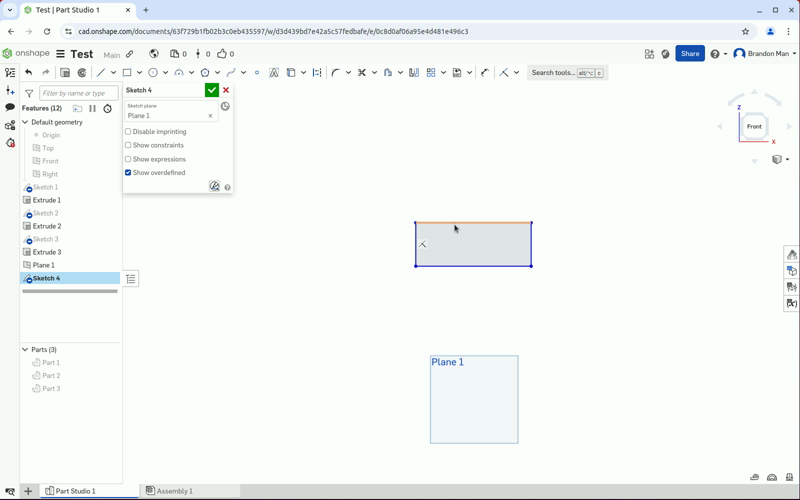
scroll(6)
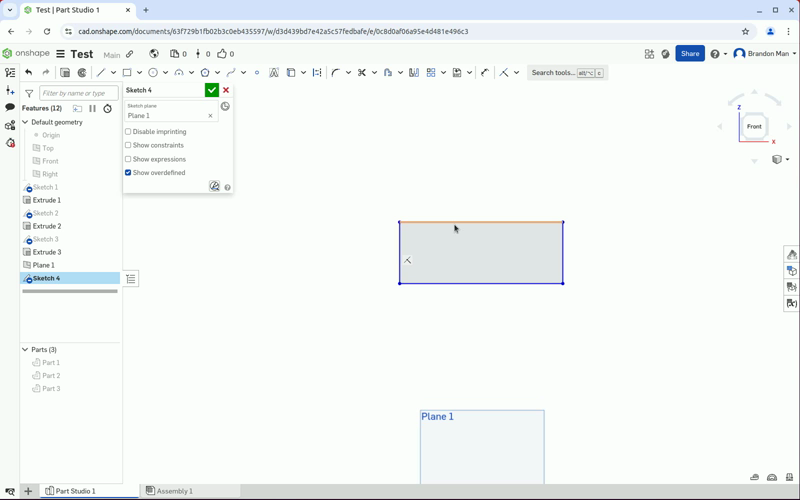
scroll(6)
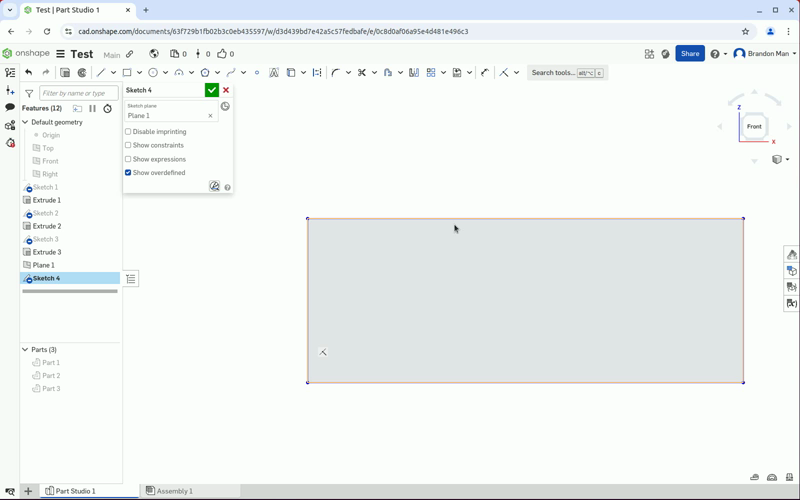
click(454, 224)
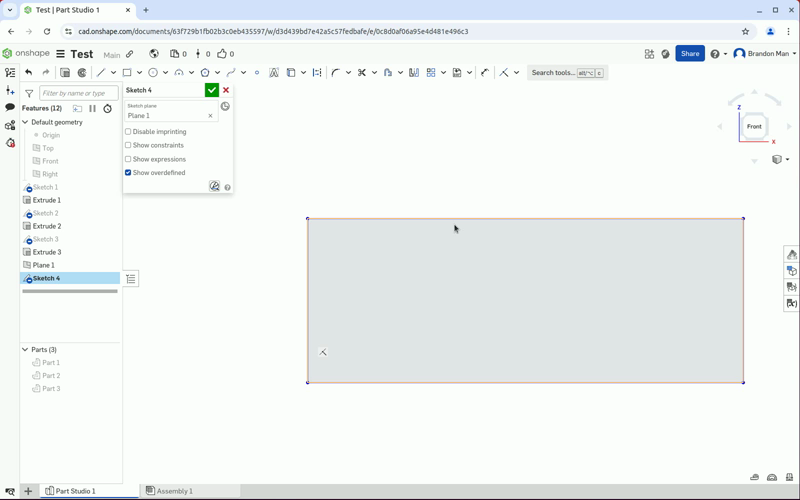
scroll(-6)
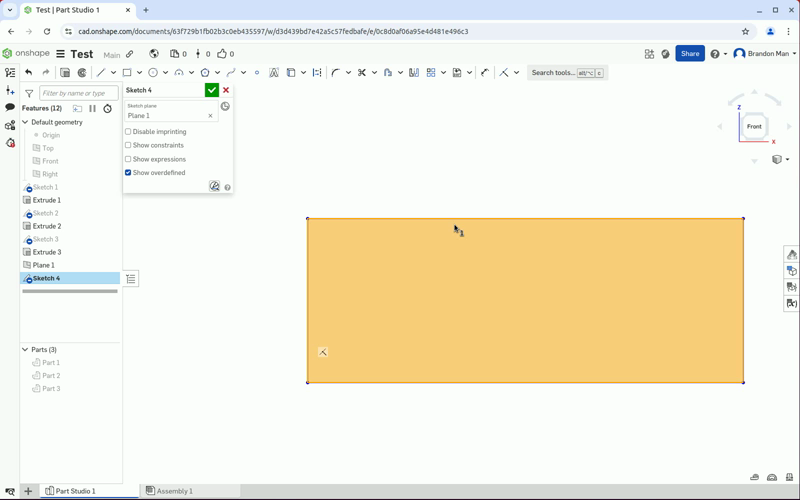
scroll(-6)
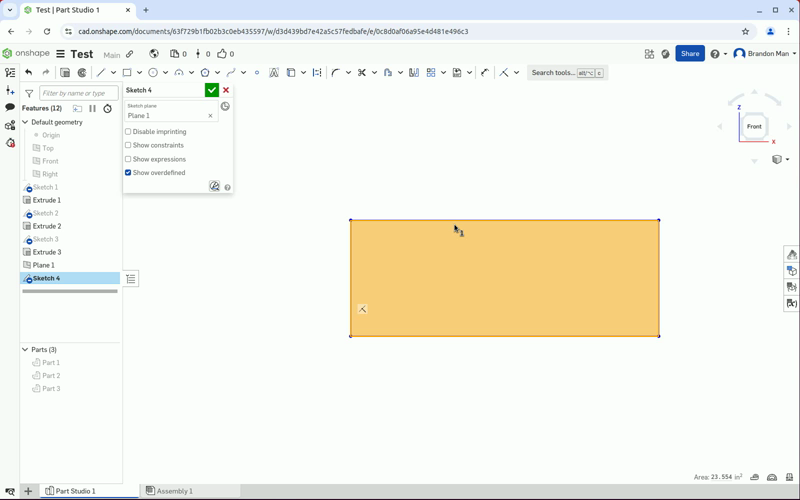
scroll(-6)
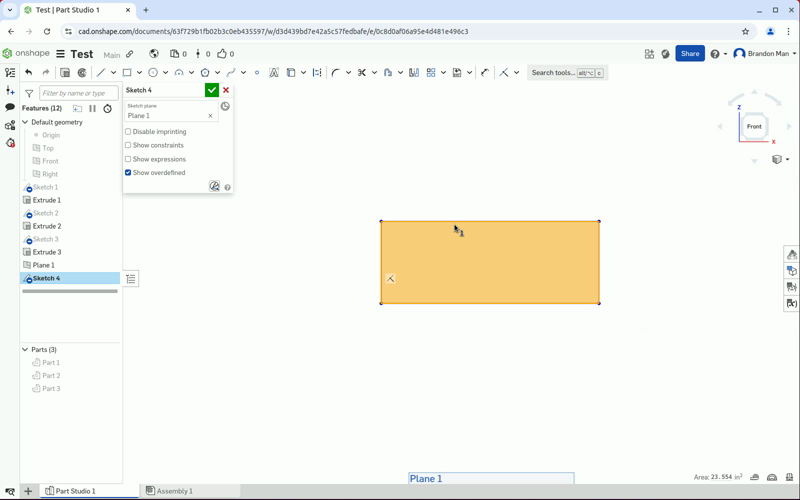
scroll(-6)
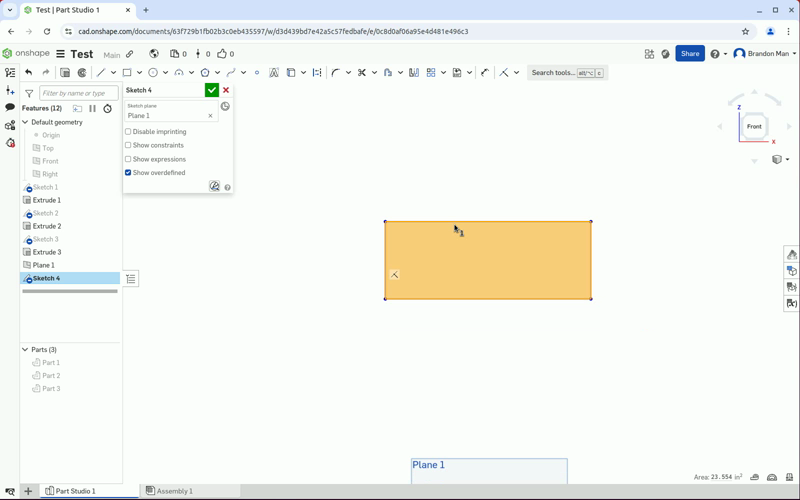
scroll(-6)
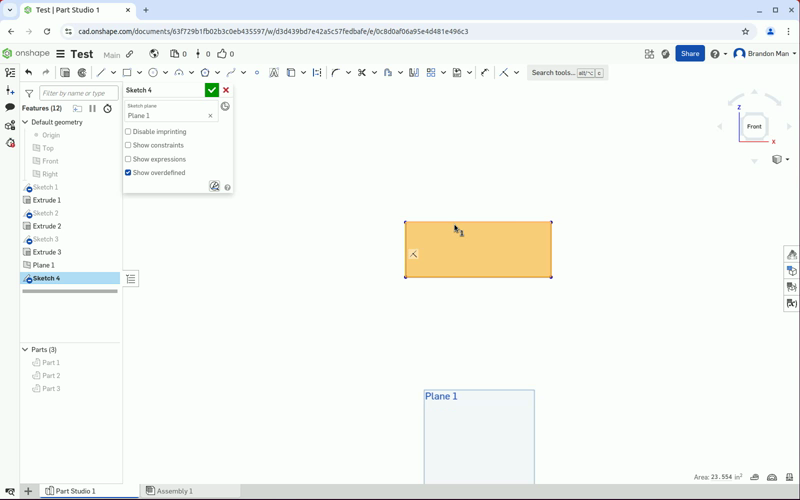
scroll(-6)
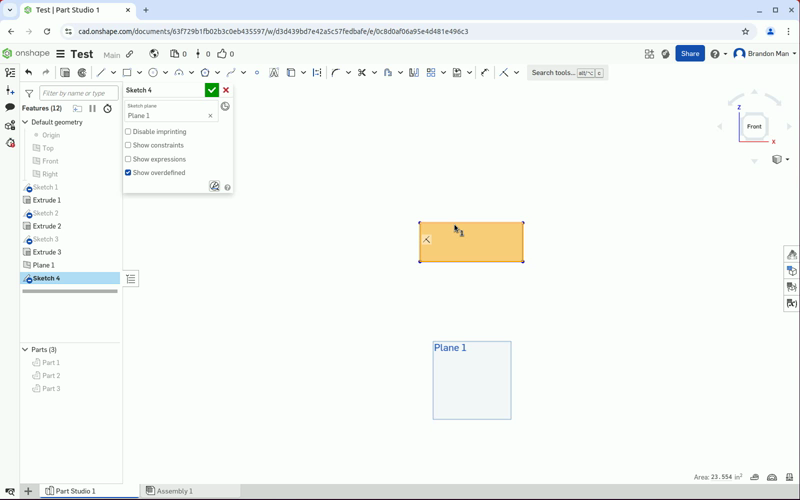
scroll(-6)
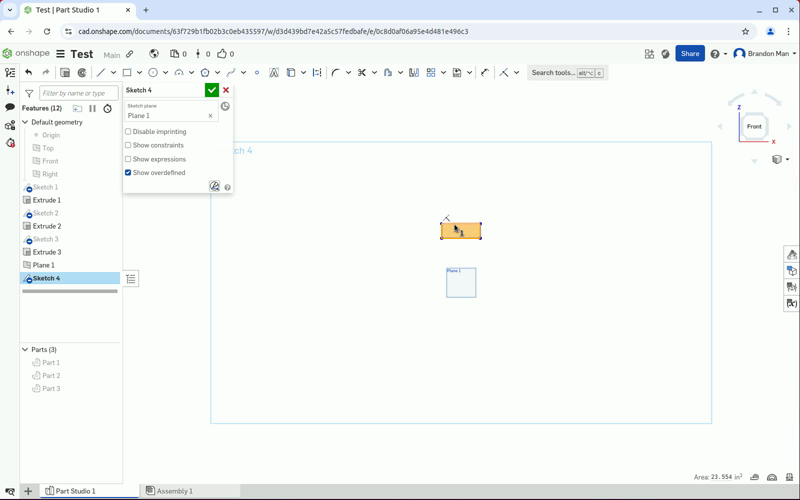
mouse_move(73, 352)
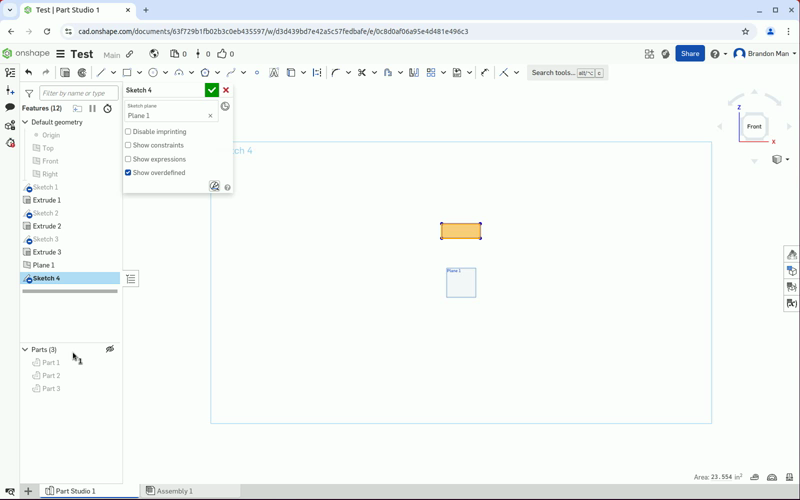
key(shift+y)
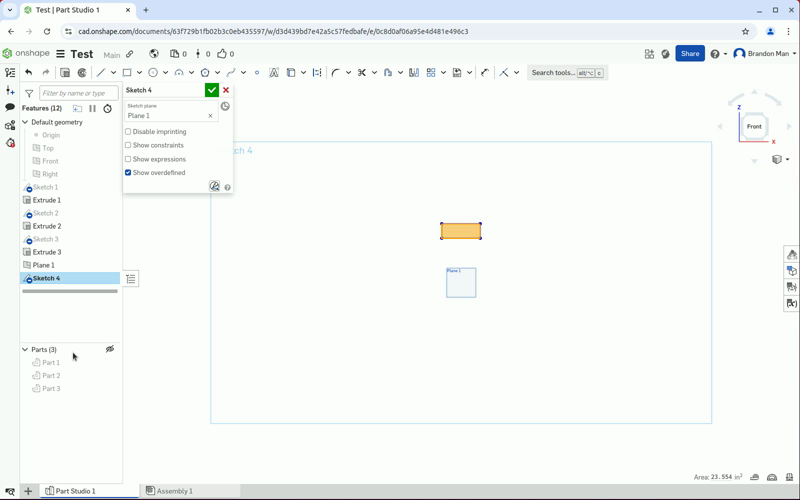
key(shift+e)
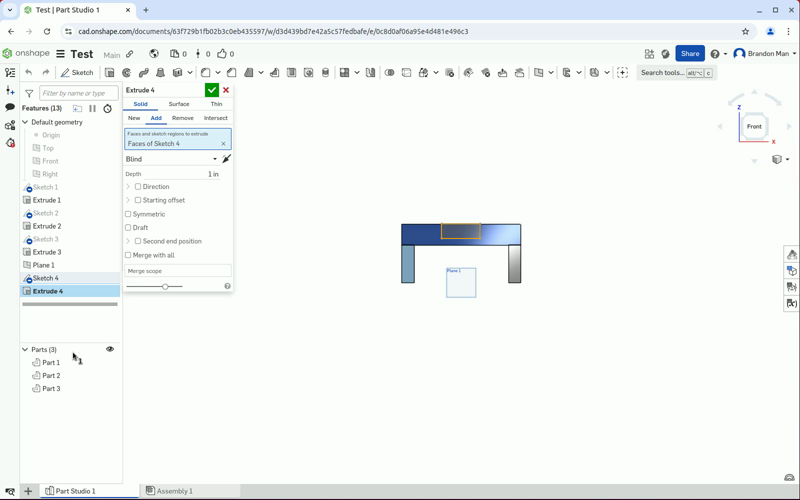
mouse_move(143, 106)
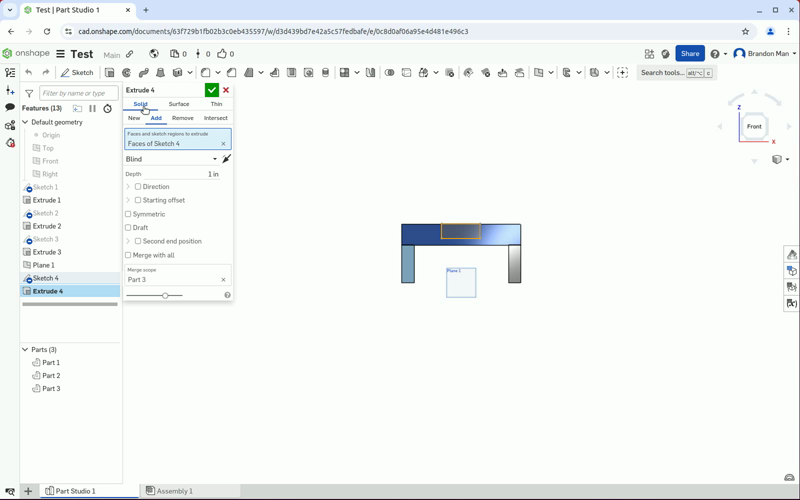
click(143, 106)
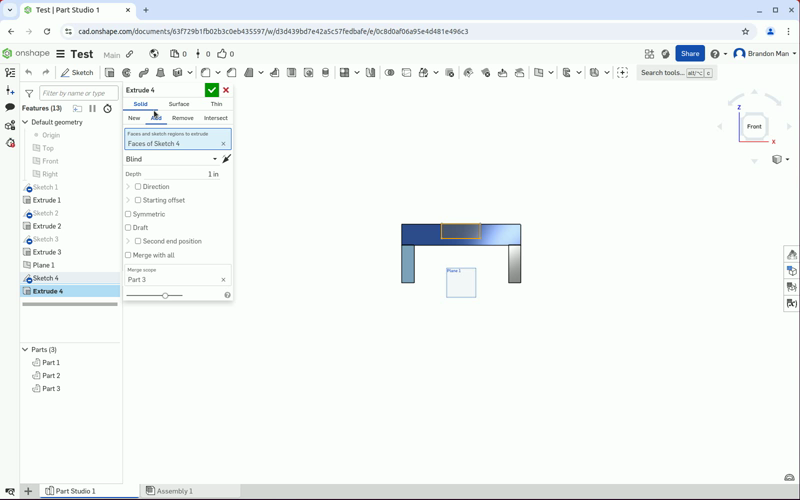
mouse_move(186, 120)
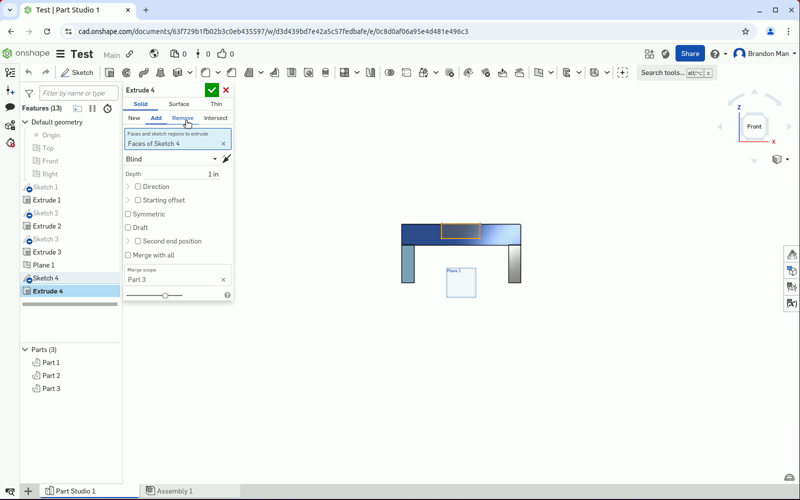
click(186, 120)
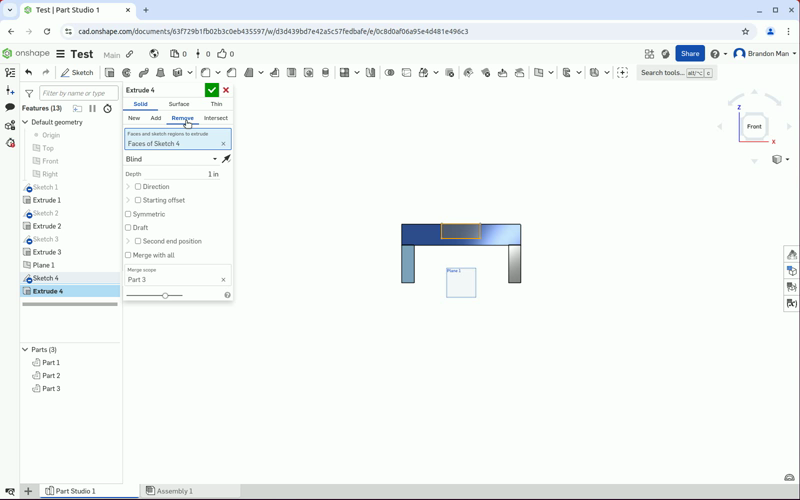
key(tab, 4)
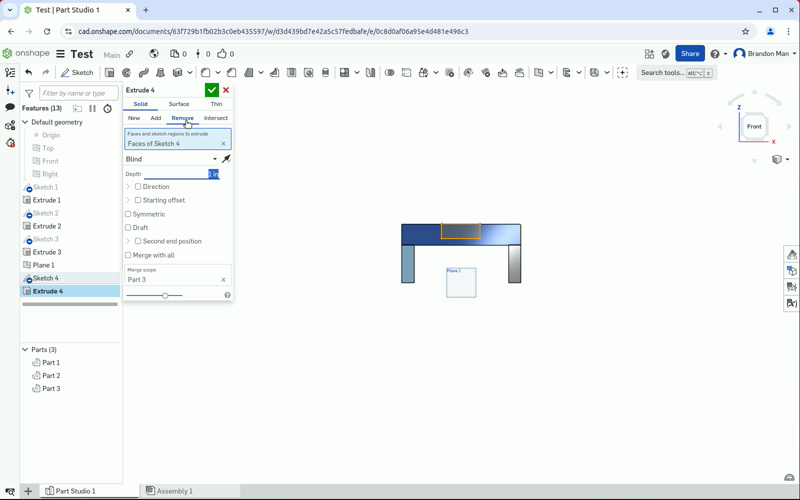
text(6.74)
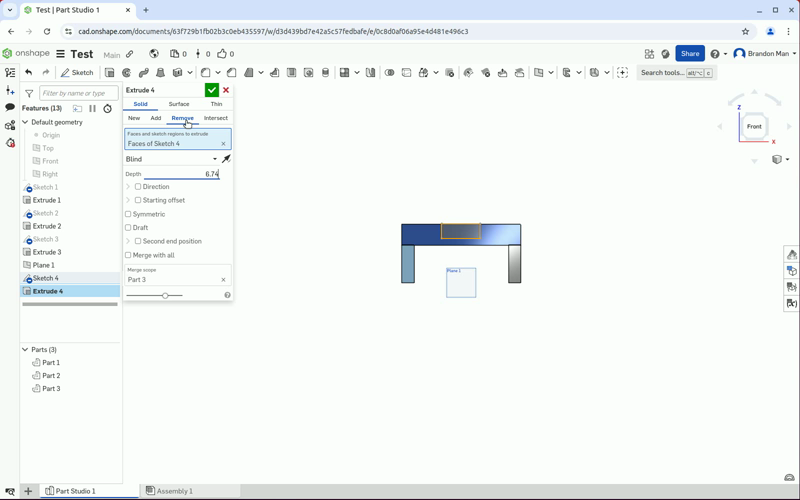
key(tab, 6)
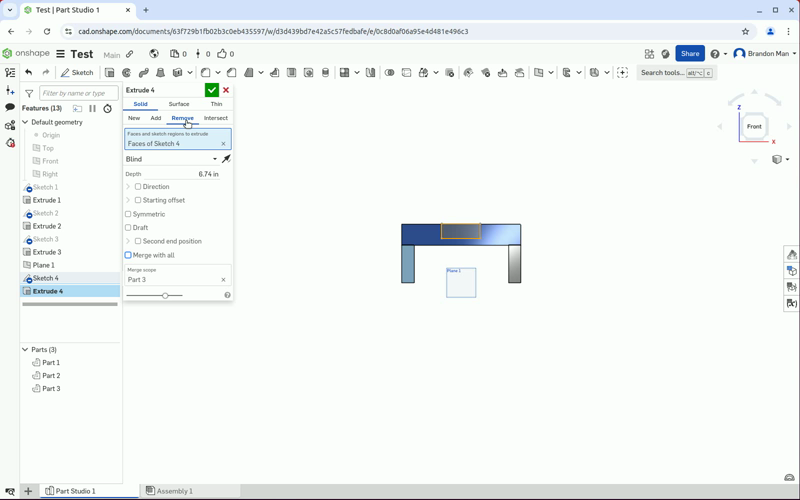
key(space)
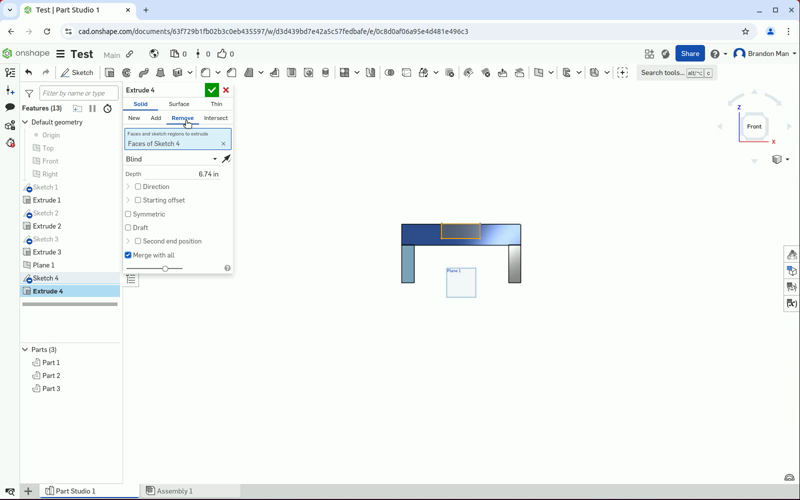
key(enter)
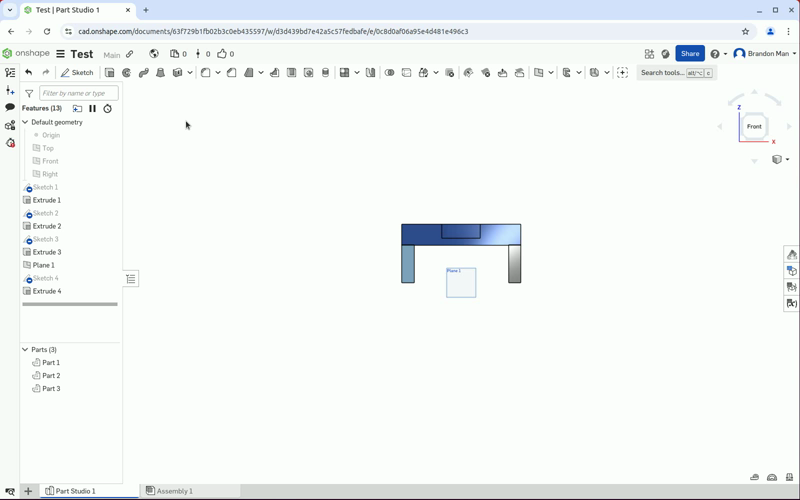
key(shift+h)
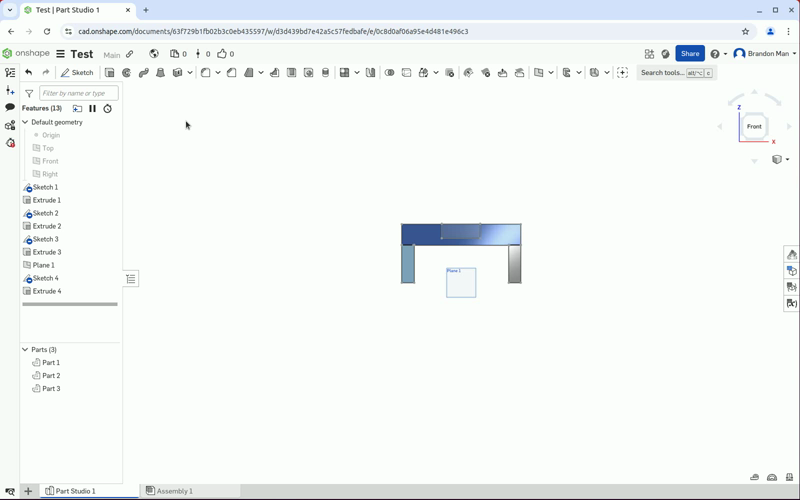
key(shift+h)
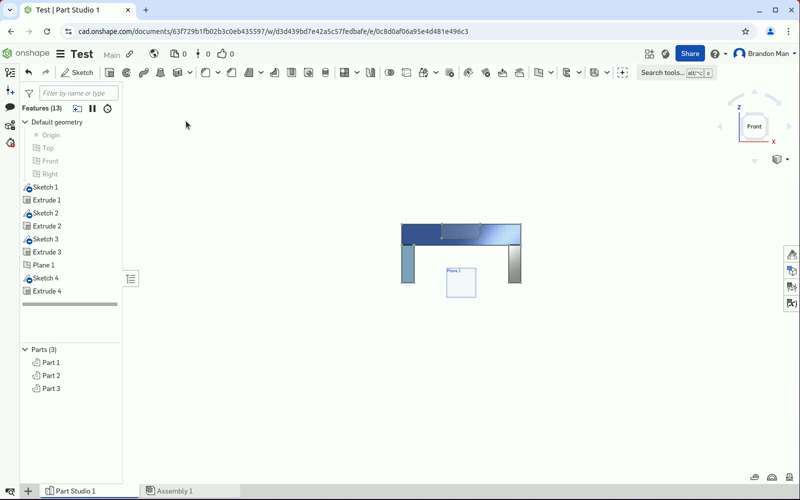
key(shift+7)
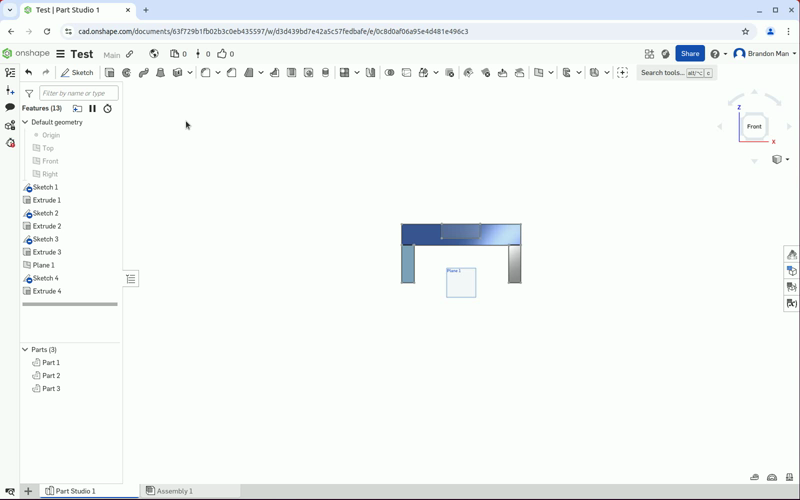
key(left, 2)
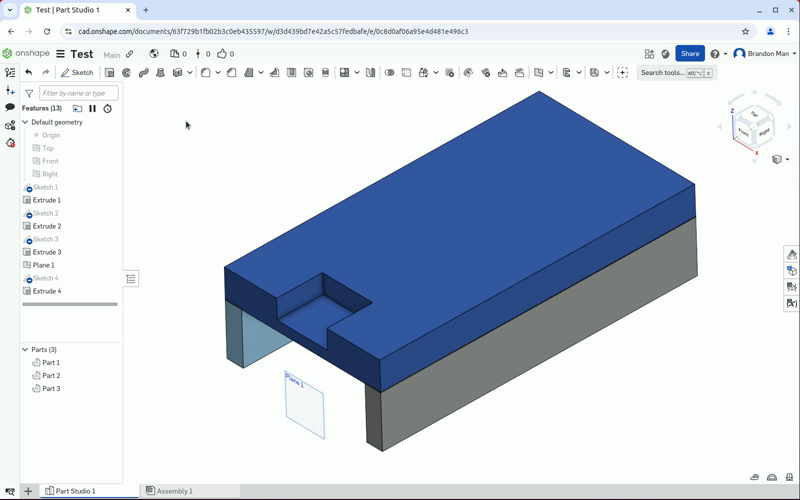
key(down, 2)
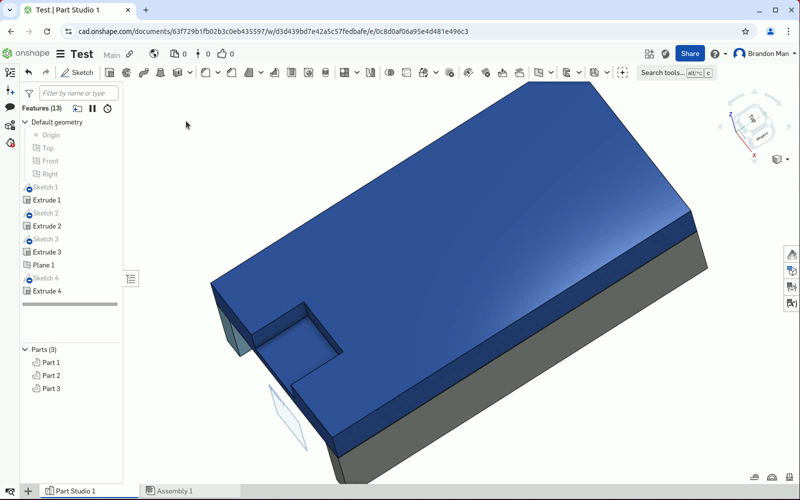
key(up, 2)
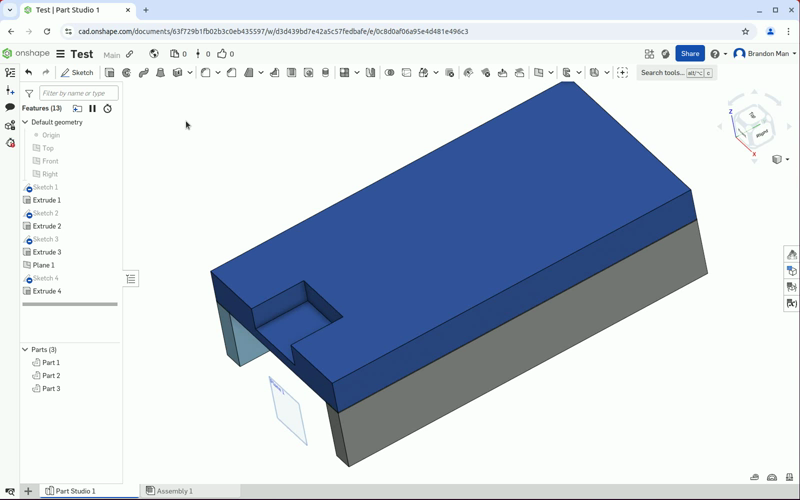
key(right, 2)
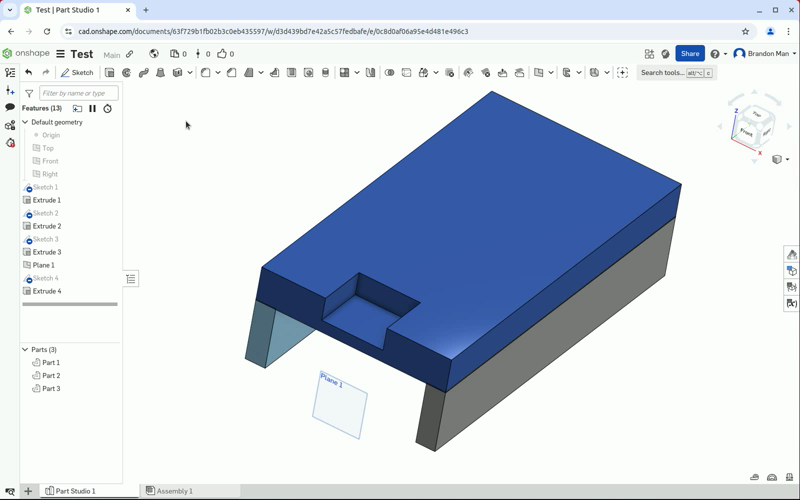
mouse_move(73, 189)
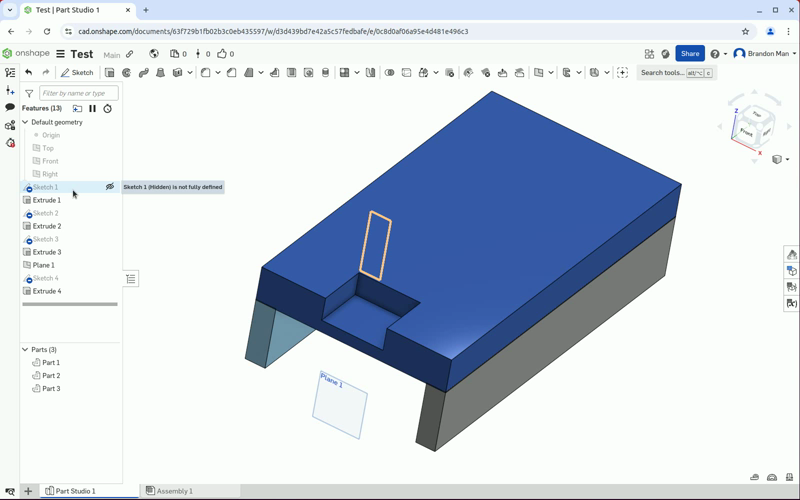
click(73, 189)